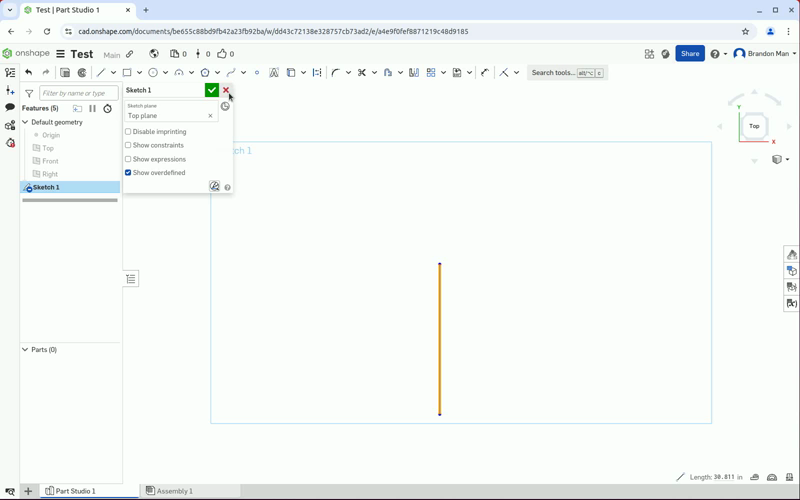
key(shift+h)
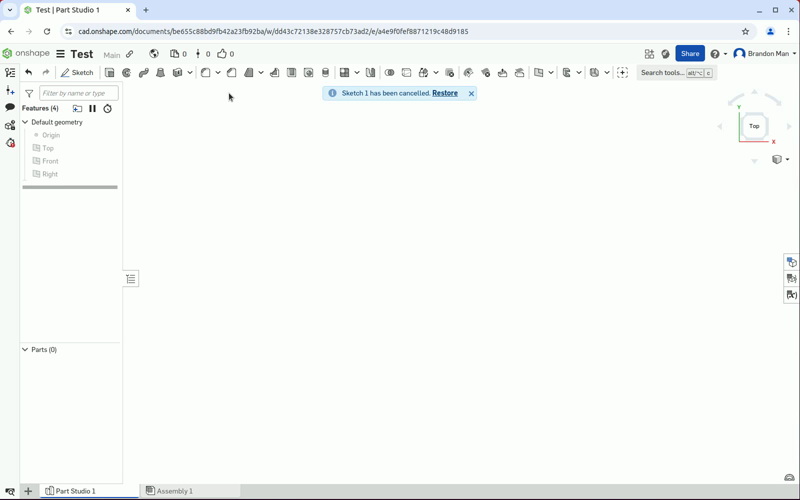
mouse_move(73, 352)
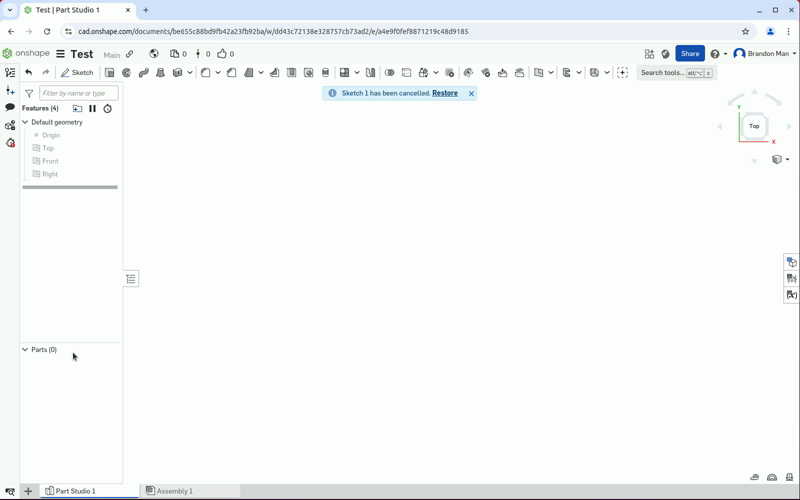
key(y)
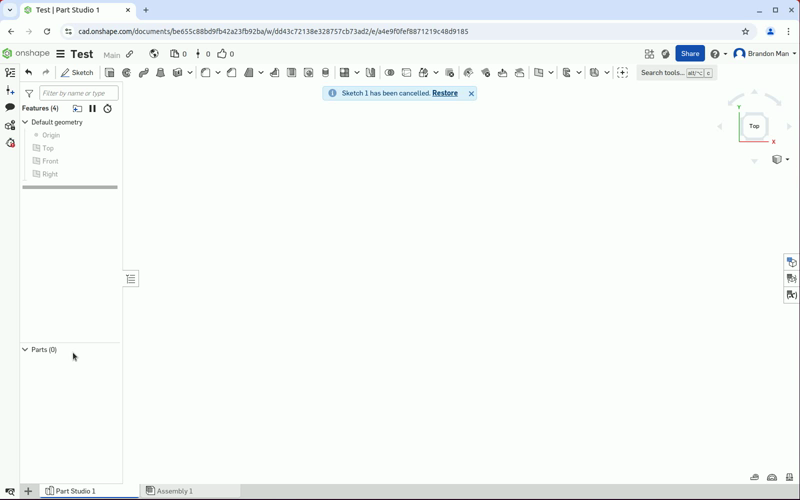
key(shift+p)
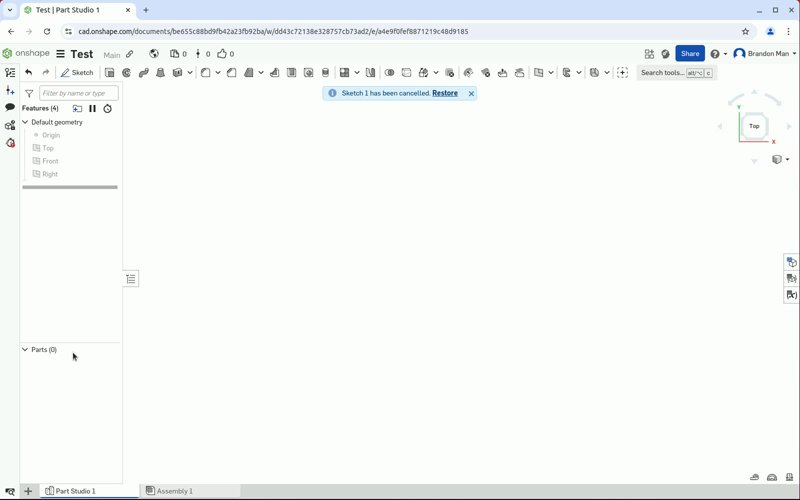
key(space)
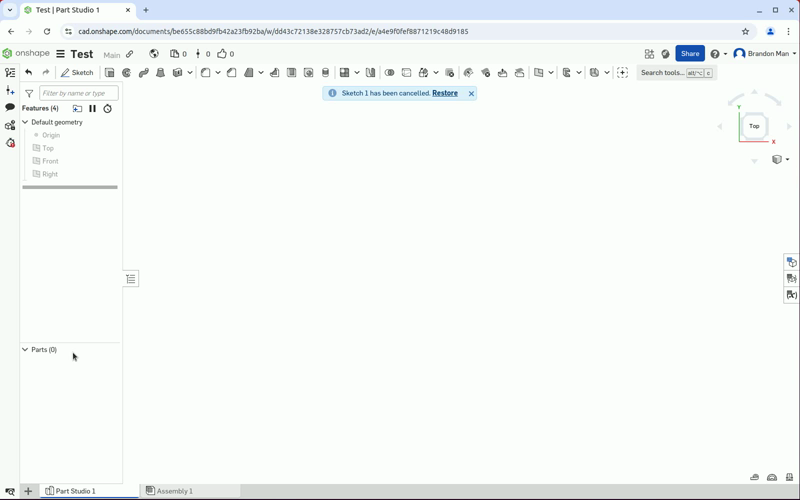
key_down(shift)
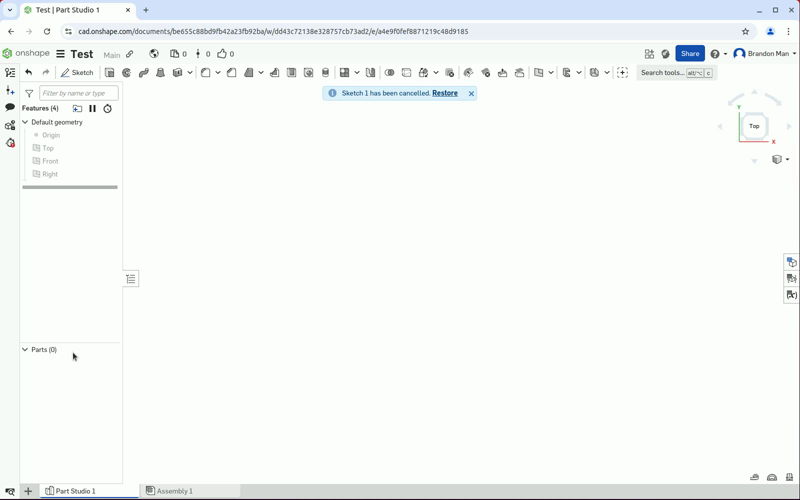
key(up)
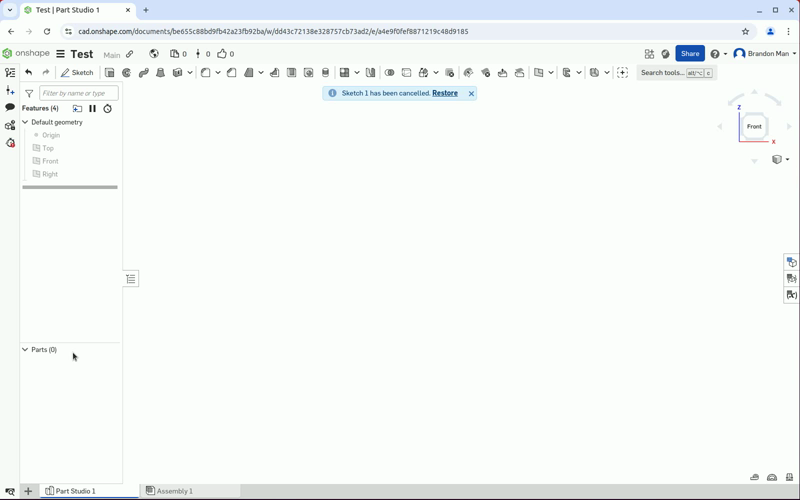
key_up(shift)
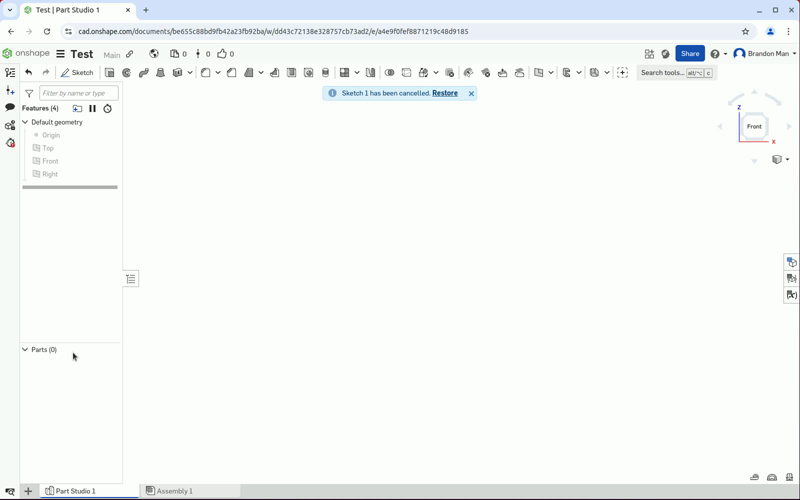
mouse_move(73, 352)
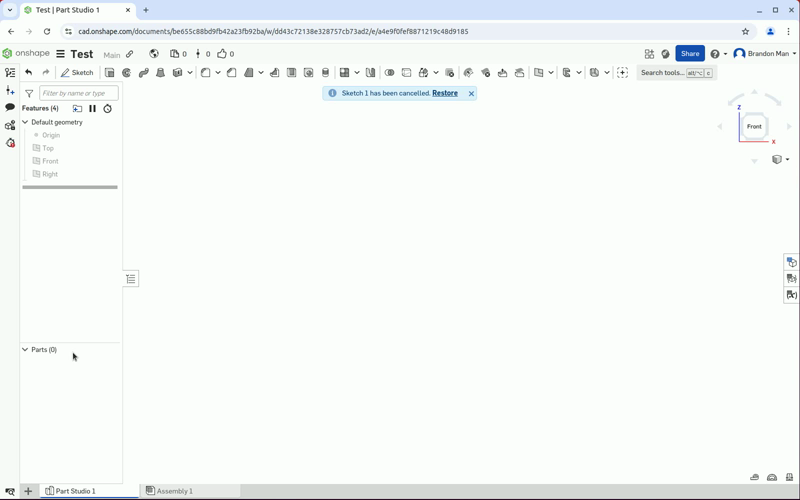
key(shift+y)
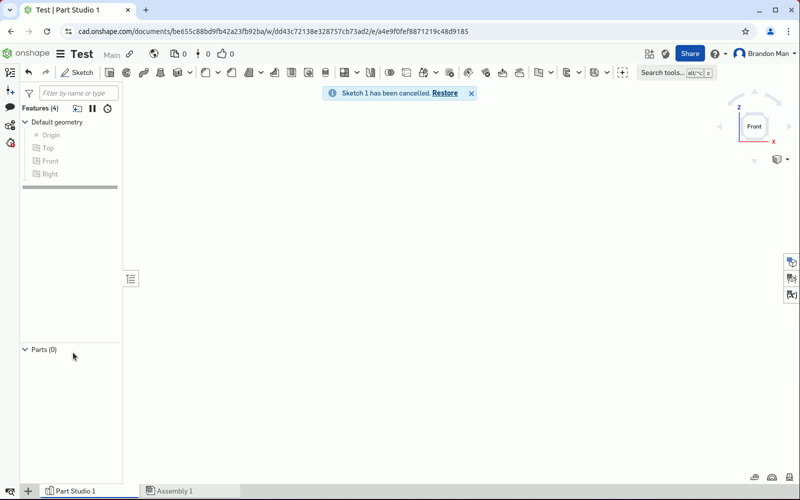
key(shift+s)
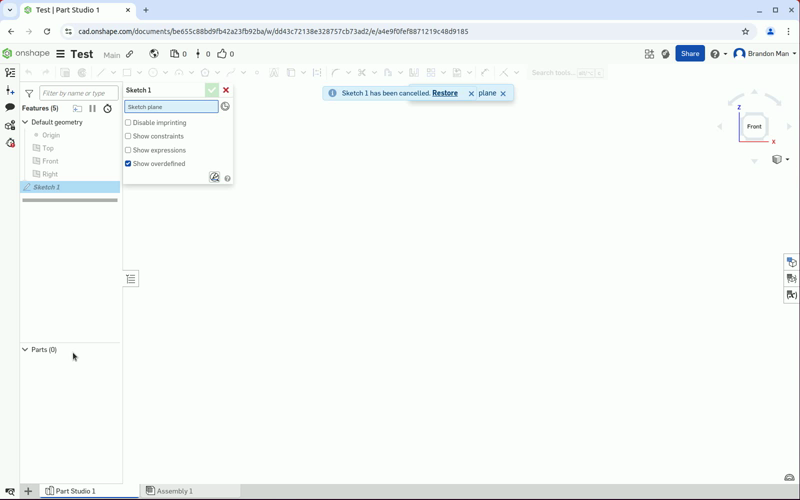
mouse_move(73, 163)
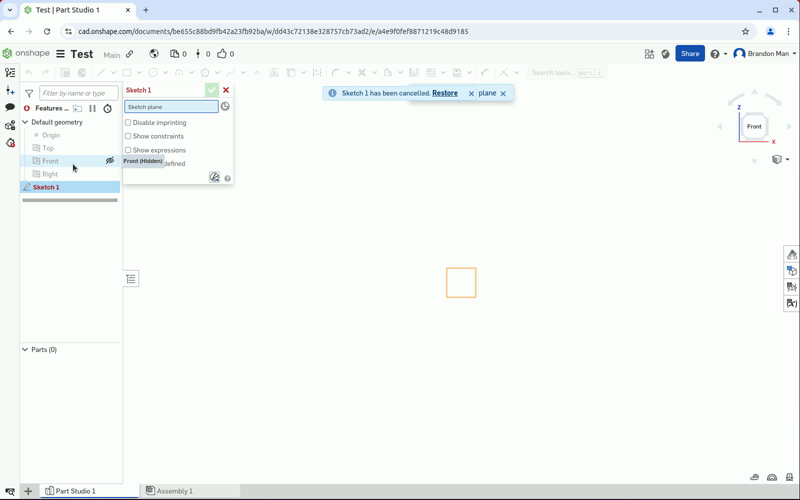
click(73, 163)
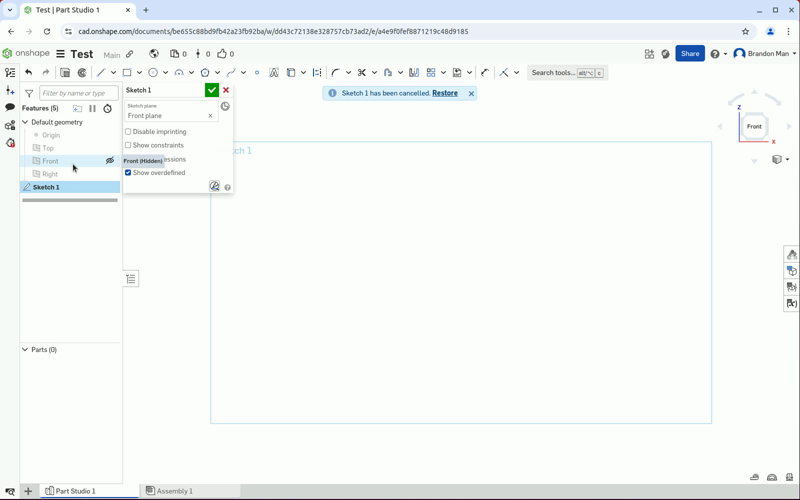
mouse_move(73, 352)
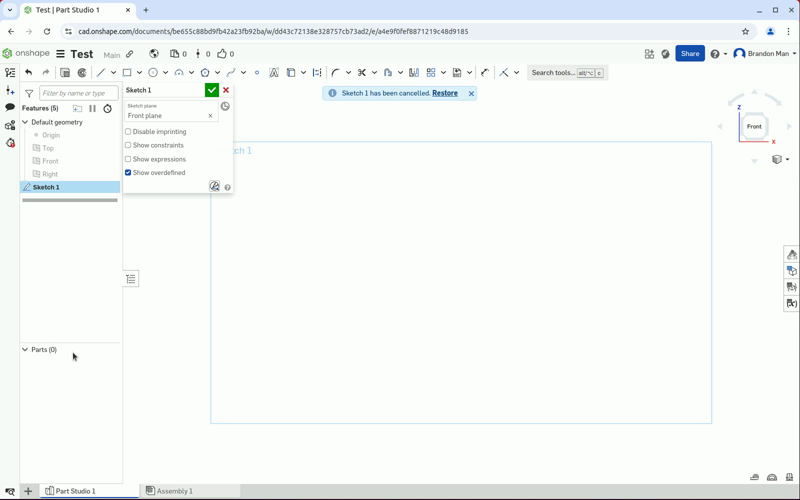
key(y)
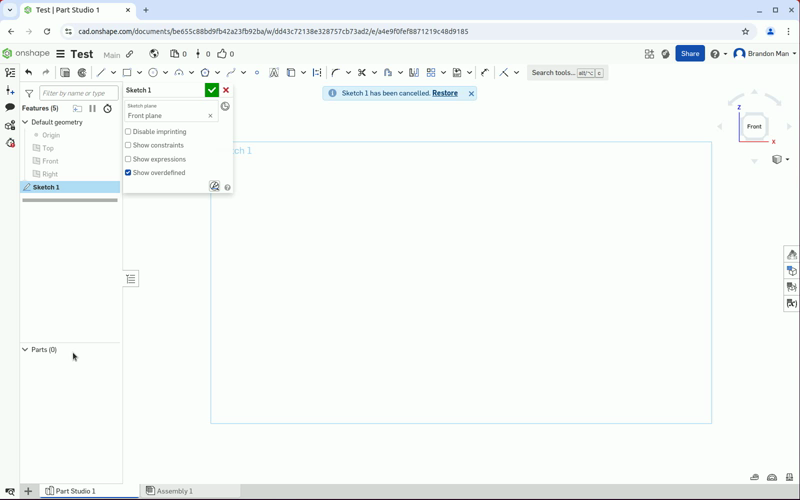
key(c)
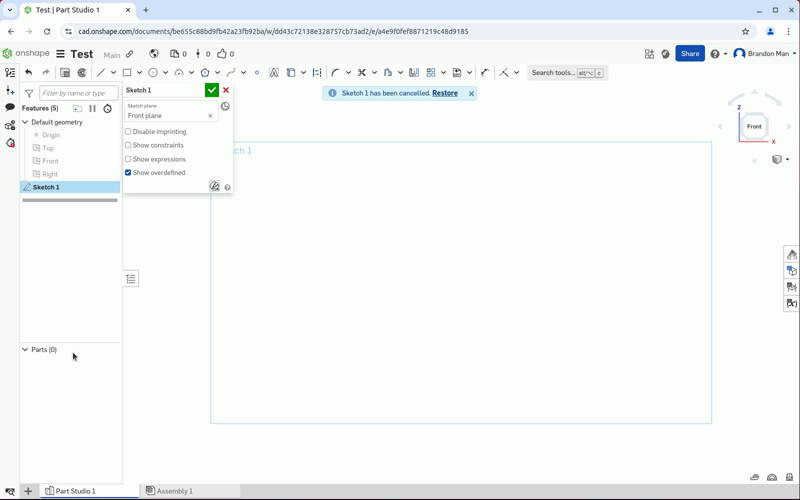
key_down(shift)
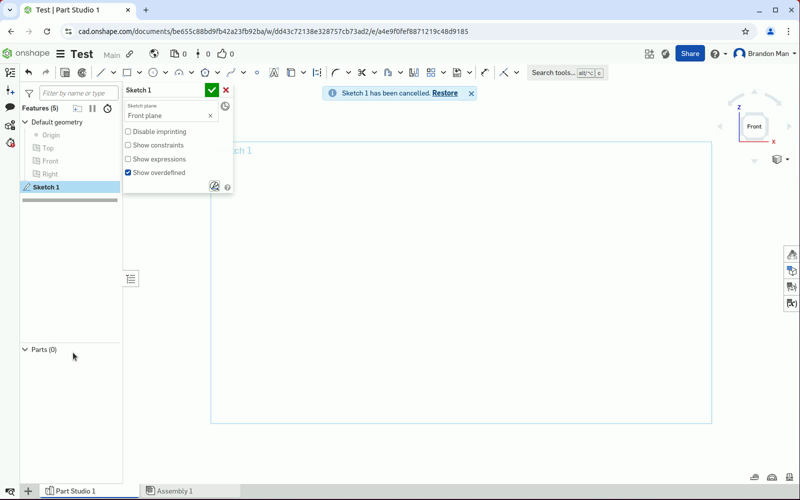
mouse_move(461, 282)
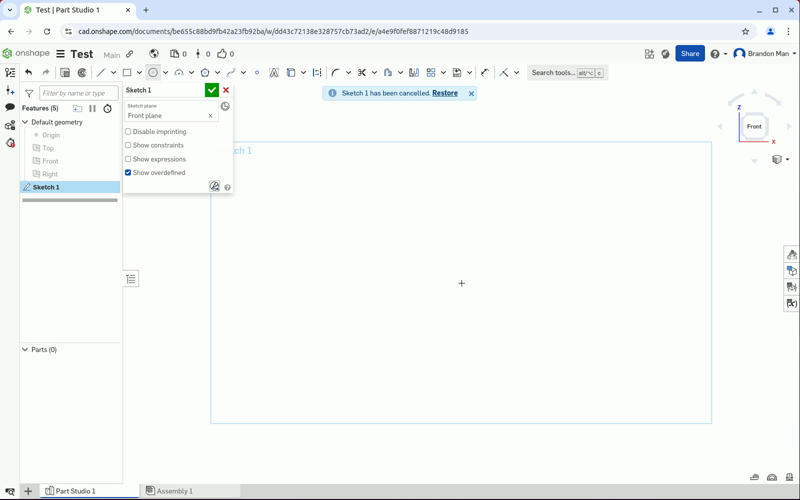
click(461, 282)
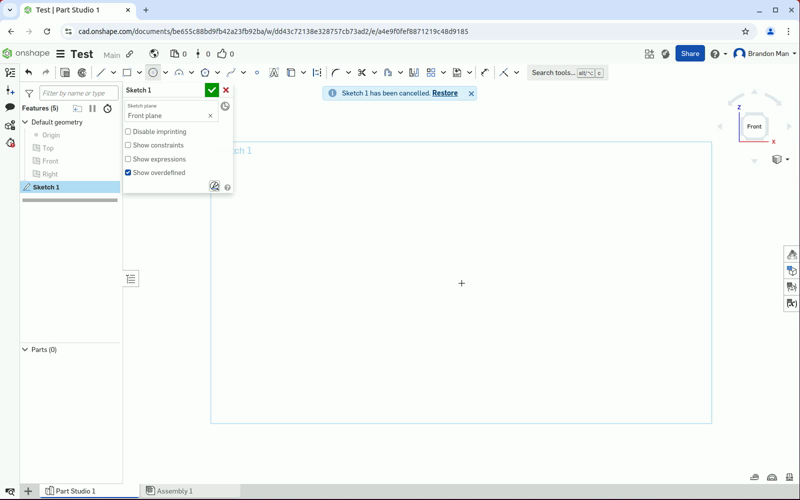
key_up(shift)
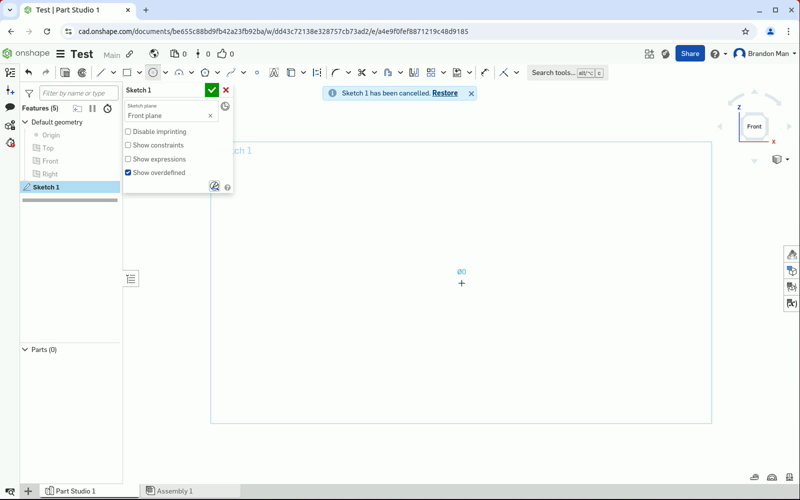
mouse_move(480, 282)
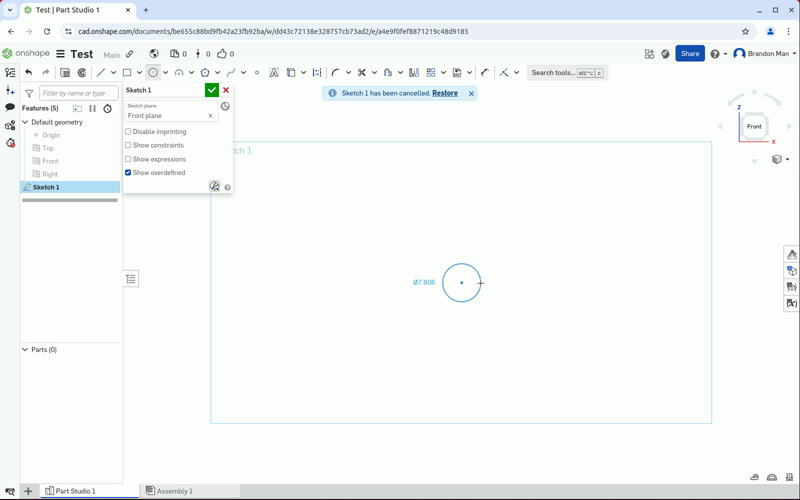
click(480, 282)
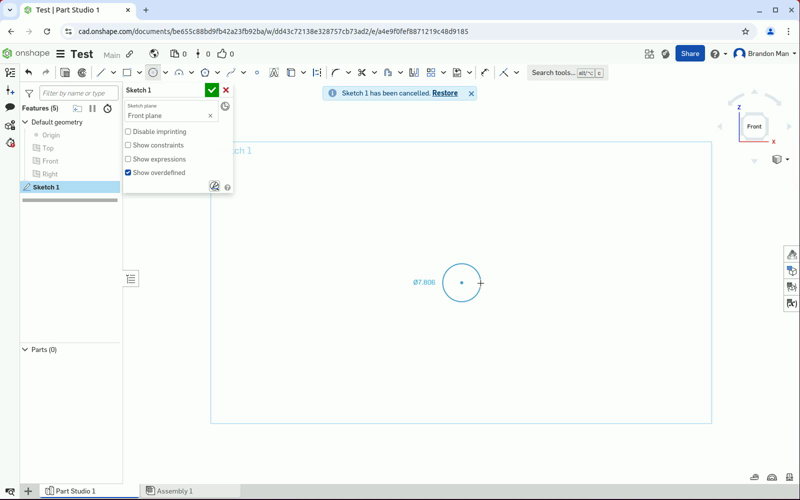
key(esc)
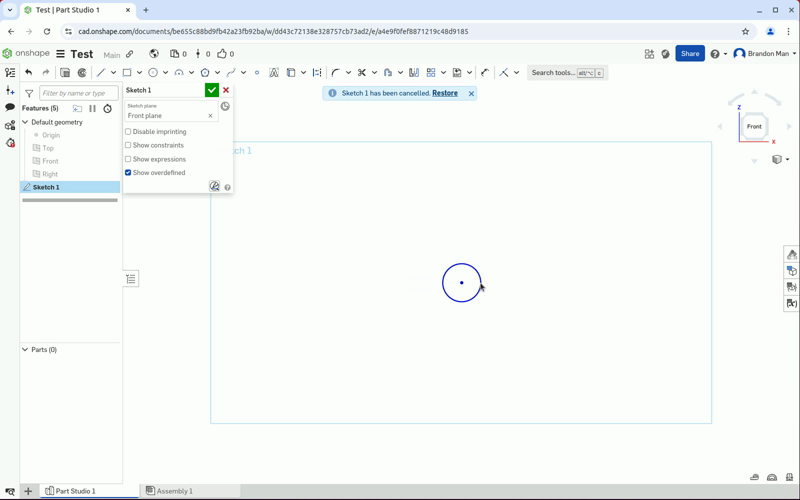
key(c)
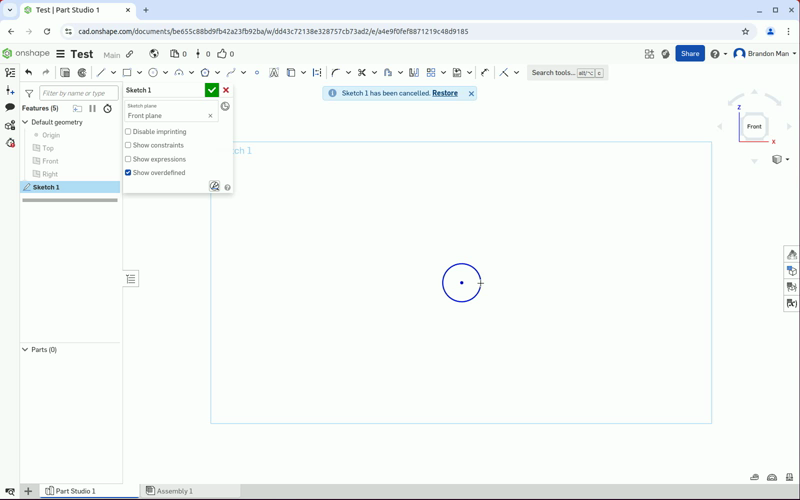
key_down(shift)
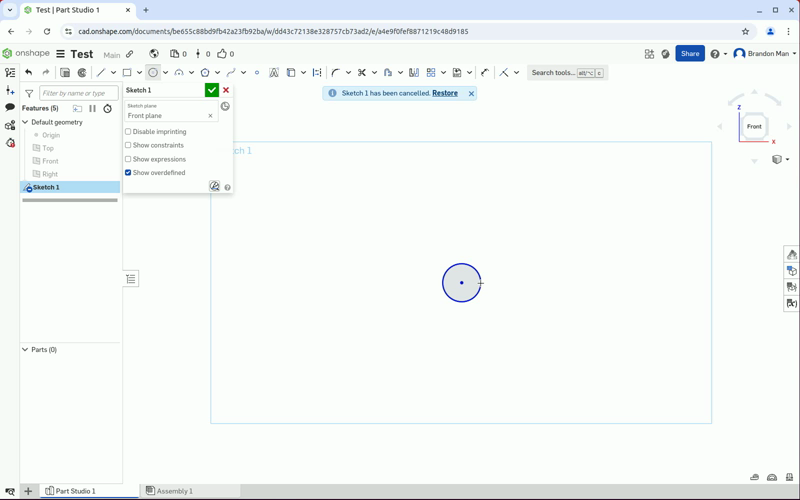
mouse_move(461, 282)
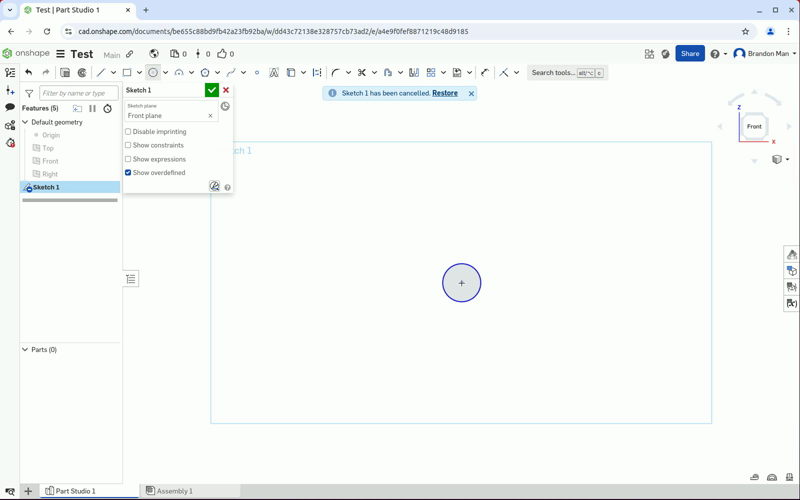
click(461, 282)
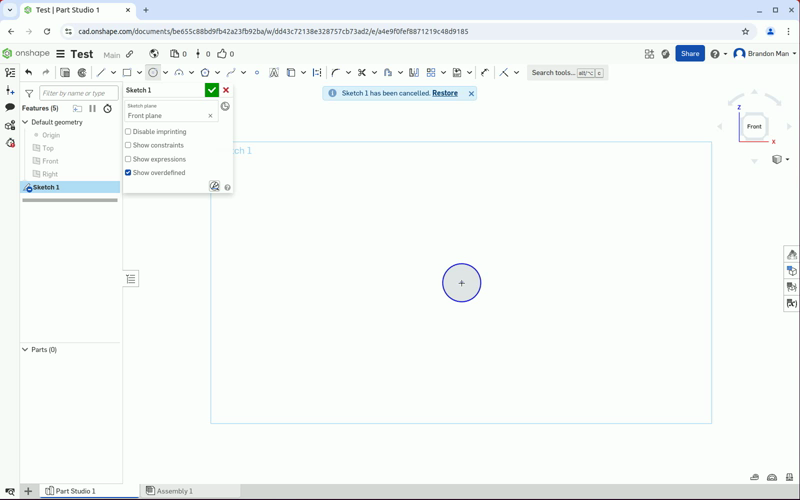
key_up(shift)
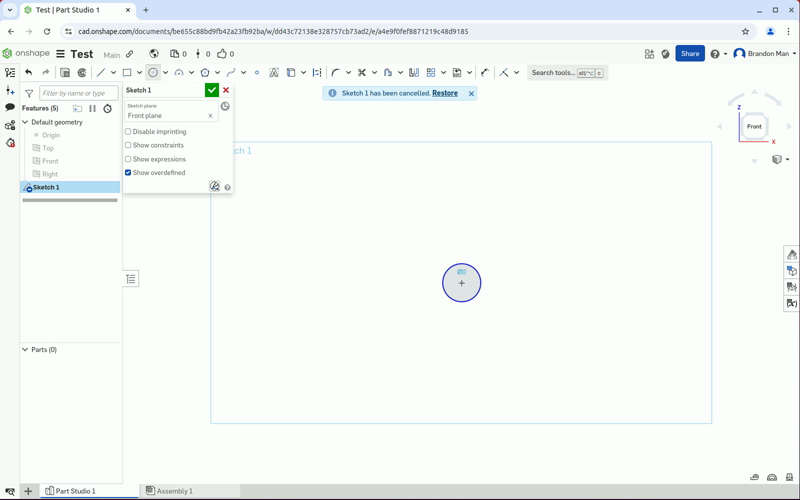
mouse_move(474, 282)
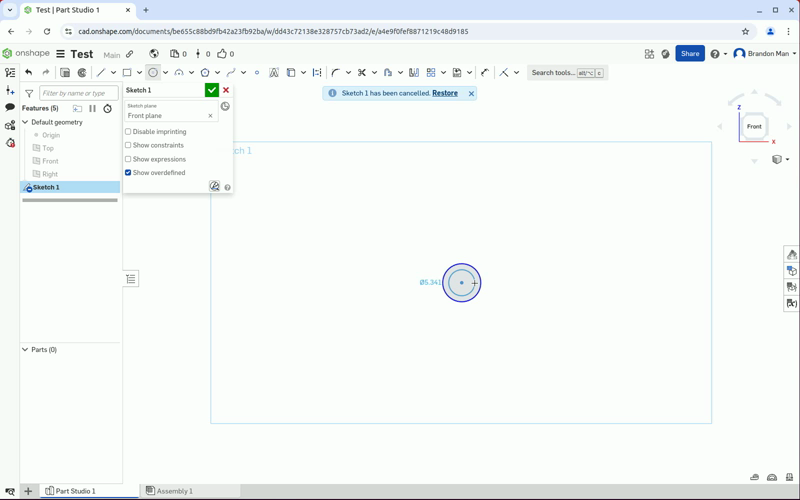
click(474, 282)
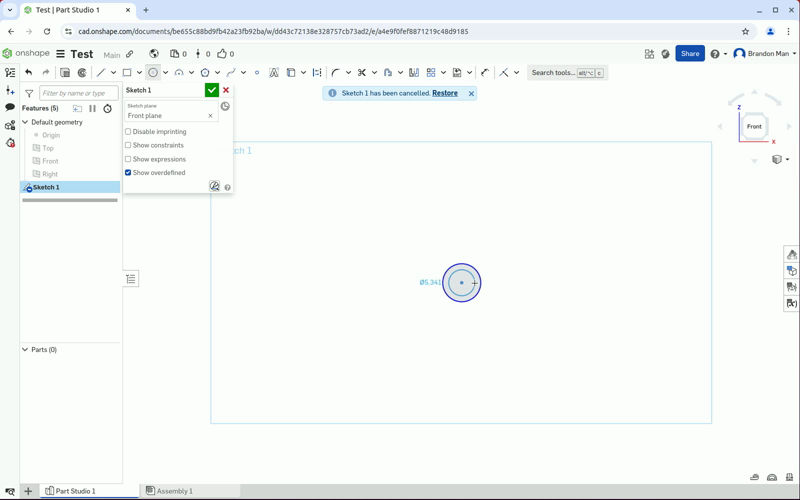
key(esc)
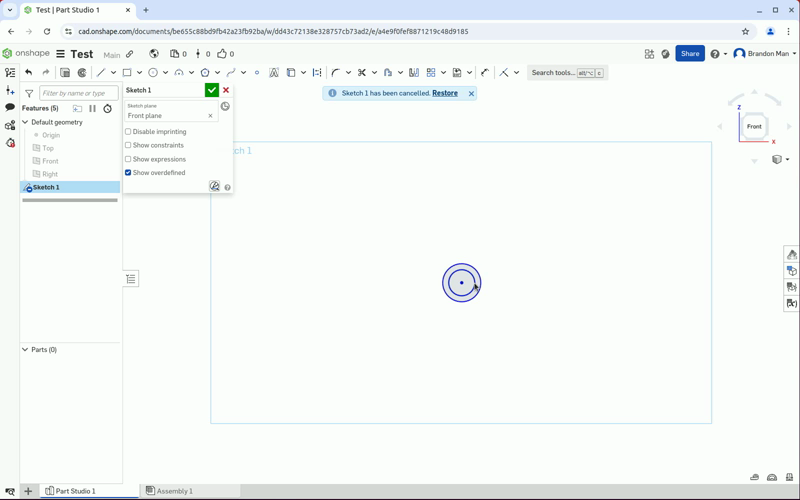
mouse_move(449, 273)
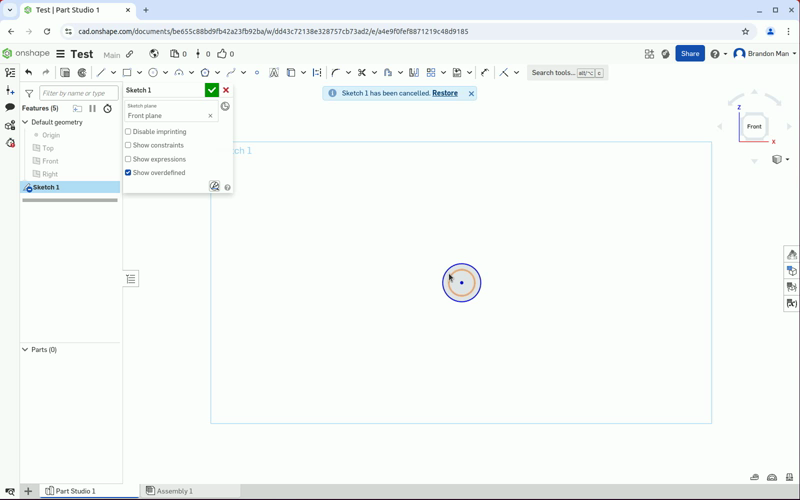
scroll(6)
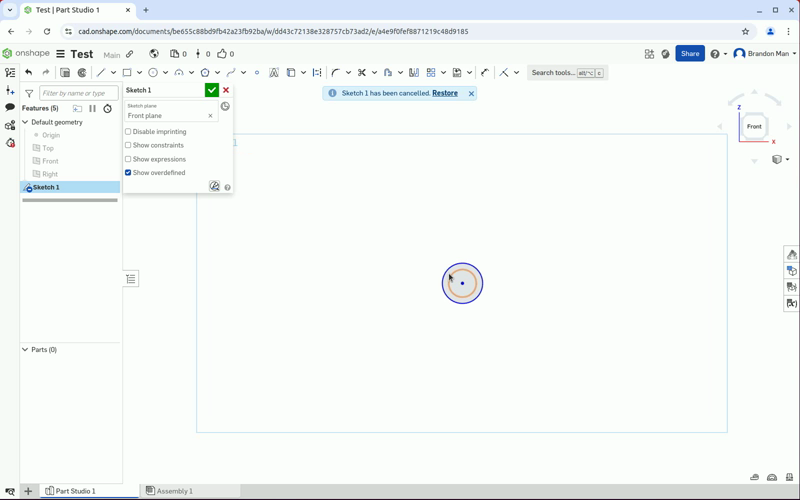
scroll(6)
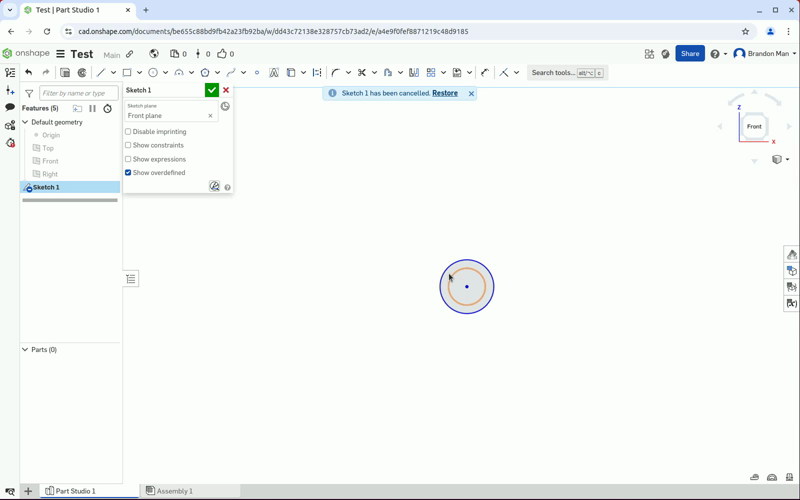
scroll(6)
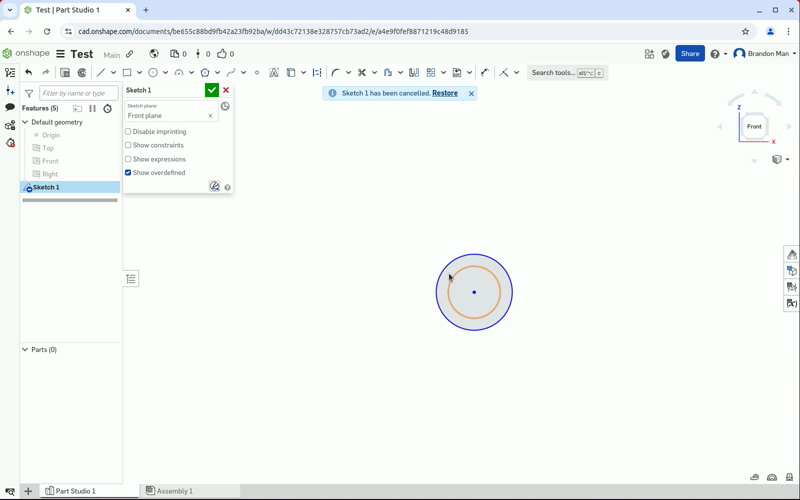
scroll(6)
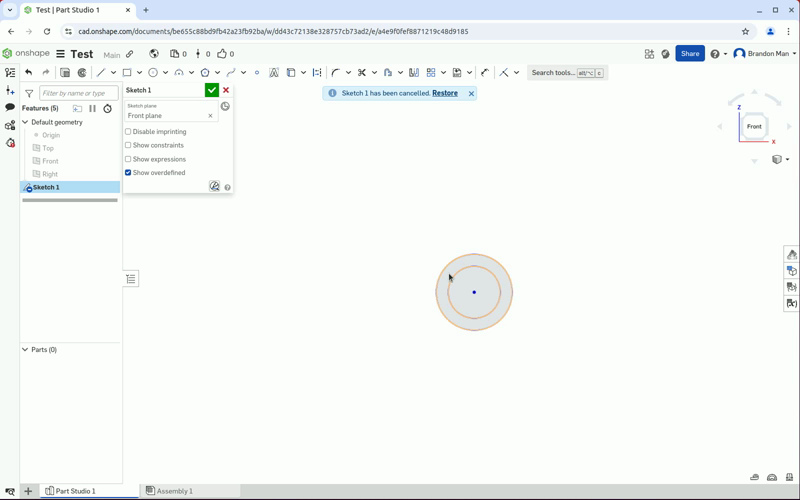
scroll(6)
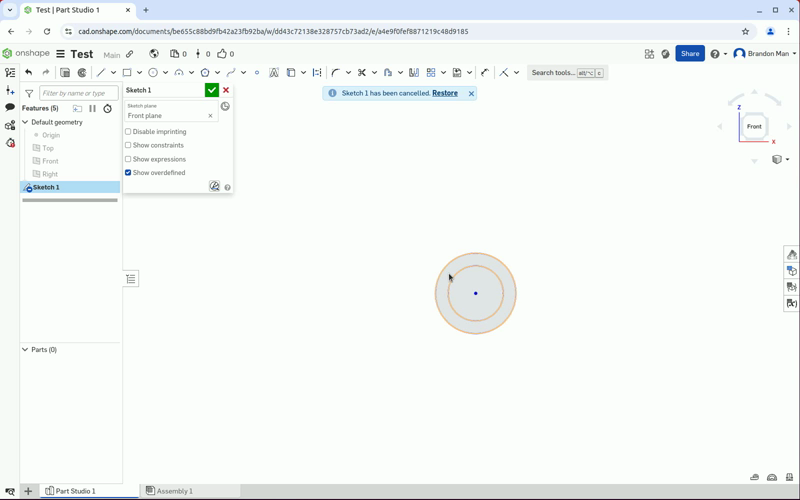
scroll(6)
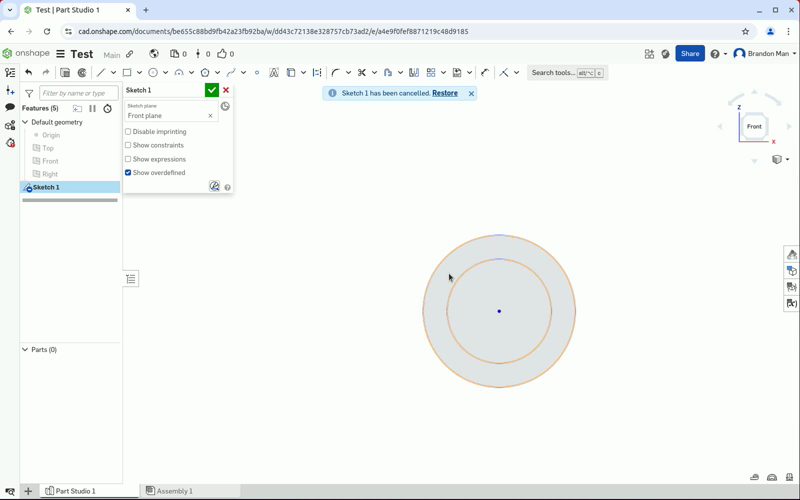
scroll(6)
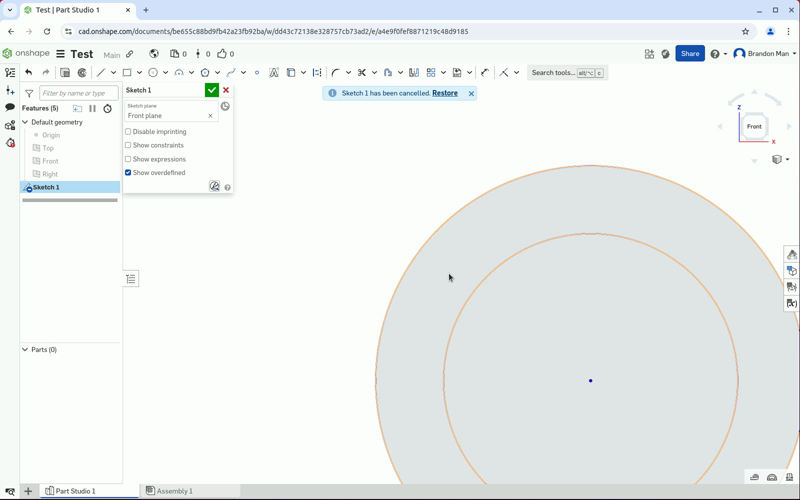
click(449, 273)
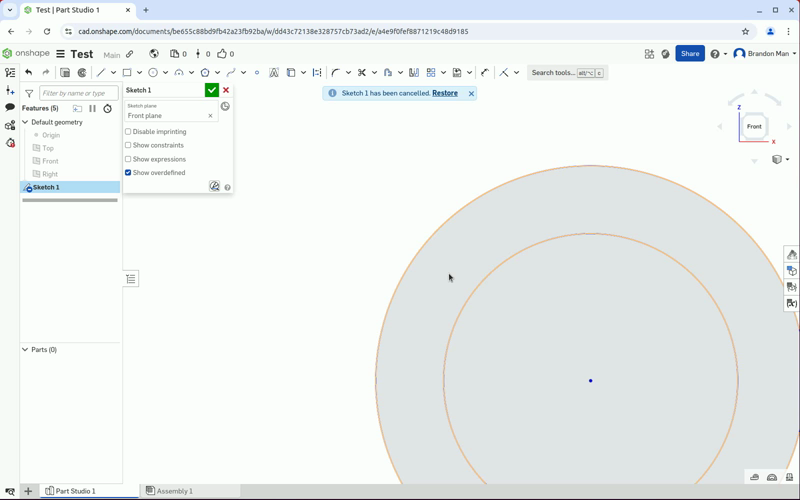
scroll(-6)
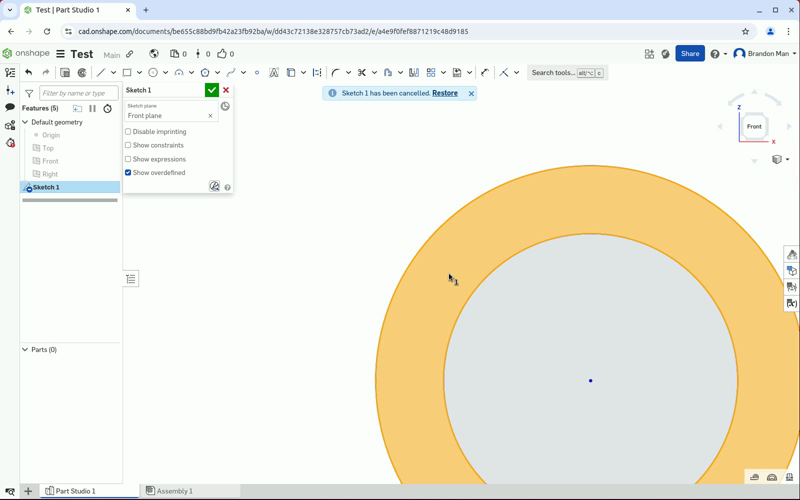
scroll(-6)
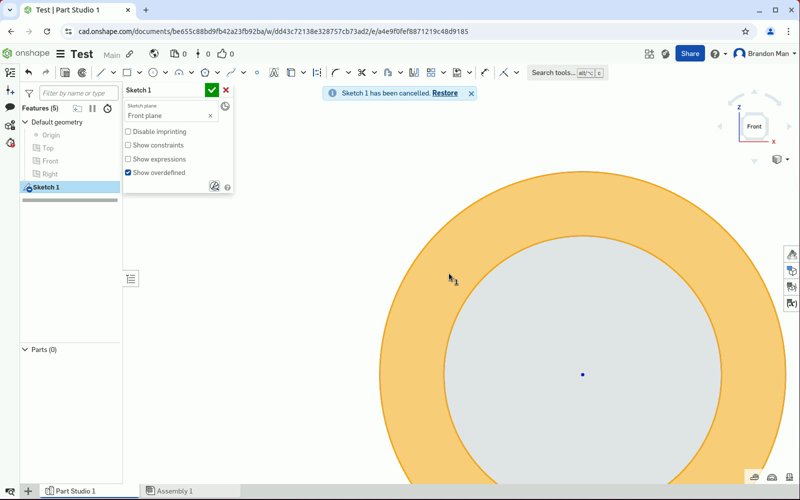
scroll(-6)
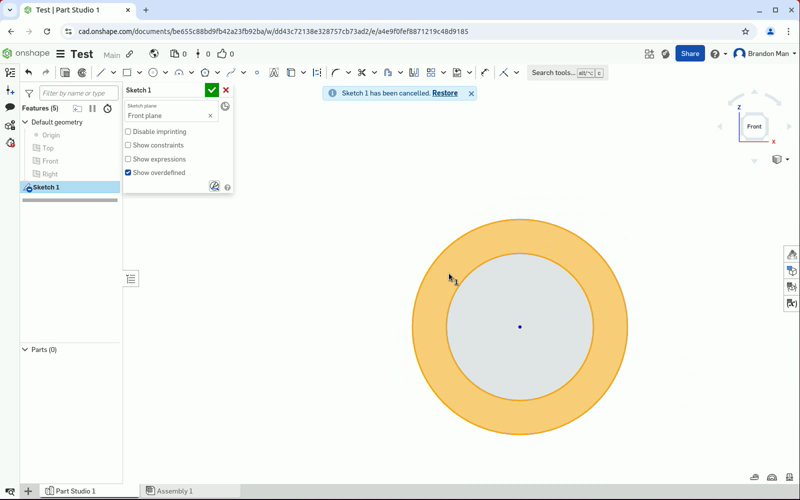
scroll(-6)
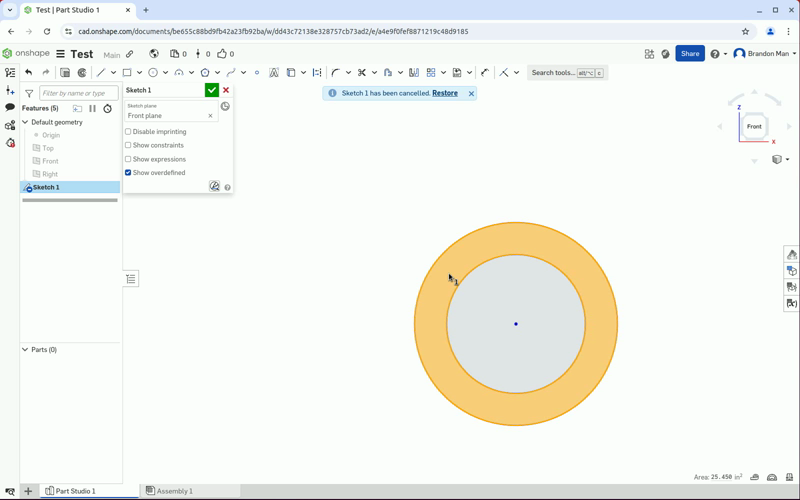
scroll(-6)
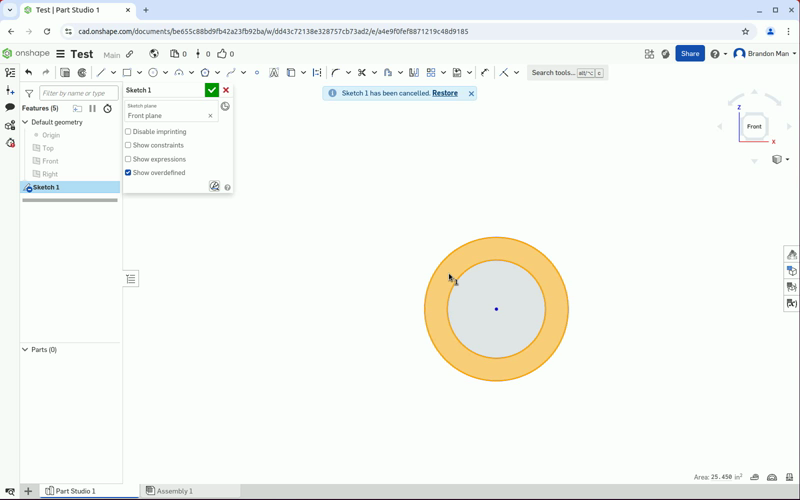
scroll(-6)
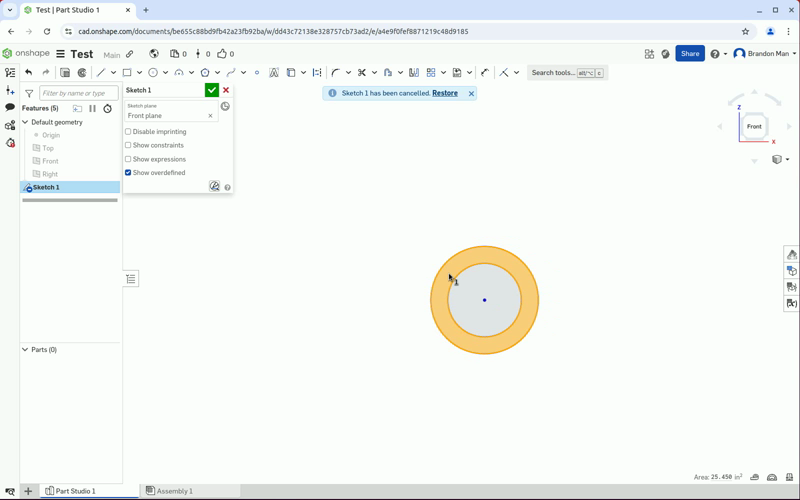
scroll(-6)
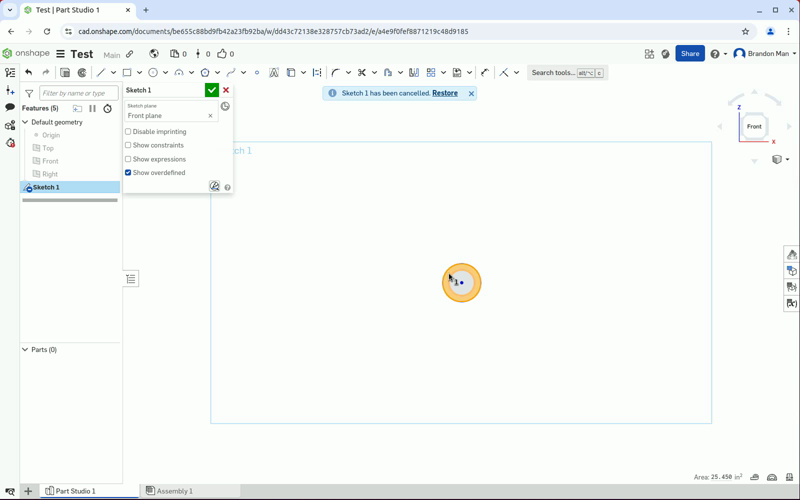
mouse_move(73, 352)
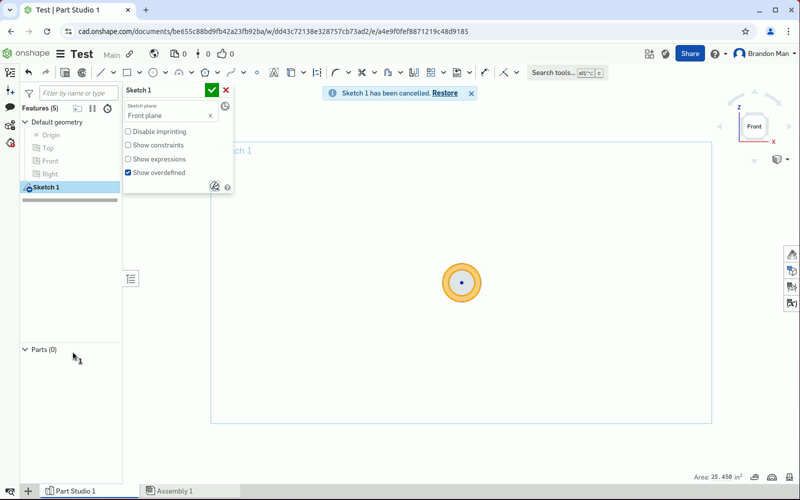
key(shift+y)
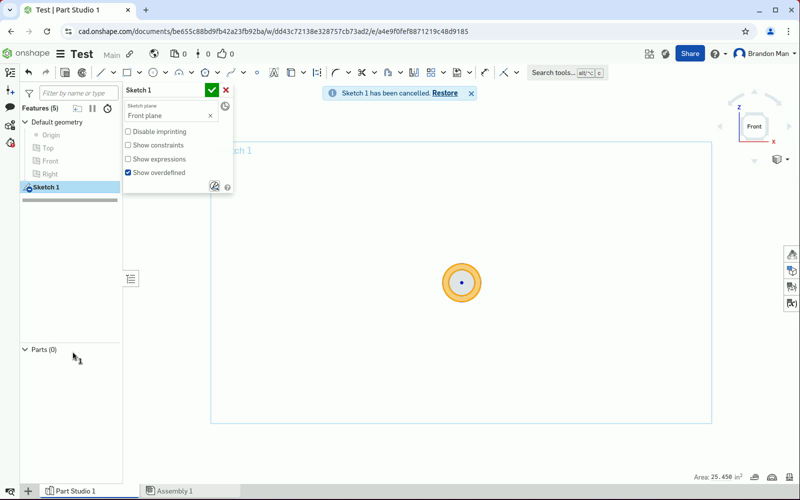
key(shift+e)
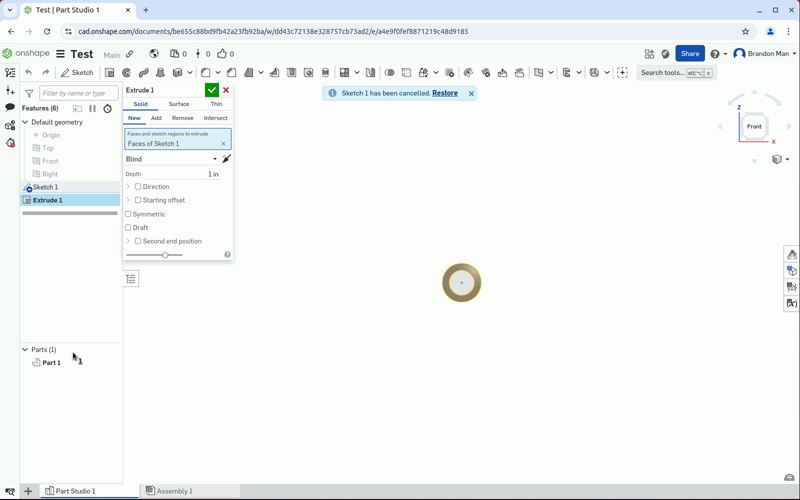
mouse_move(143, 106)
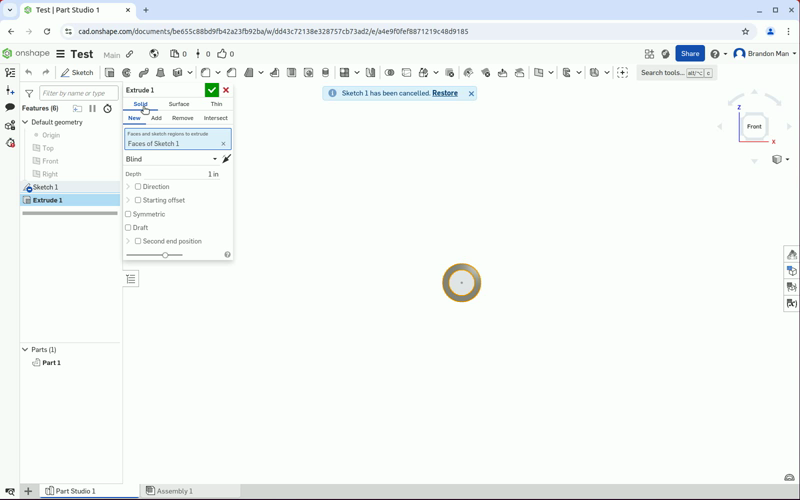
click(143, 106)
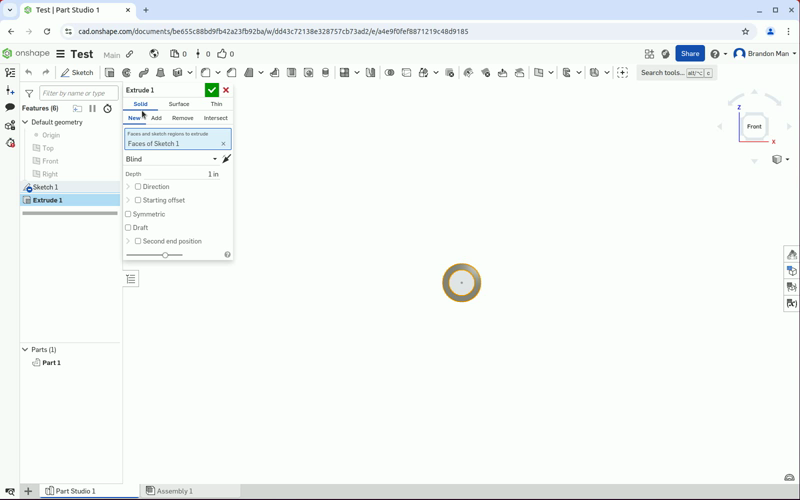
mouse_move(137, 120)
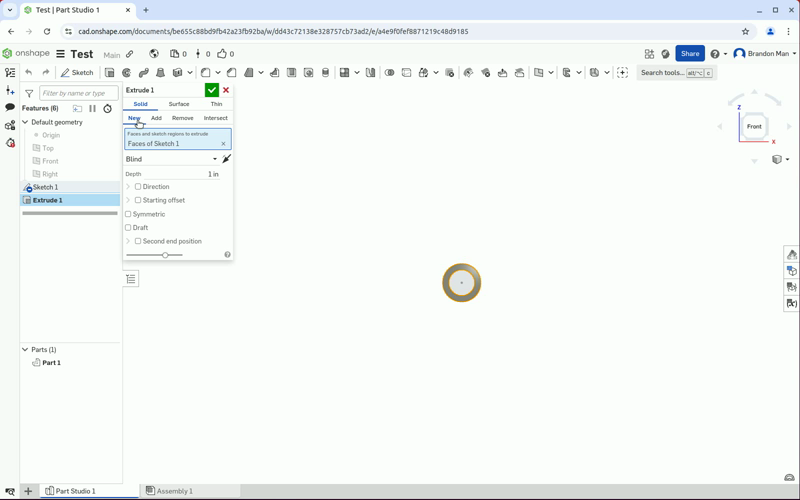
click(137, 120)
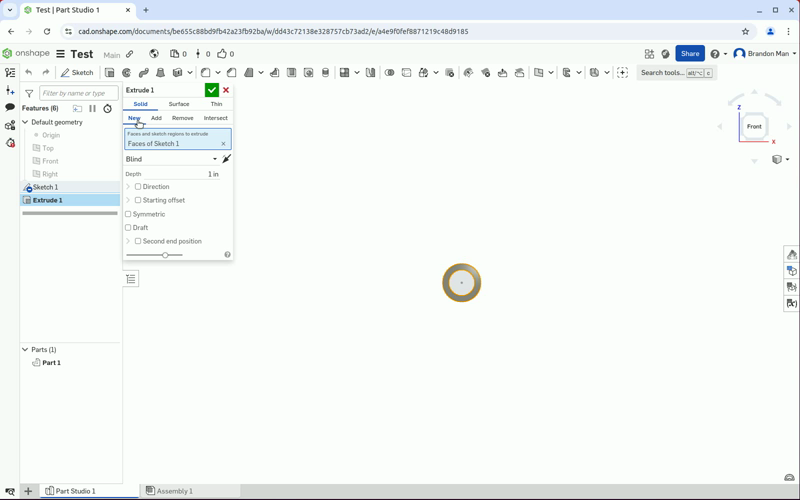
key(tab, 4)
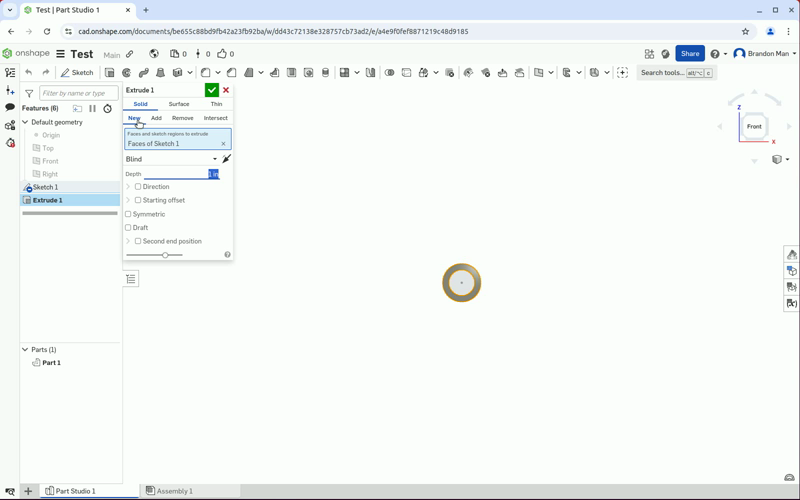
text(2.407)
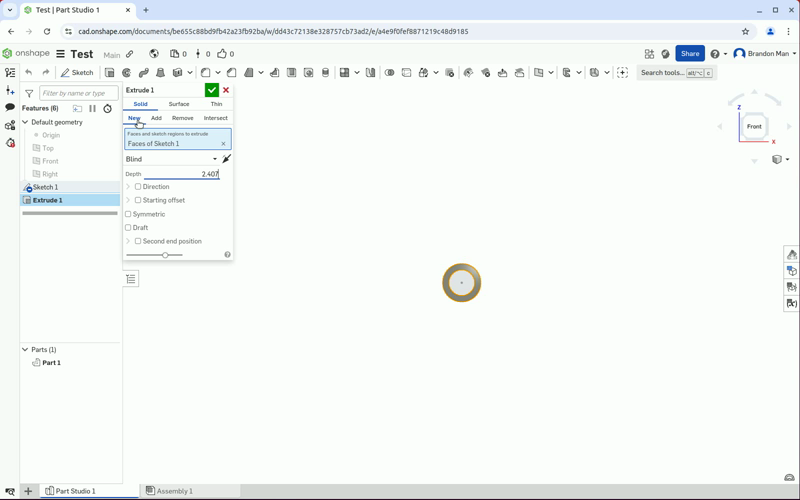
key(enter)
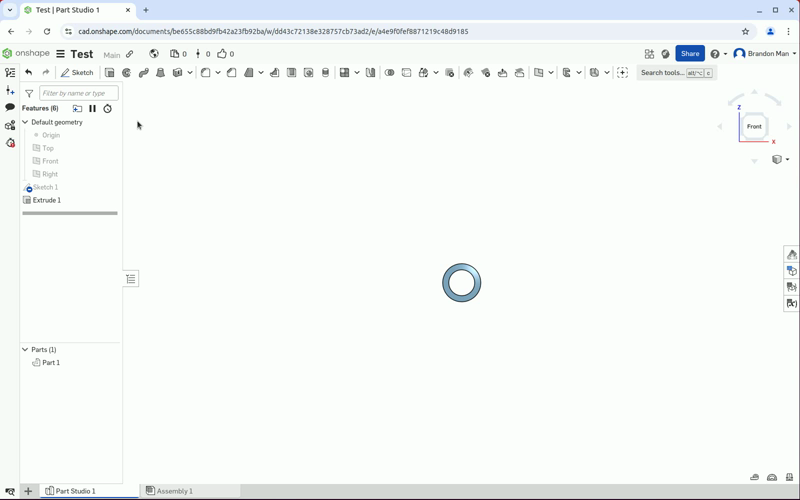
key(shift+h)
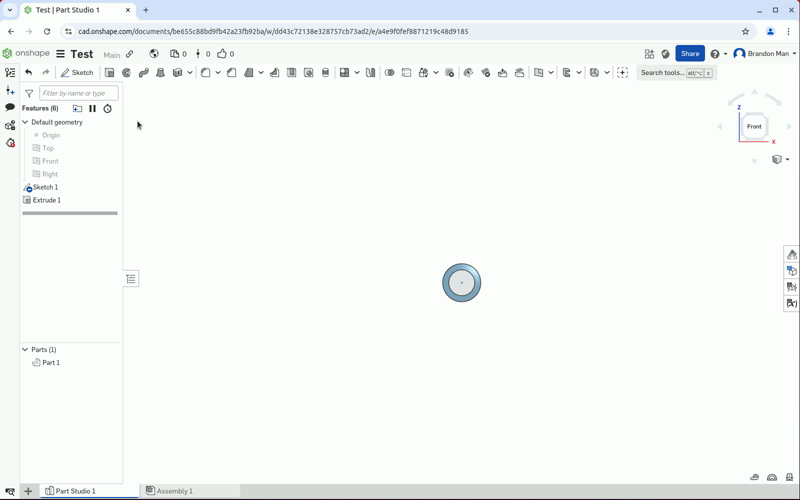
key(shift+h)
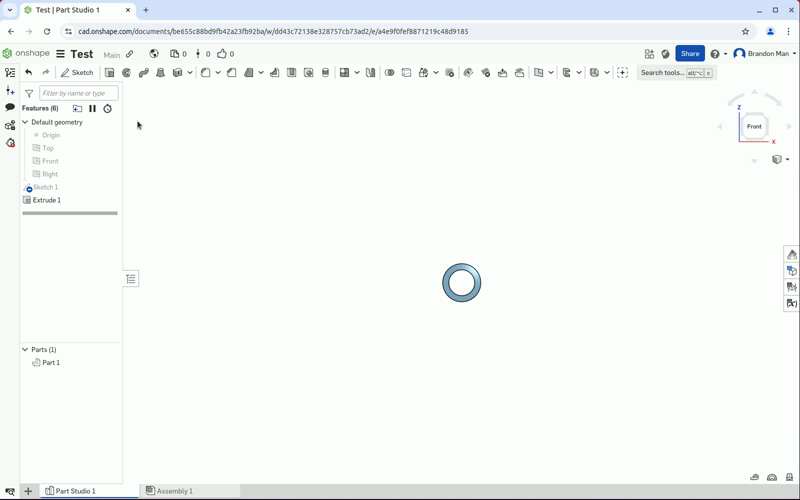
mouse_move(73, 189)
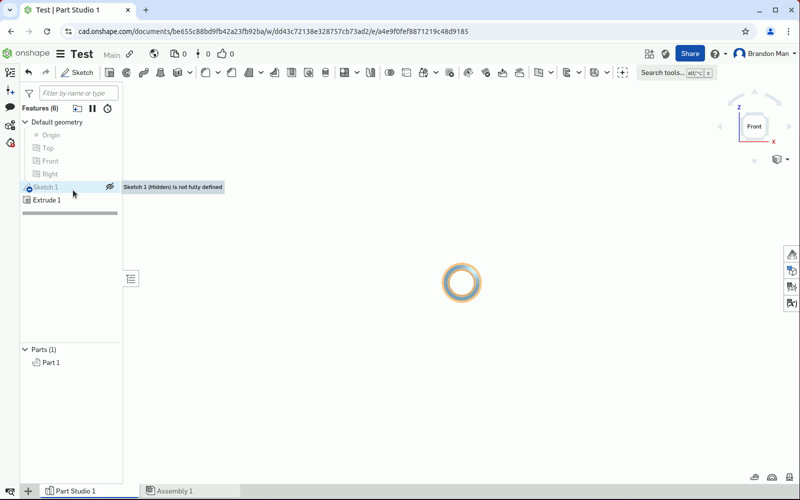
click(73, 189)
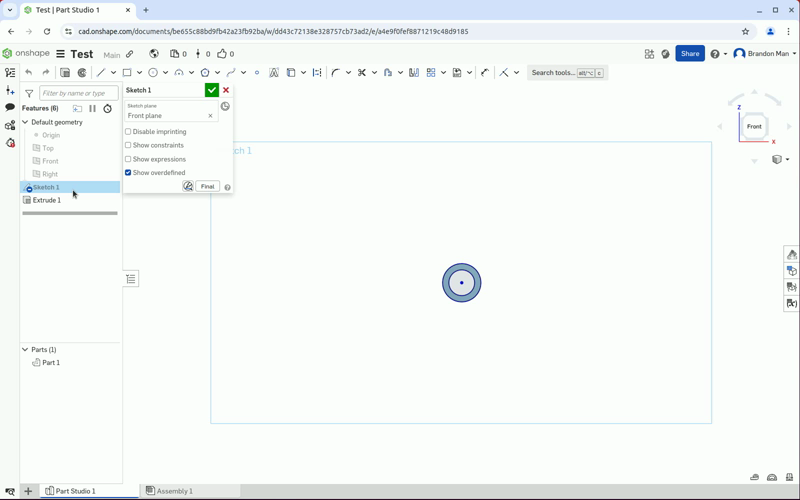
mouse_move(229, 92)
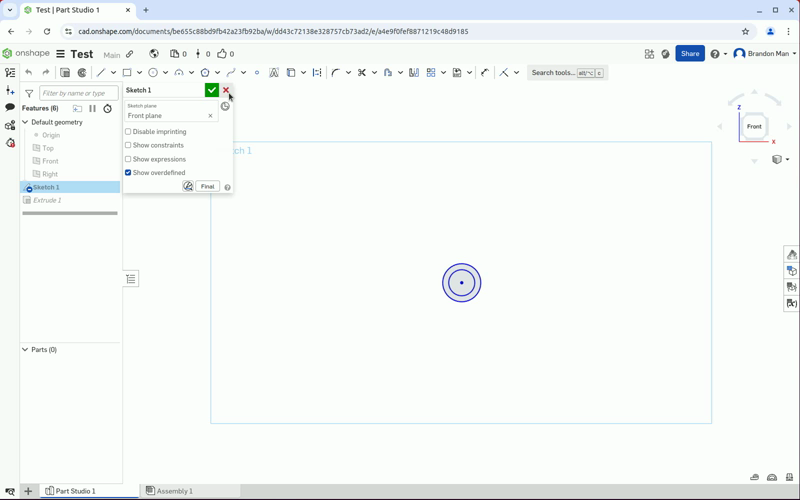
click(229, 92)
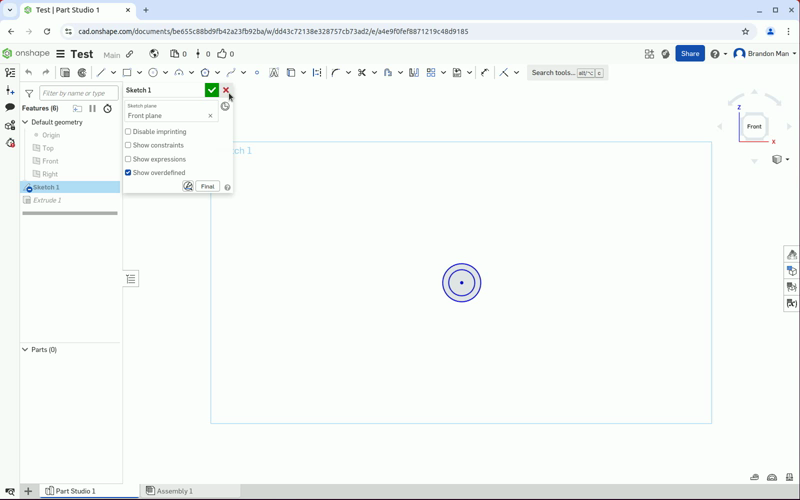
key(shift+s)
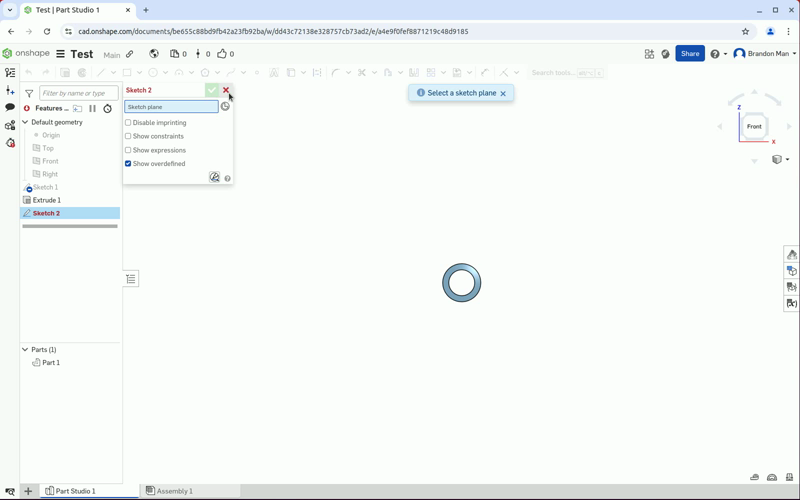
mouse_move(73, 163)
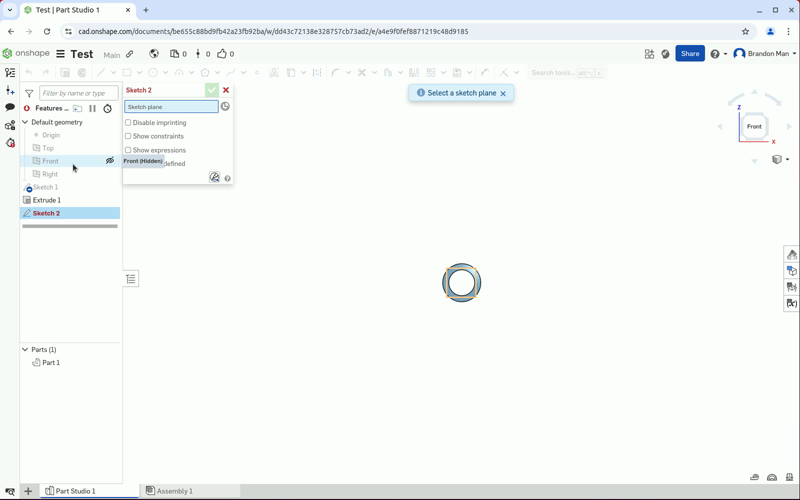
click(73, 163)
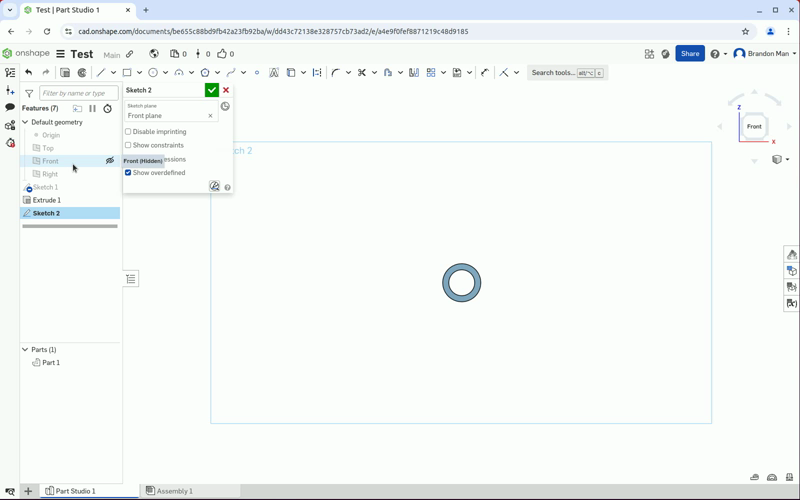
mouse_move(73, 352)
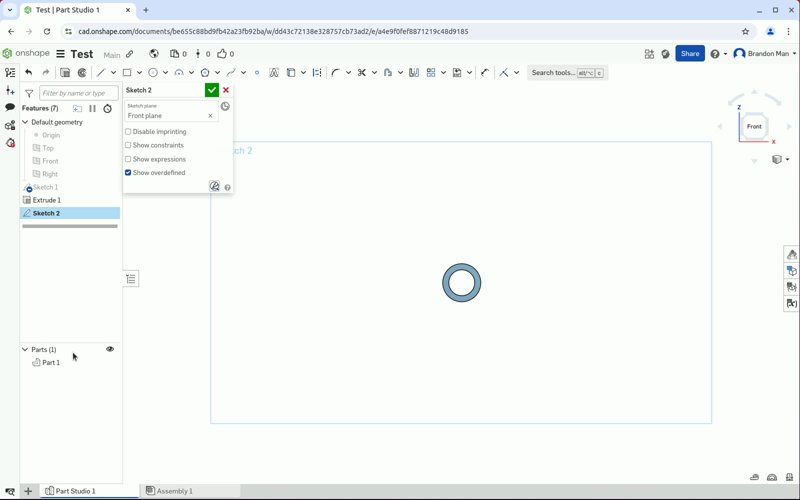
key(y)
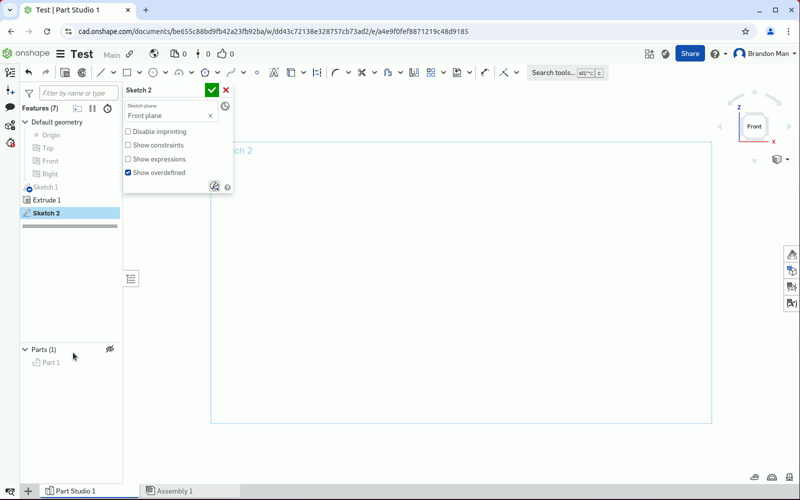
key(c)
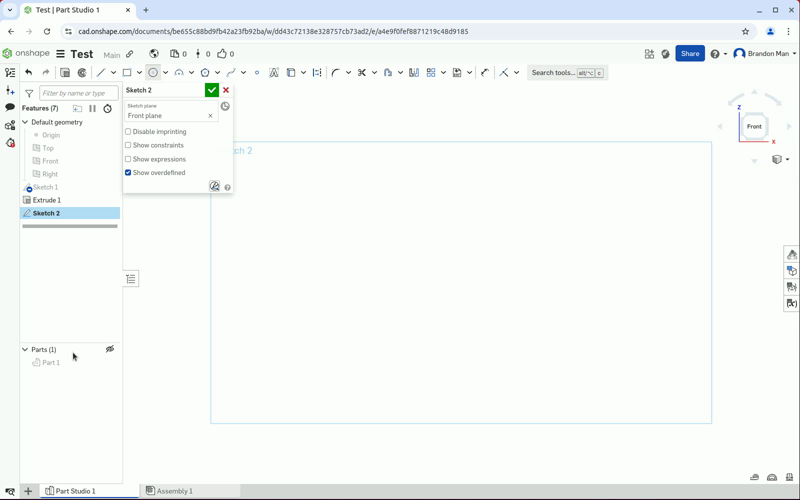
key_down(shift)
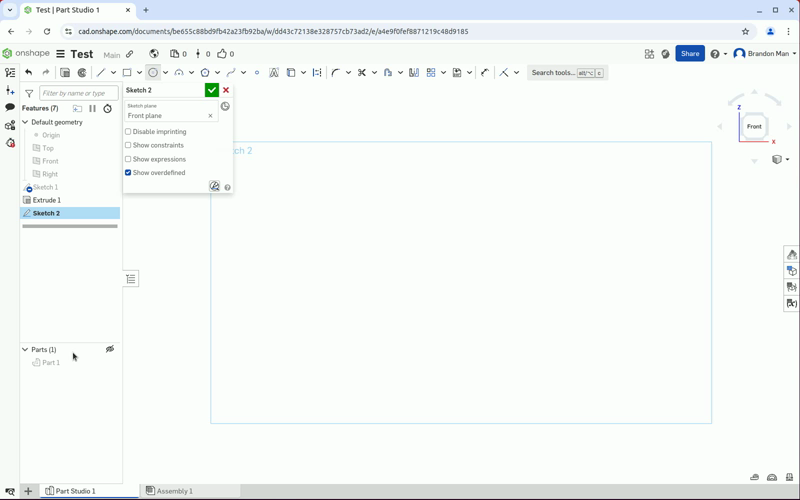
mouse_move(461, 192)
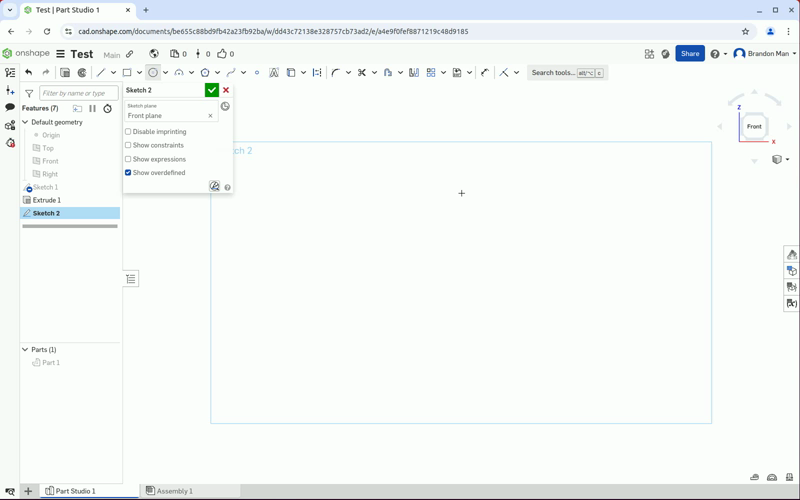
click(461, 192)
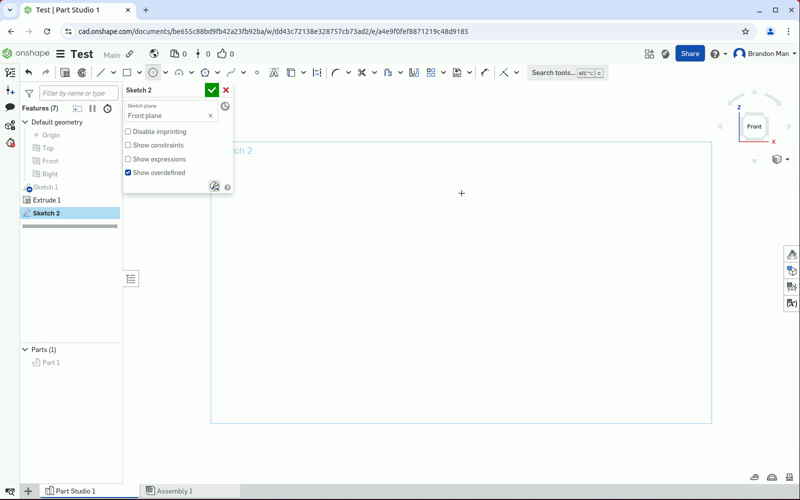
key_up(shift)
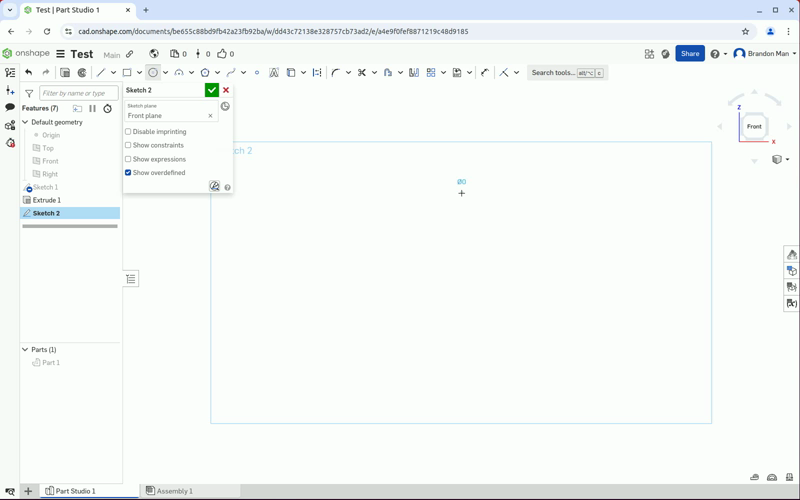
mouse_move(480, 192)
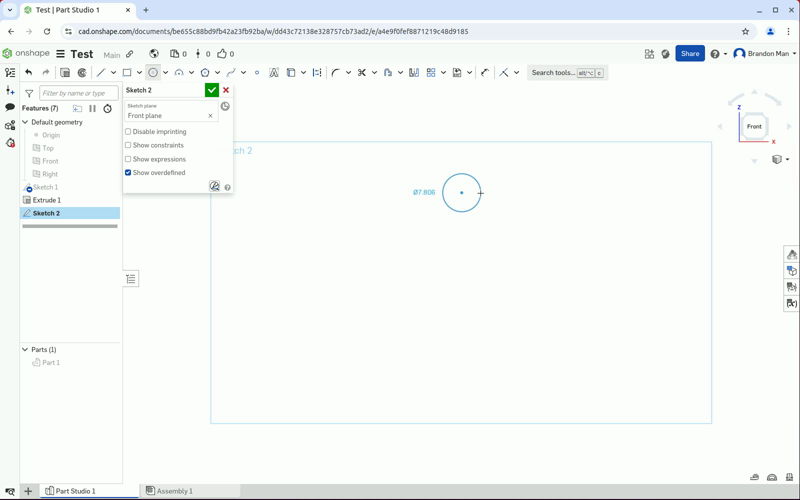
click(480, 192)
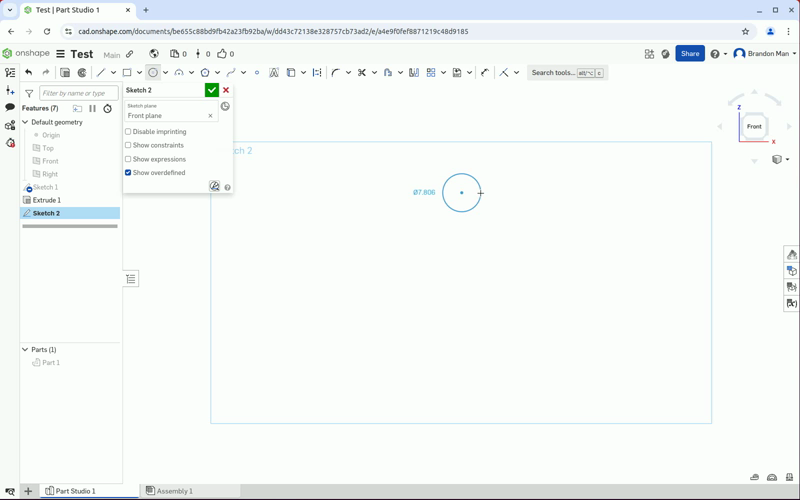
key(esc)
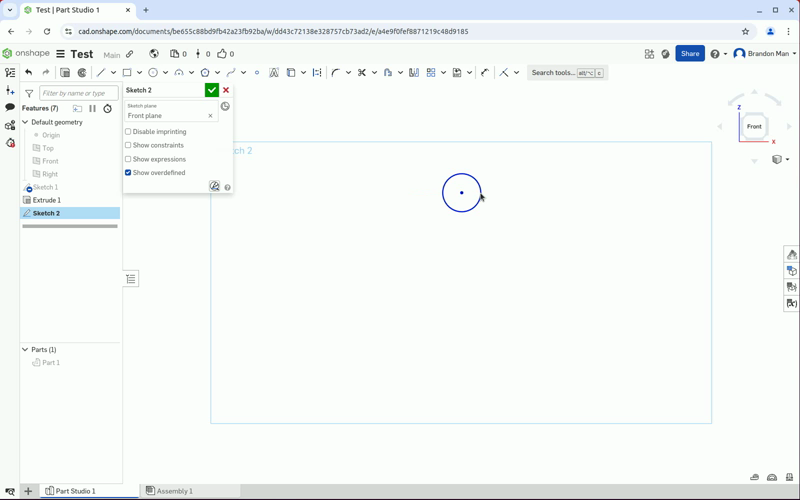
key(c)
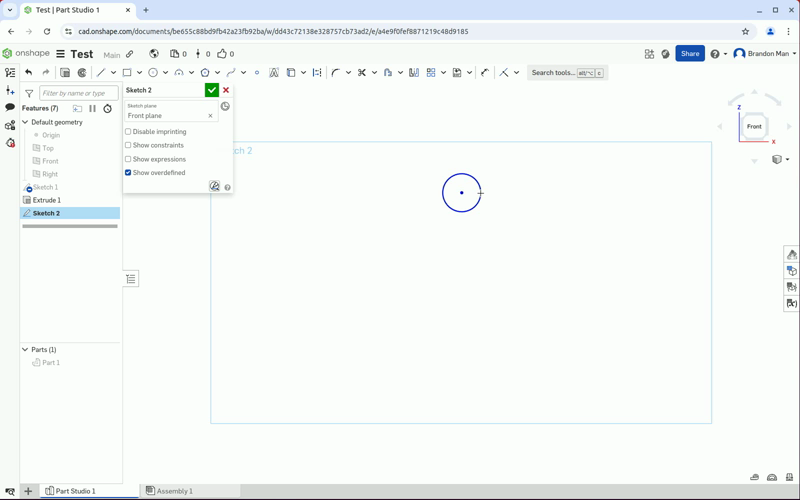
key_down(shift)
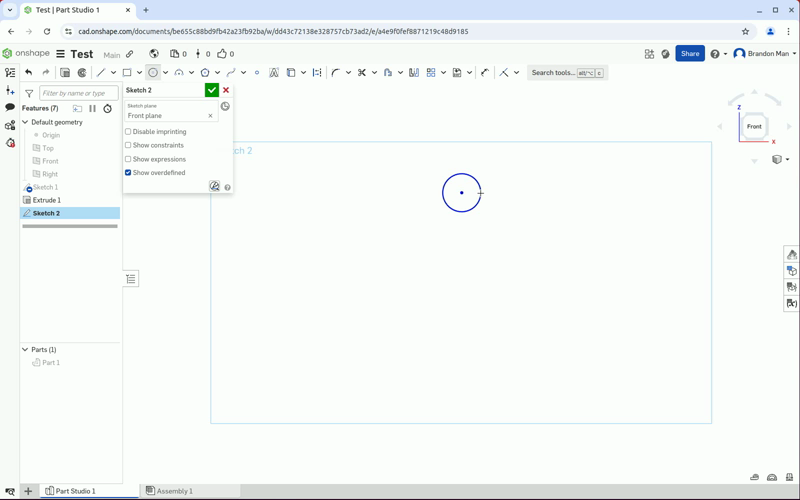
mouse_move(461, 192)
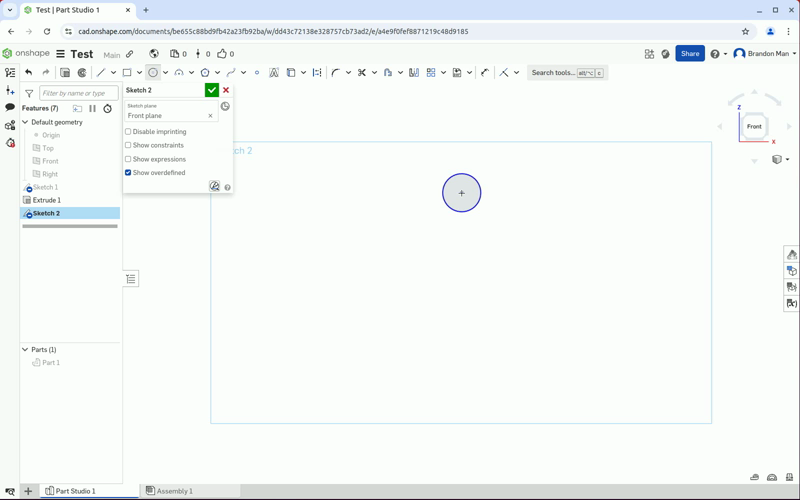
click(461, 192)
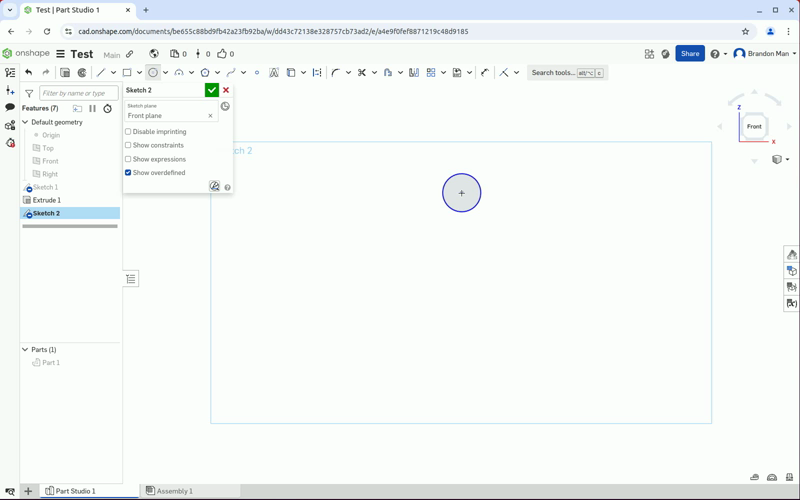
key_up(shift)
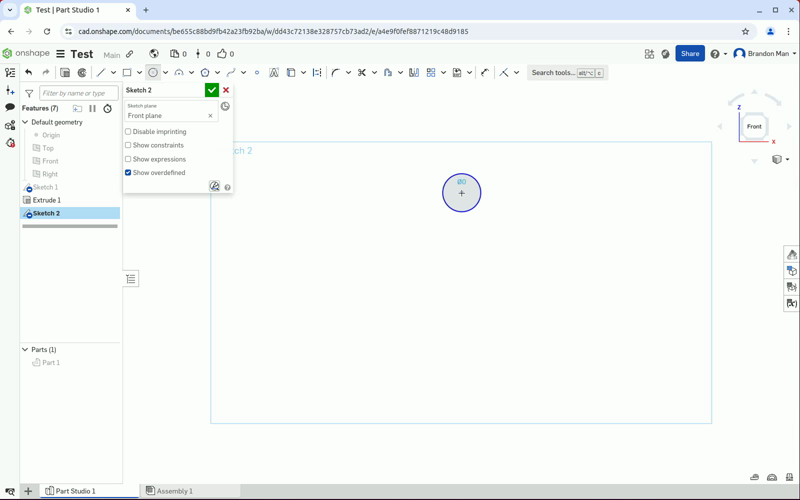
mouse_move(471, 192)
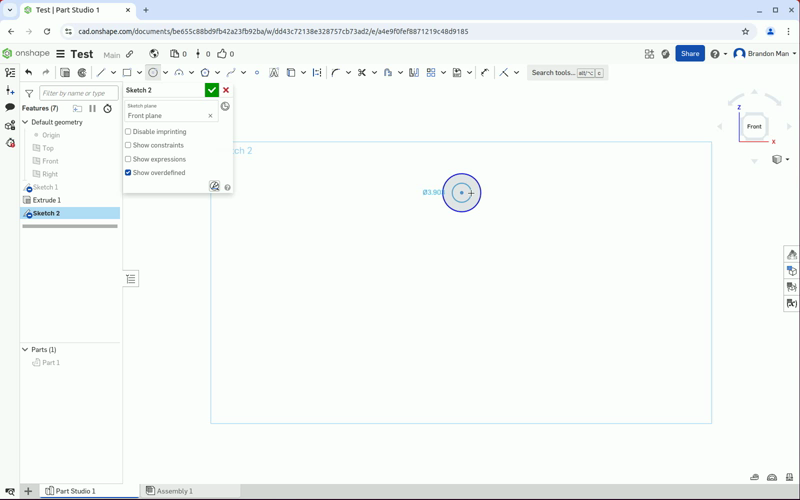
click(471, 192)
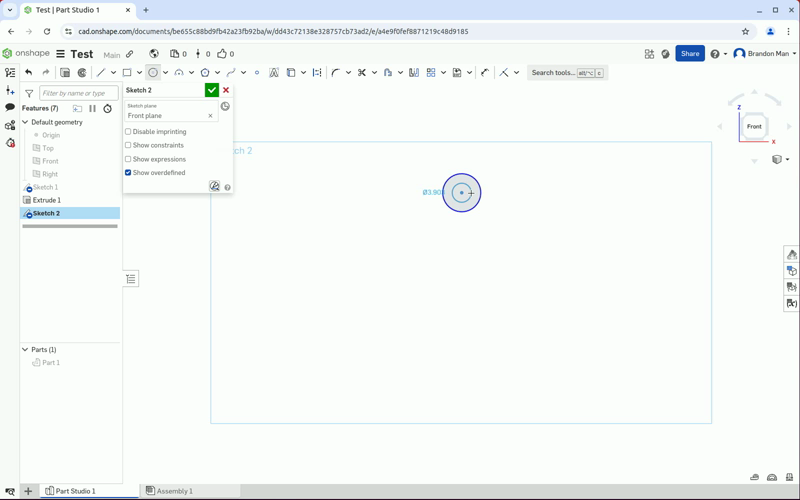
key(esc)
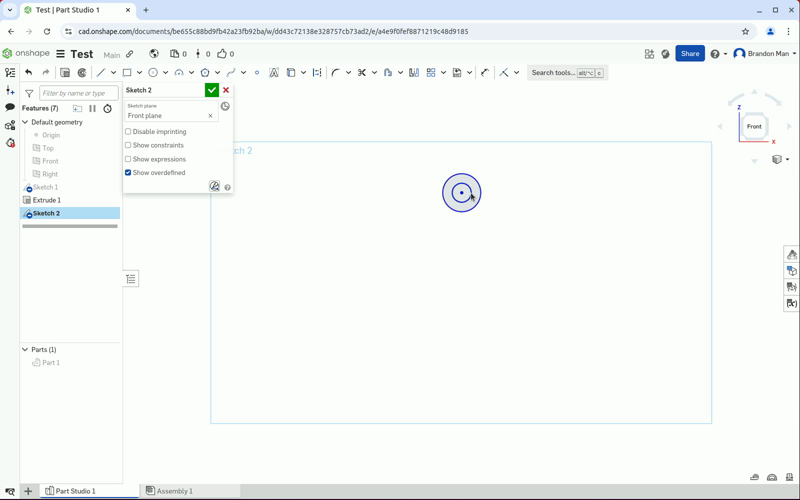
mouse_move(447, 193)
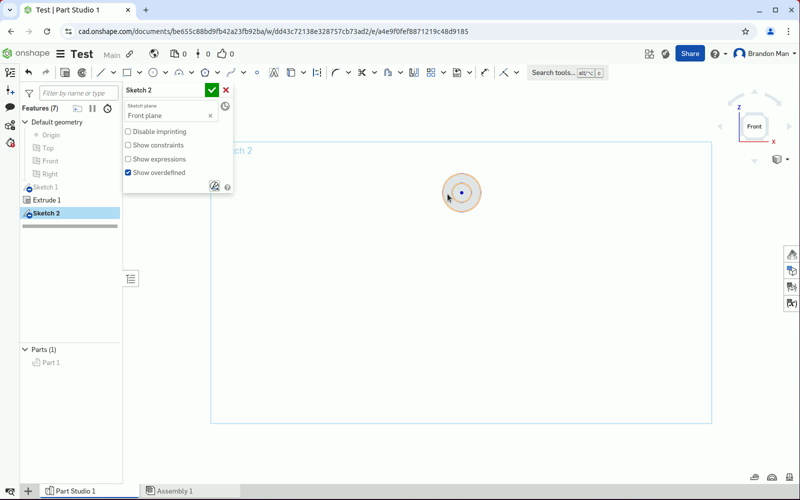
scroll(6)
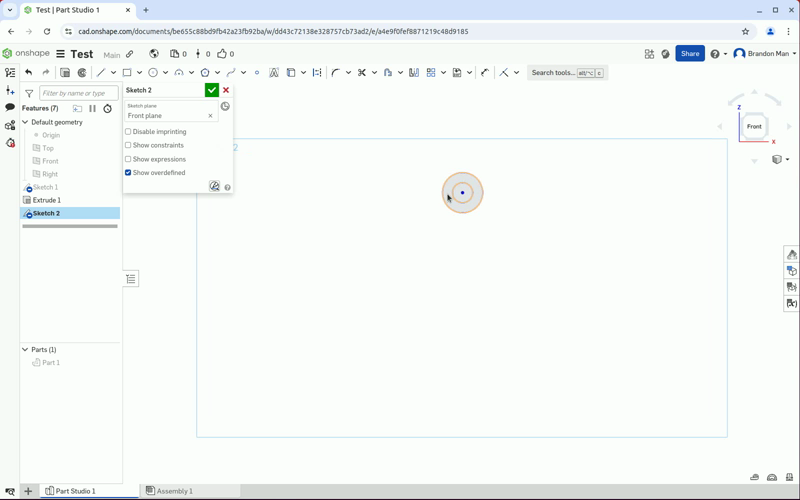
scroll(6)
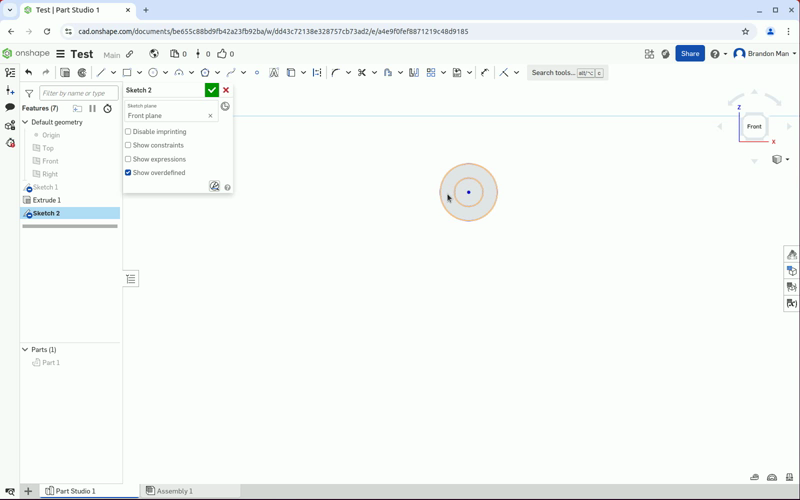
scroll(6)
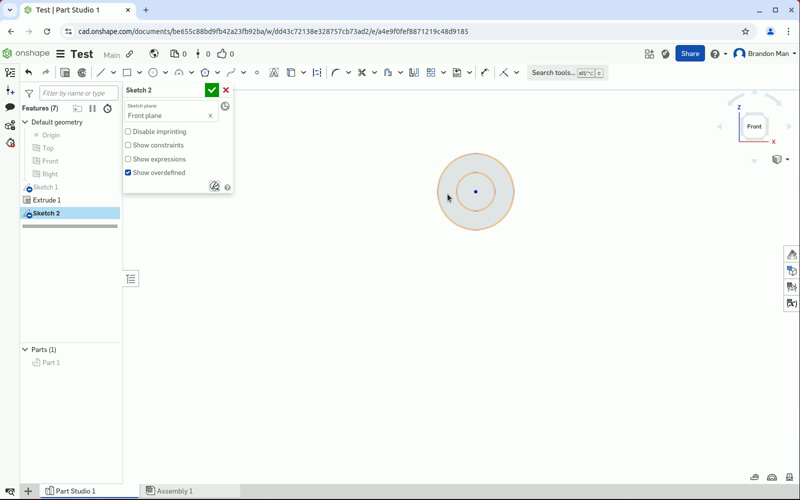
scroll(6)
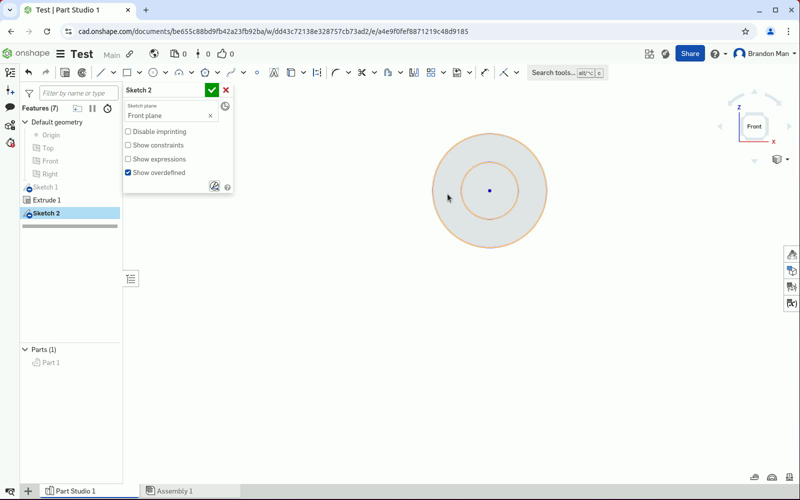
scroll(6)
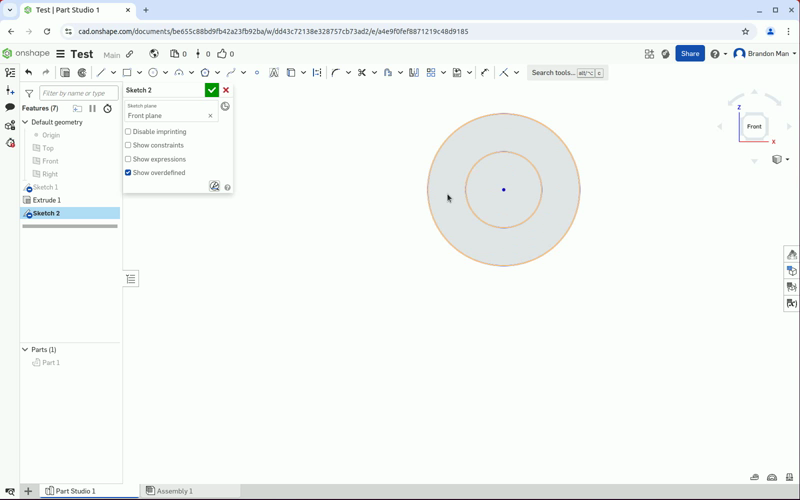
scroll(6)
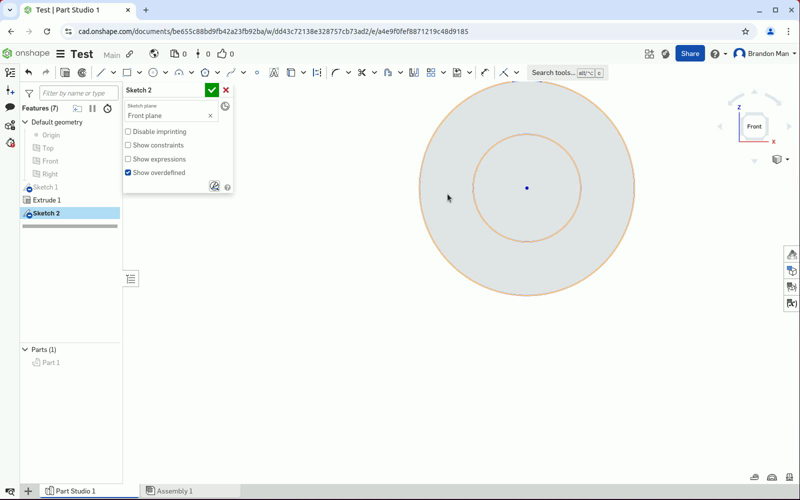
scroll(6)
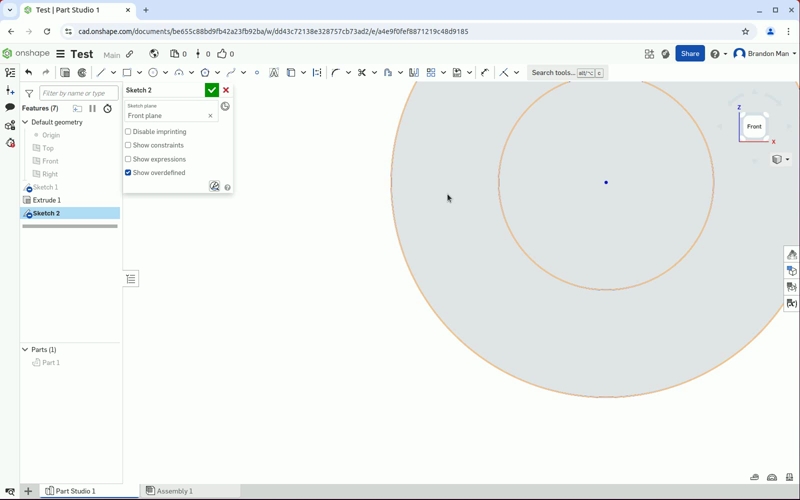
click(447, 193)
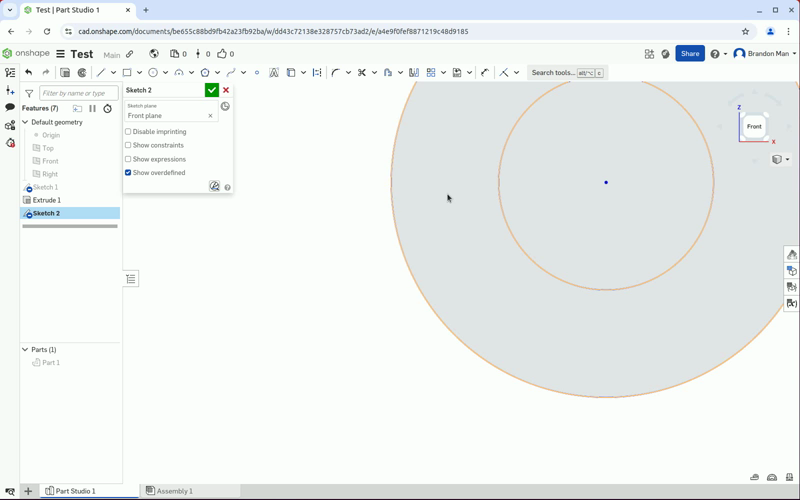
scroll(-6)
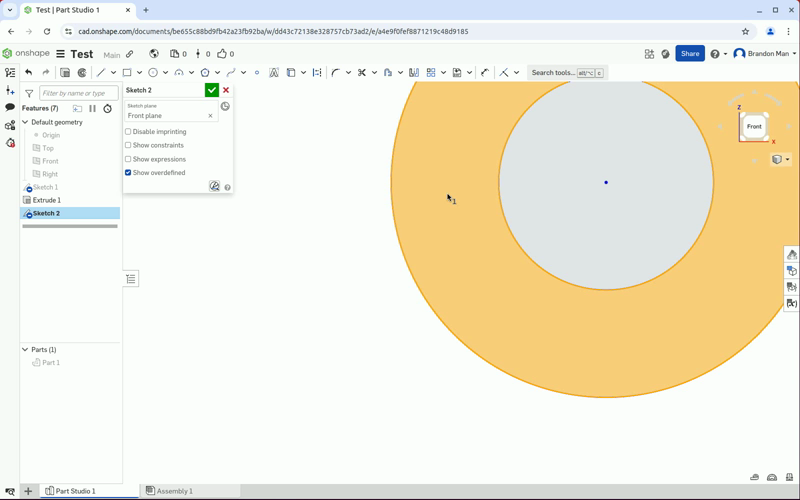
scroll(-6)
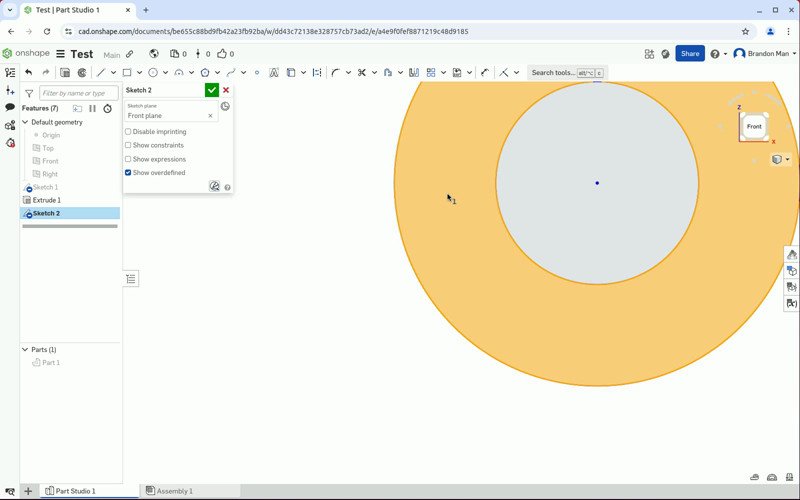
scroll(-6)
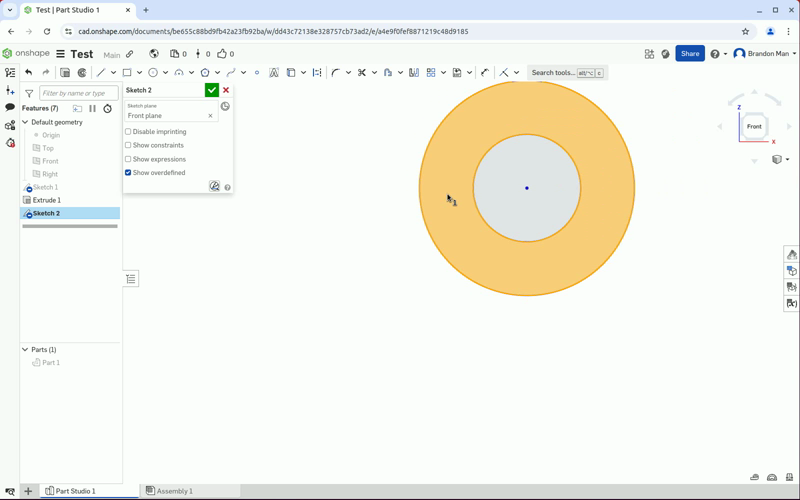
scroll(-6)
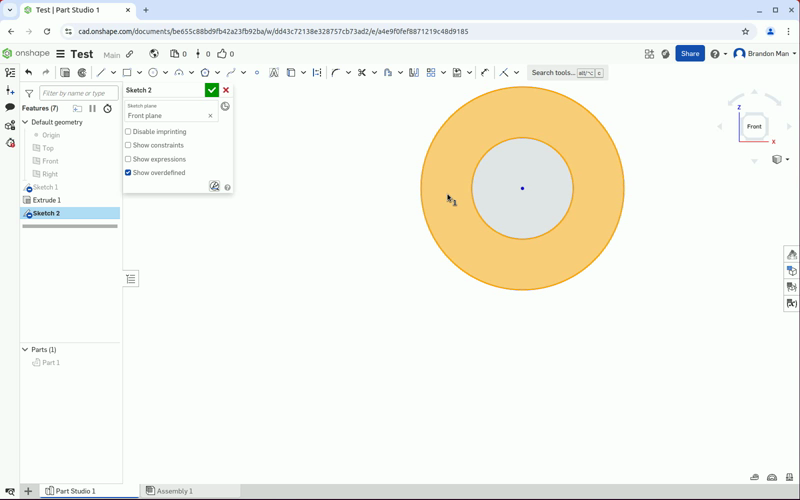
scroll(-6)
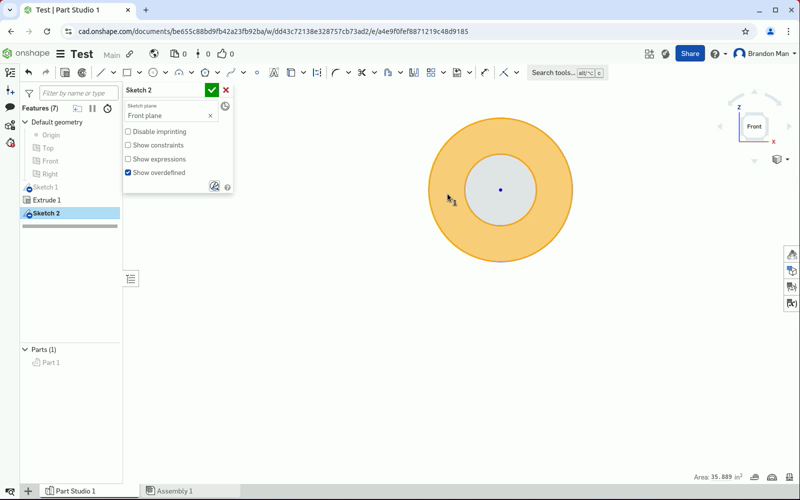
scroll(-6)
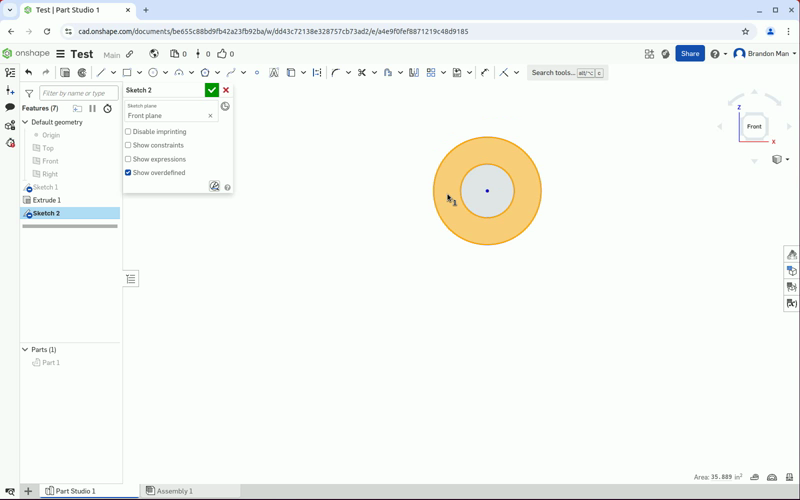
scroll(-6)
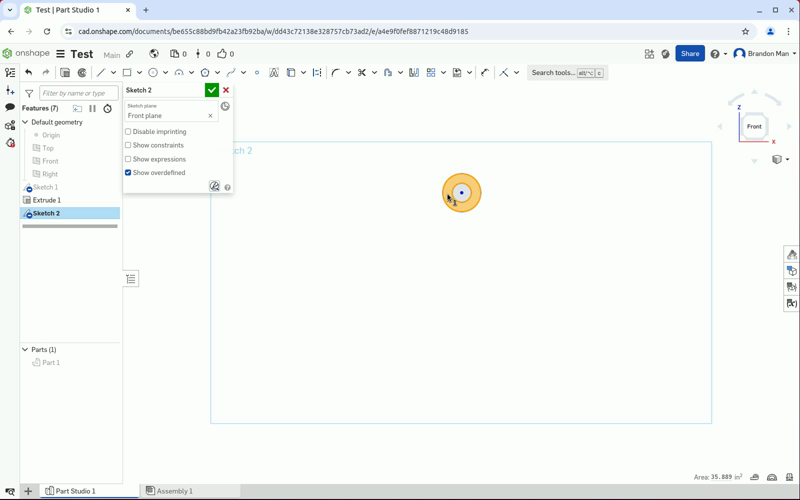
mouse_move(73, 352)
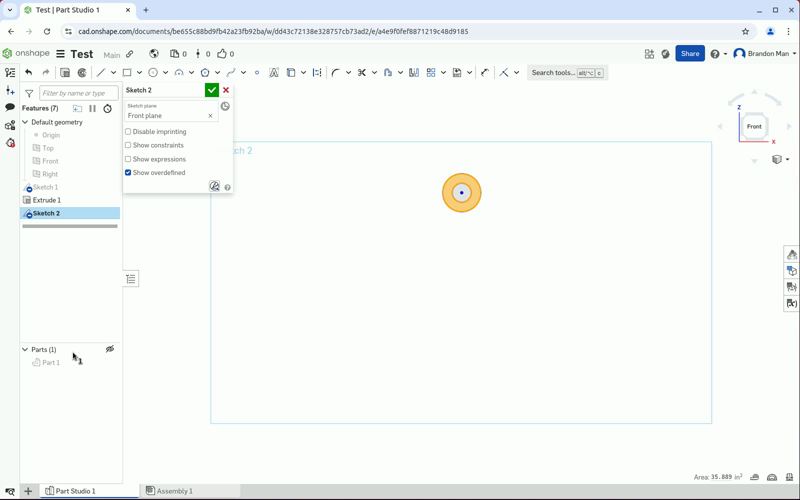
key(shift+y)
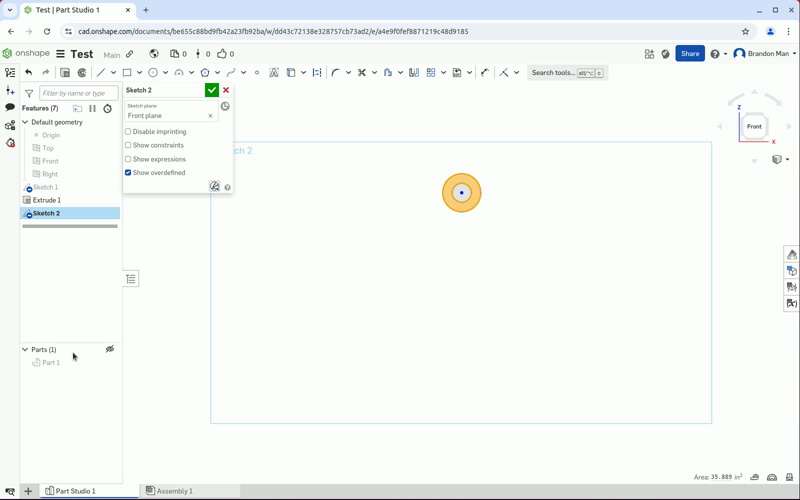
key(shift+e)
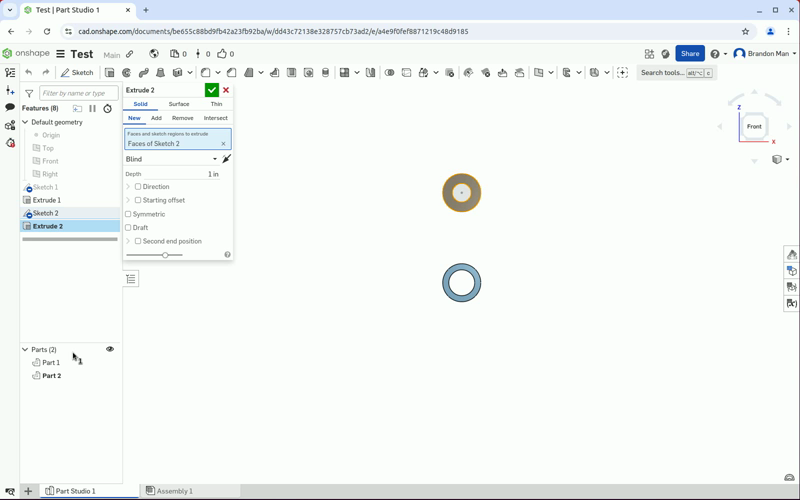
mouse_move(143, 106)
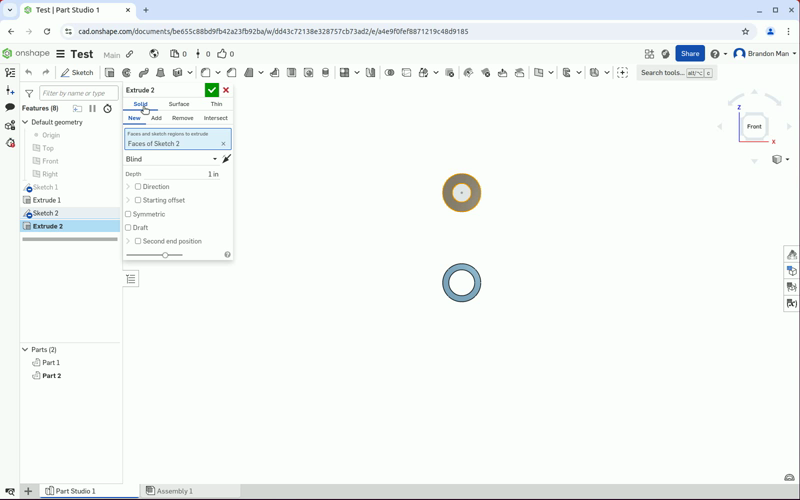
click(143, 106)
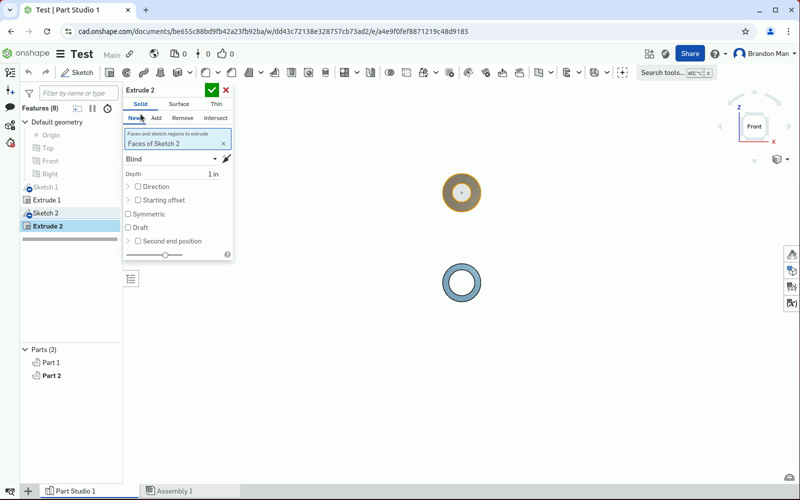
mouse_move(137, 120)
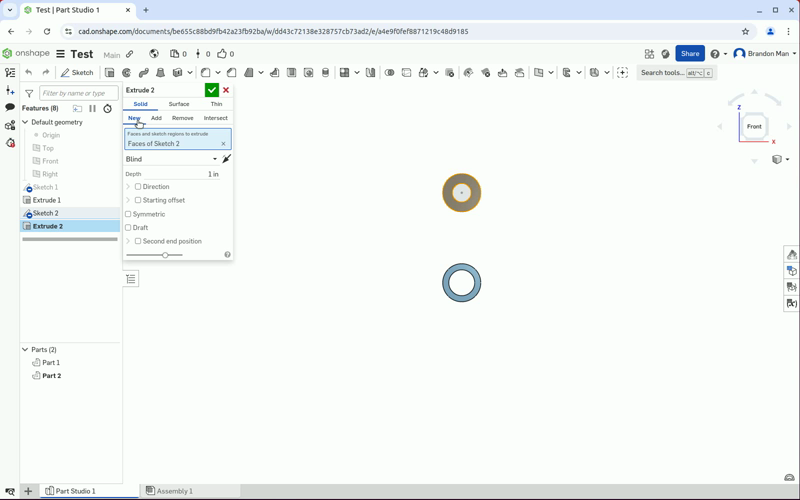
click(137, 120)
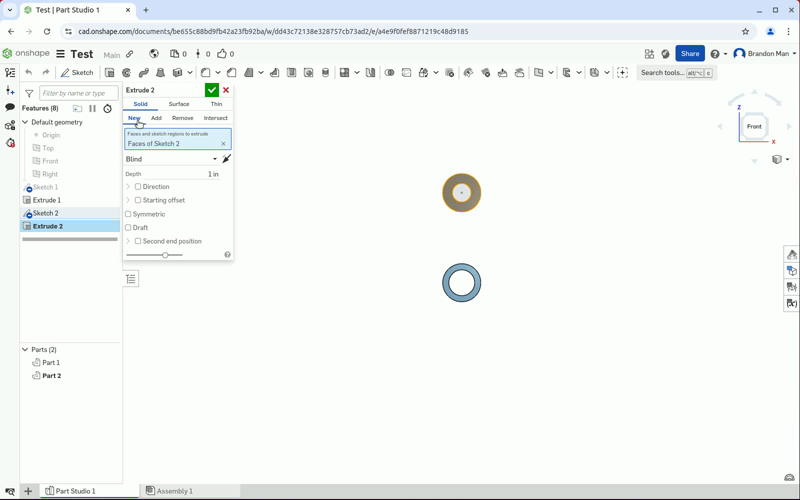
key(tab, 4)
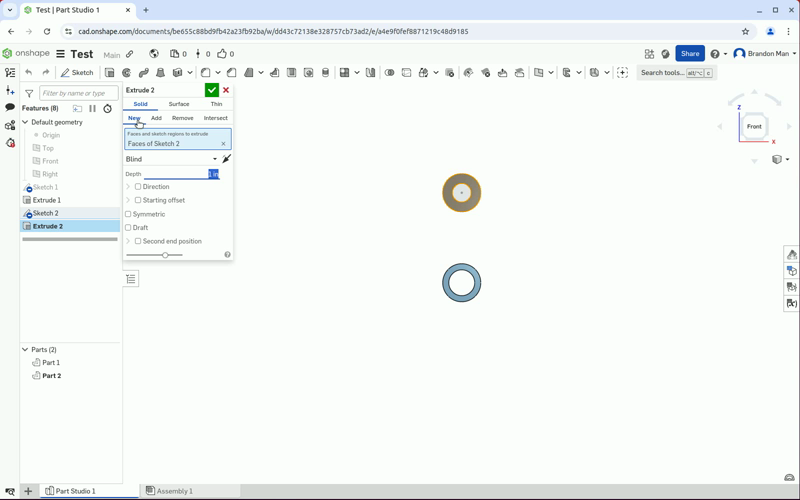
text(2.407)
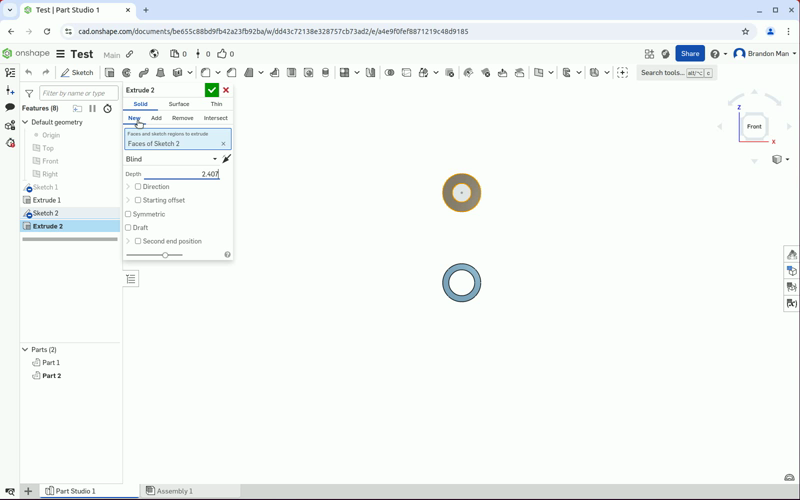
key(enter)
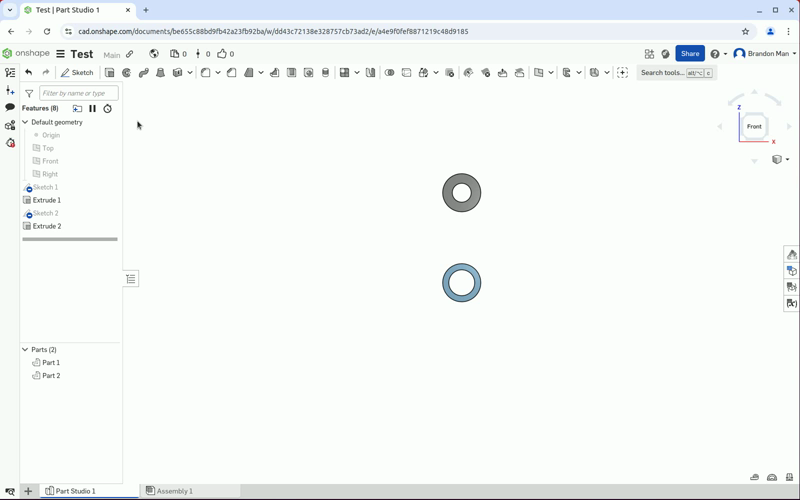
key(shift+h)
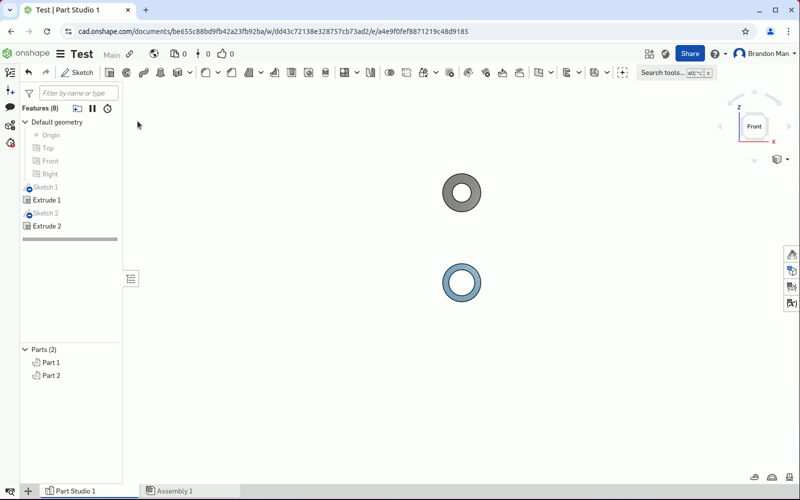
key(shift+h)
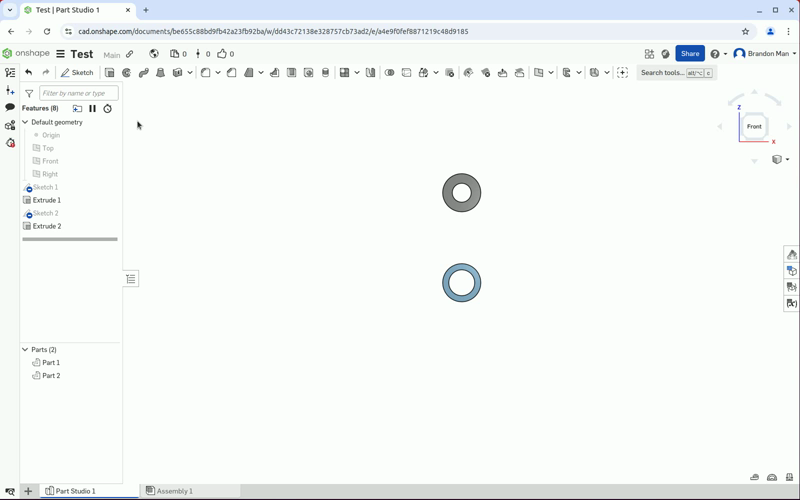
mouse_move(73, 189)
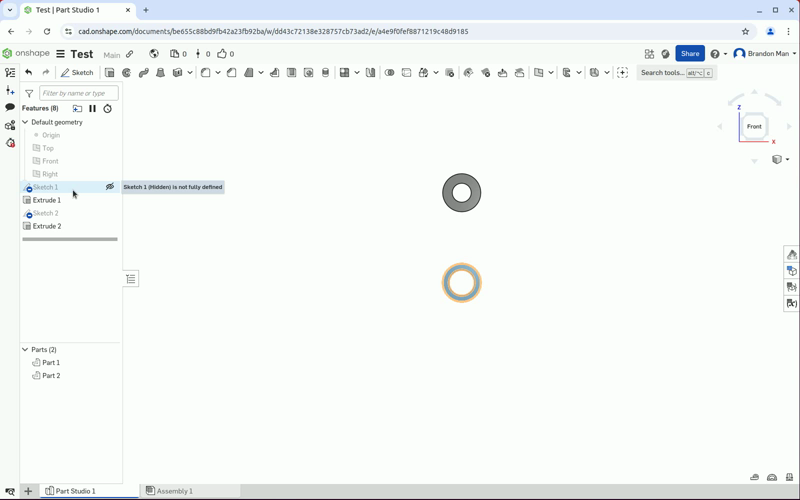
click(73, 189)
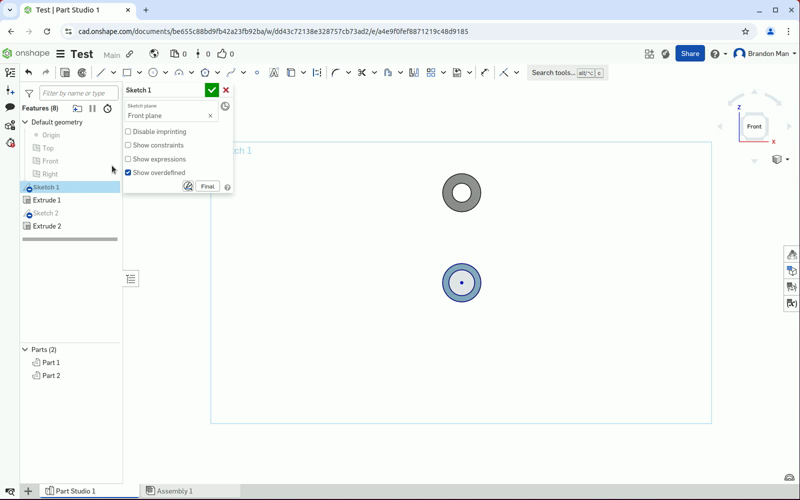
mouse_move(229, 92)
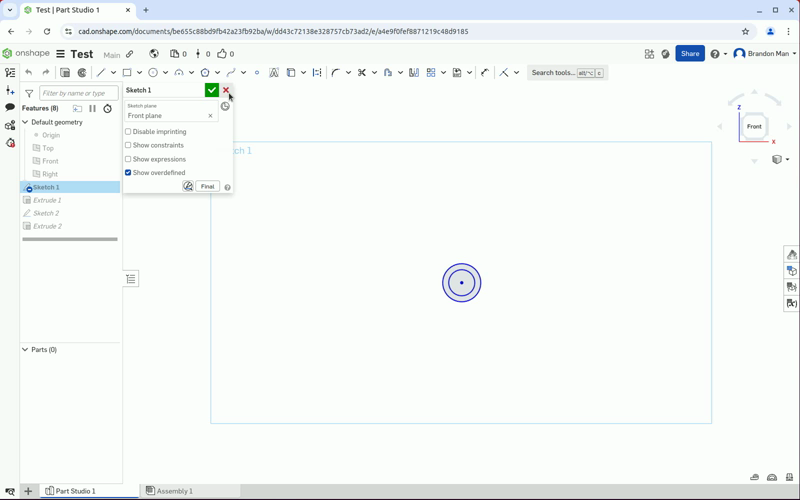
click(229, 92)
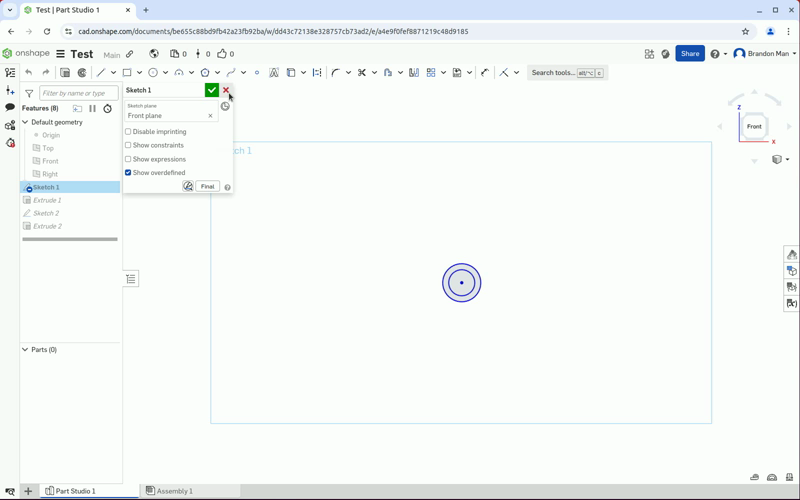
key(shift+s)
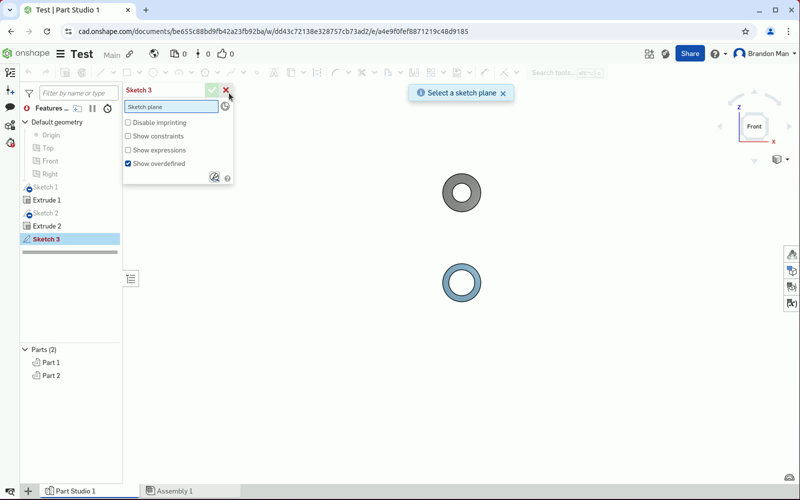
mouse_move(73, 163)
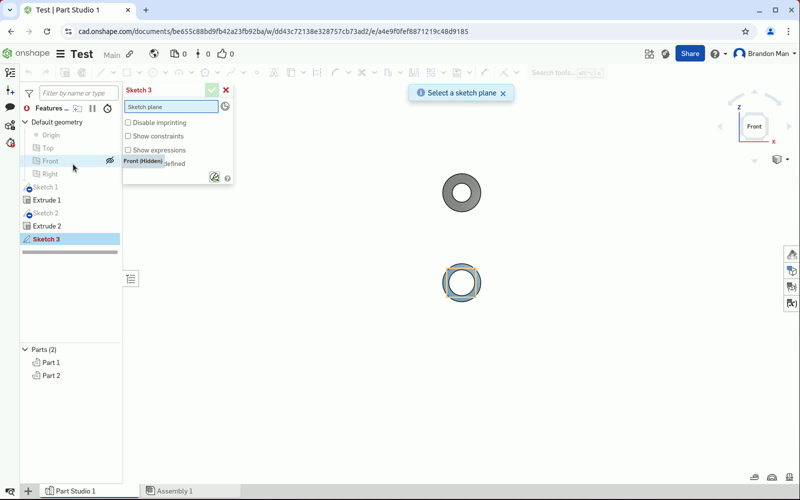
click(73, 163)
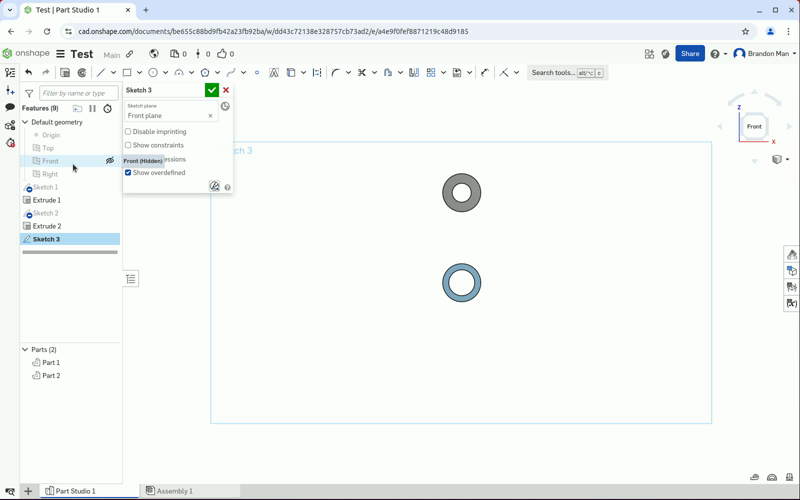
mouse_move(73, 352)
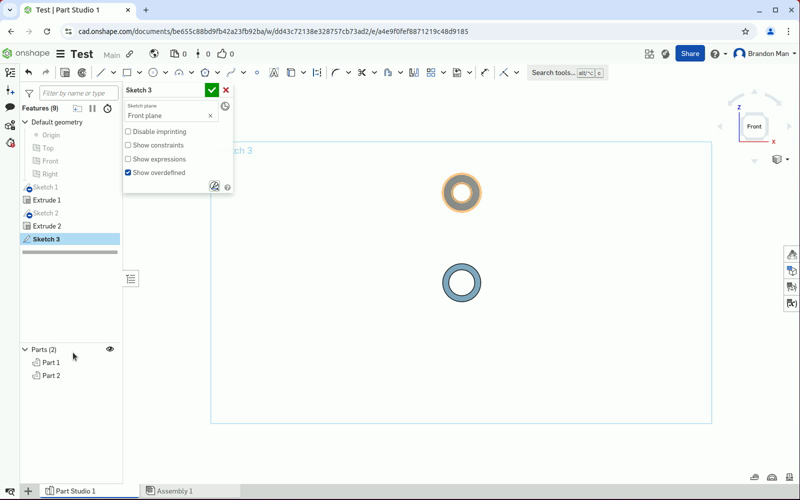
key(y)
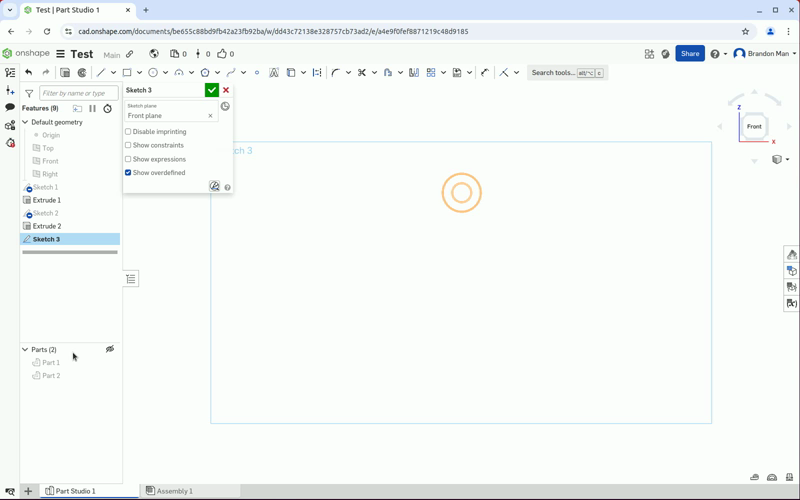
key(c)
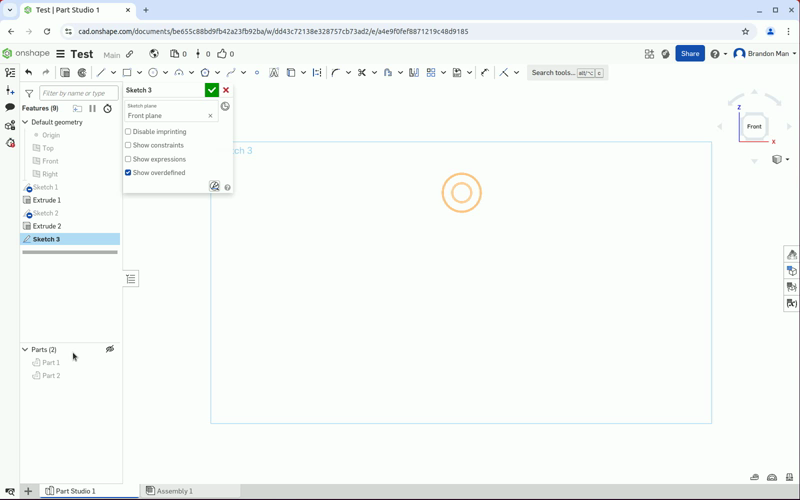
key_down(shift)
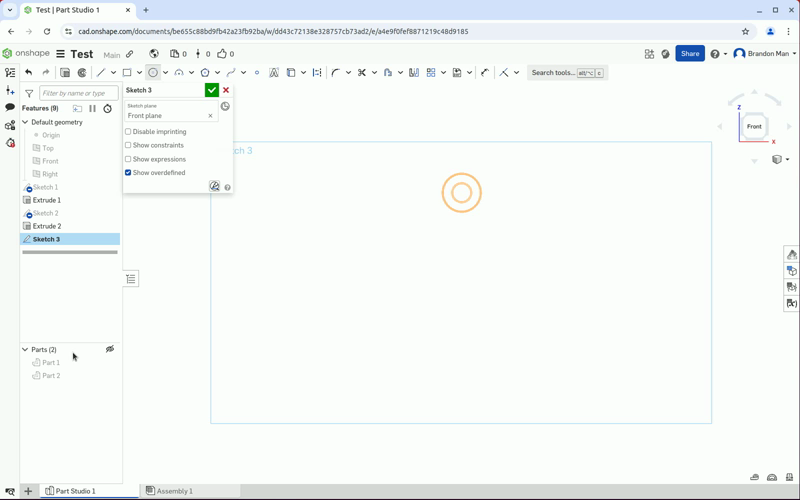
mouse_move(555, 228)
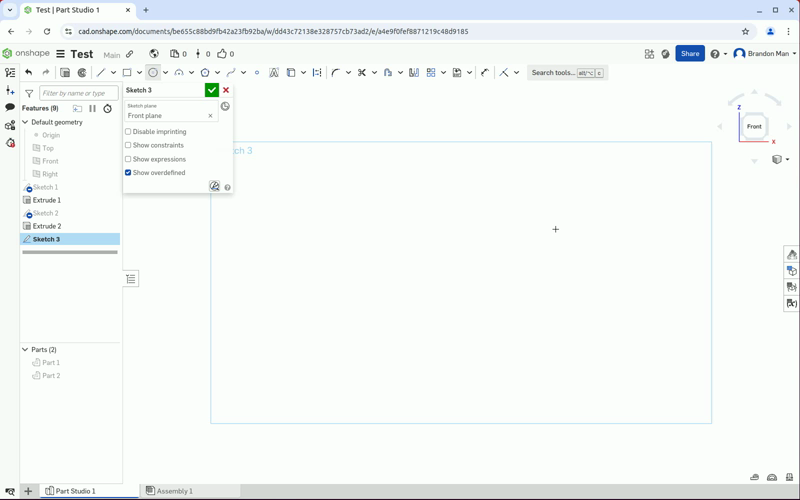
click(555, 228)
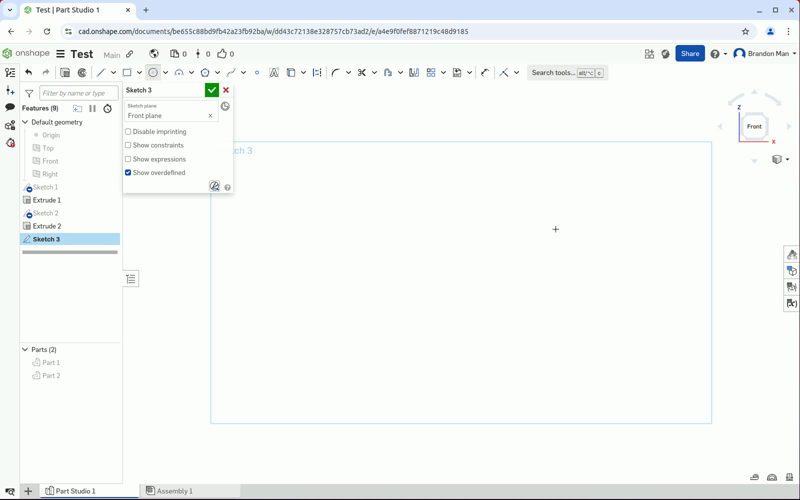
key_up(shift)
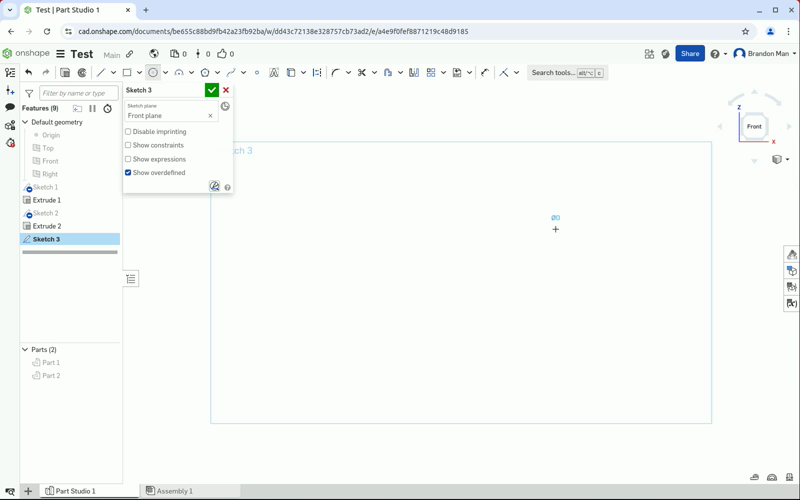
mouse_move(574, 228)
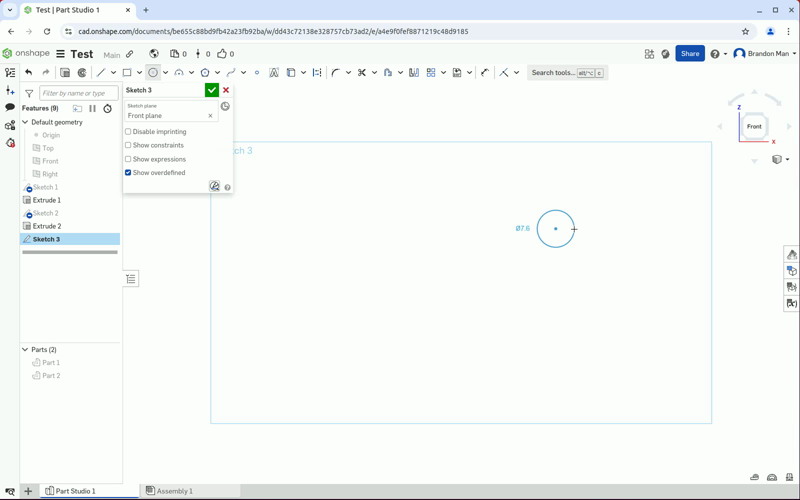
click(574, 228)
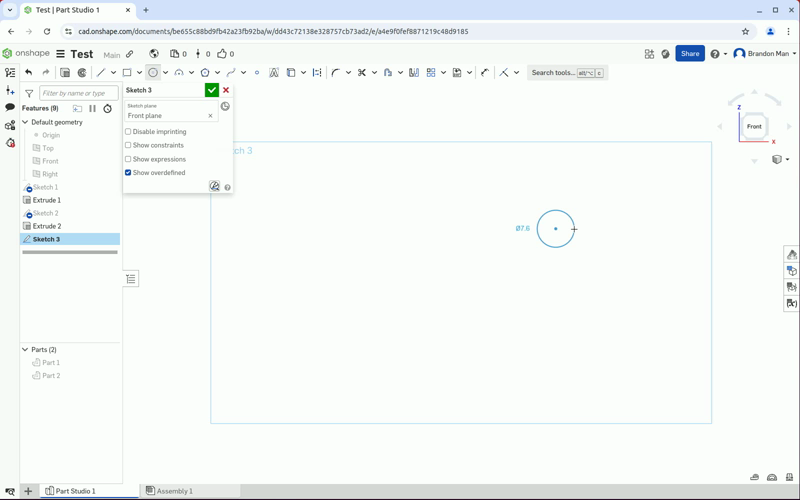
key(esc)
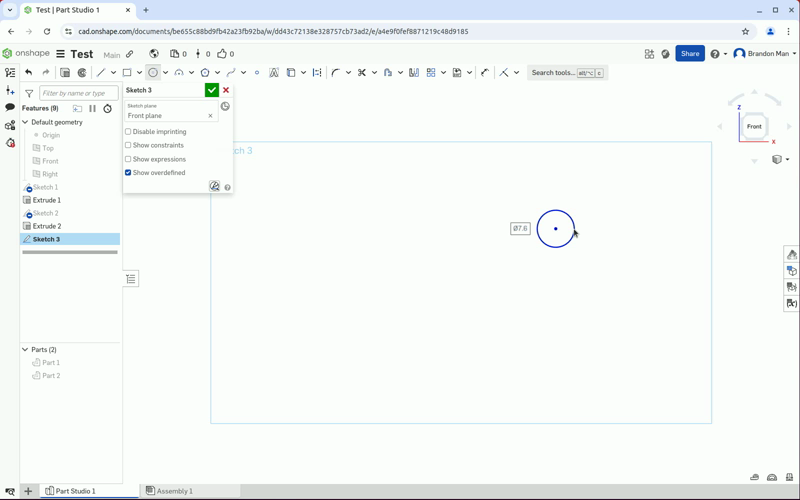
key(c)
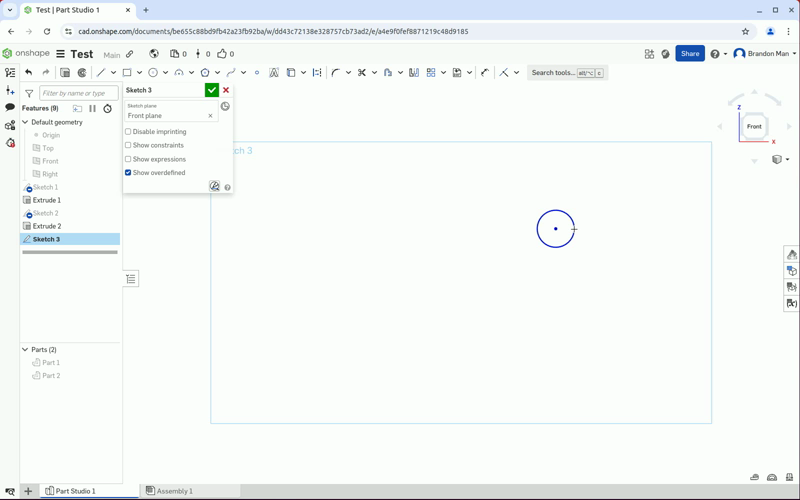
key_down(shift)
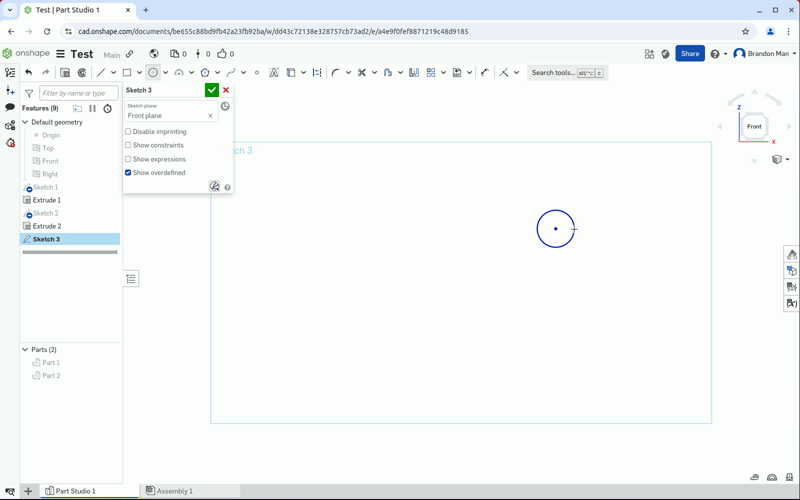
mouse_move(555, 228)
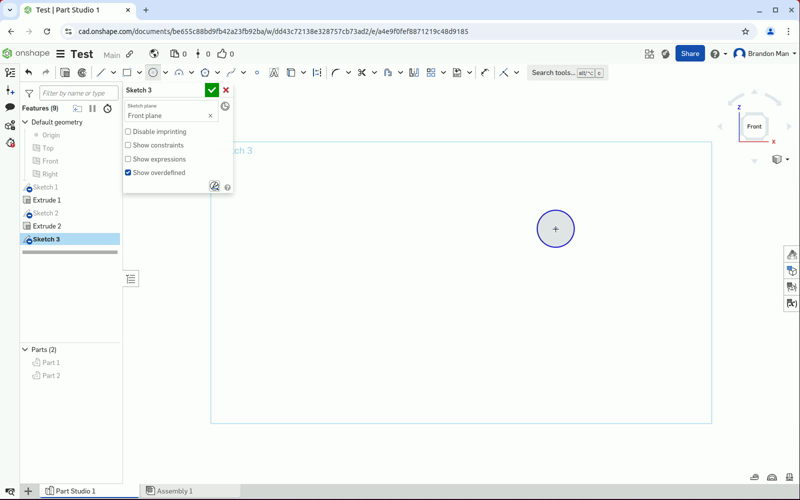
click(555, 228)
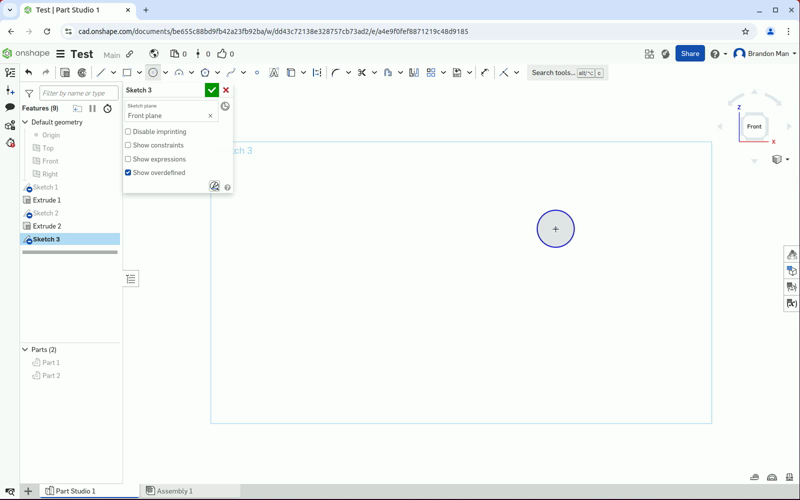
key_up(shift)
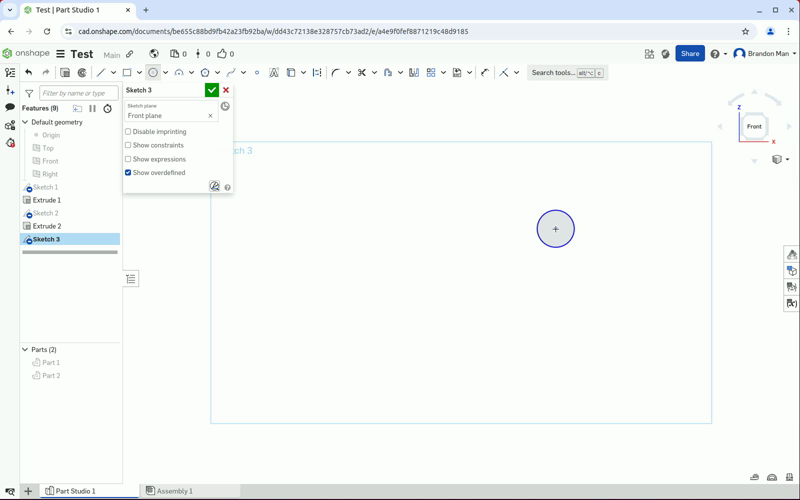
mouse_move(564, 228)
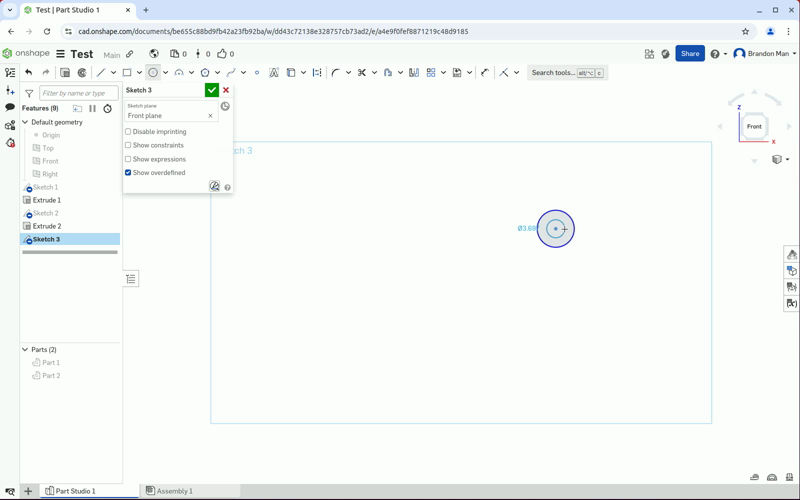
click(564, 228)
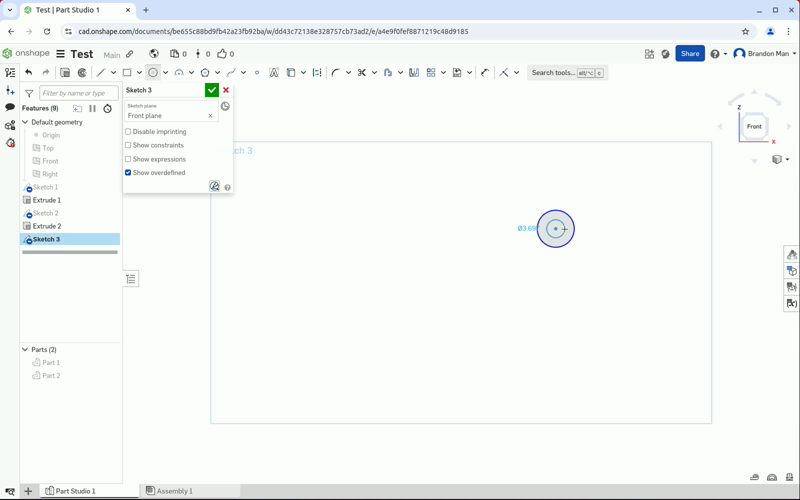
key(esc)
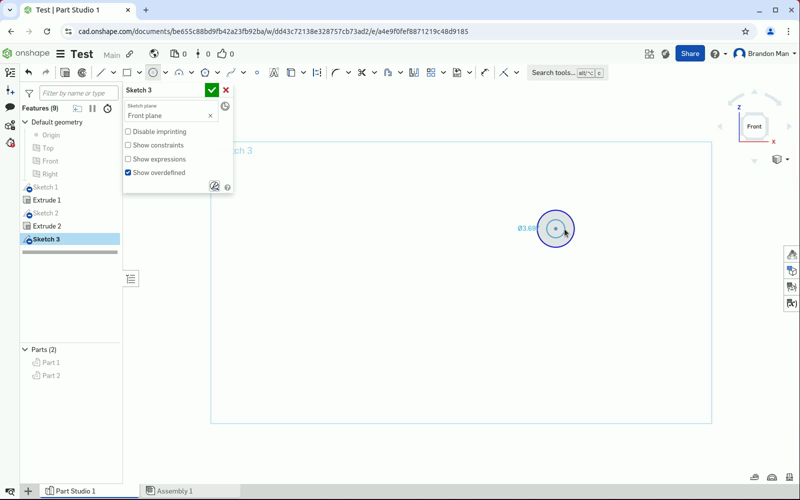
mouse_move(547, 214)
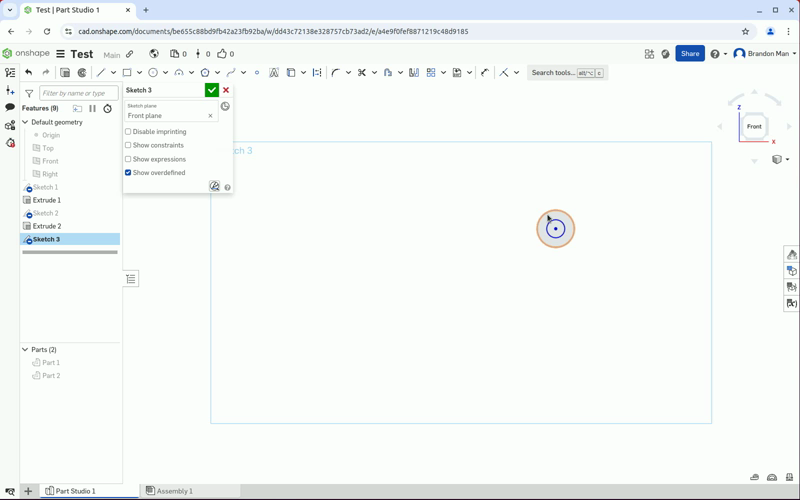
scroll(6)
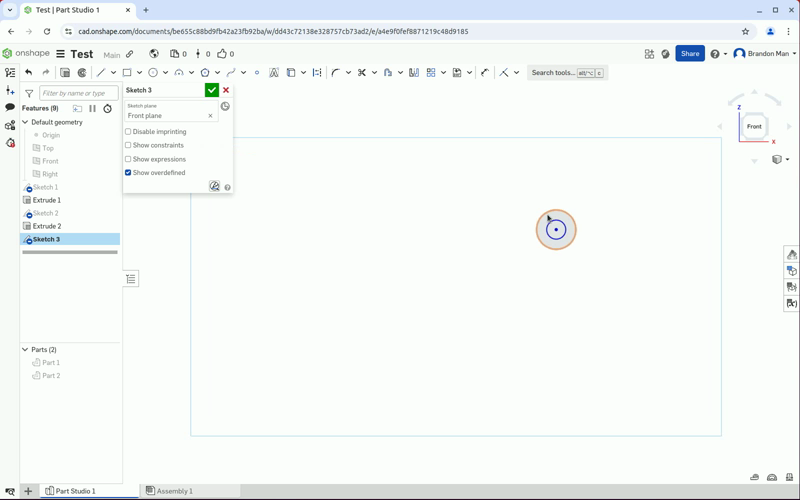
scroll(6)
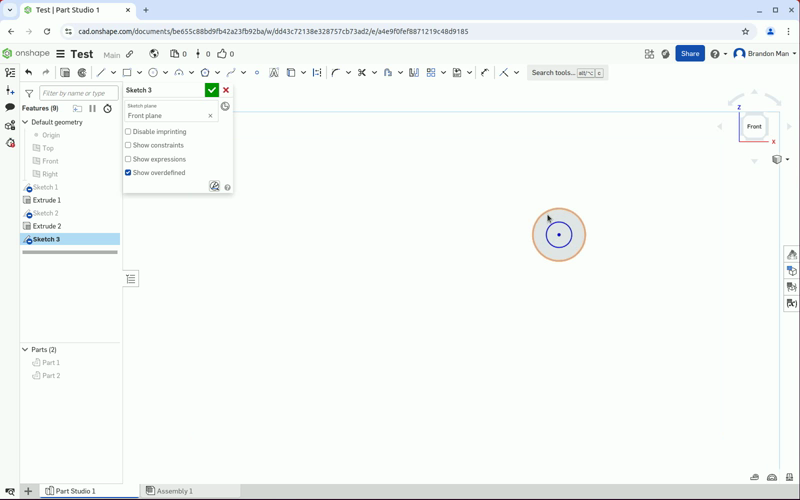
scroll(6)
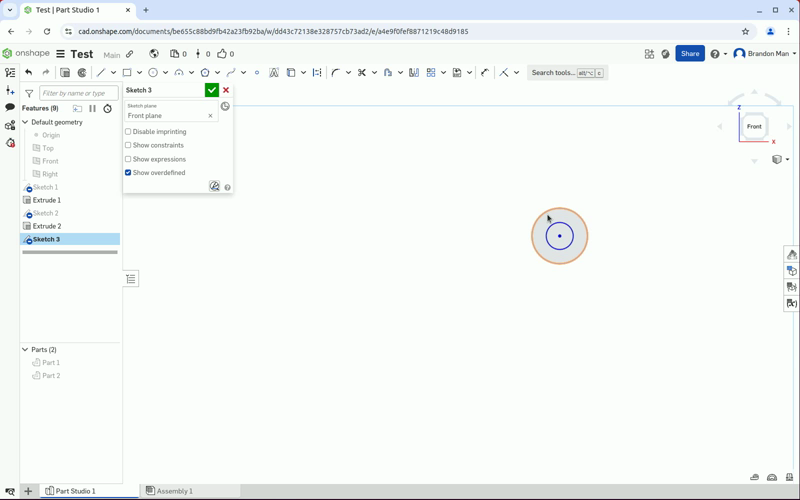
scroll(6)
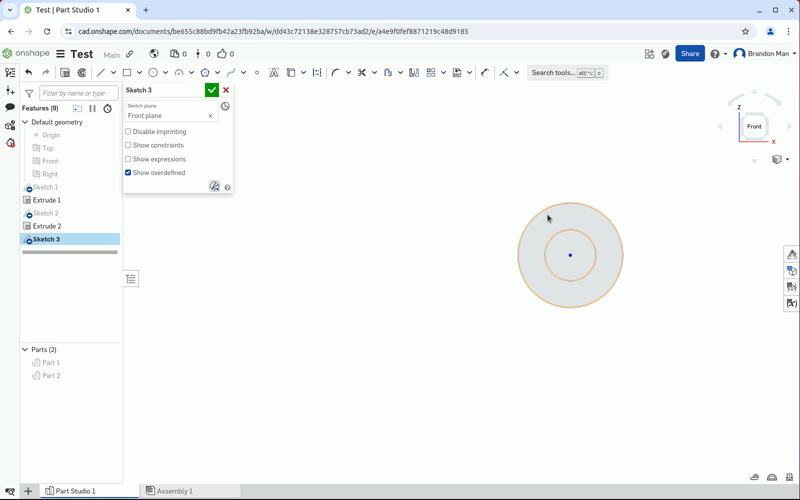
scroll(6)
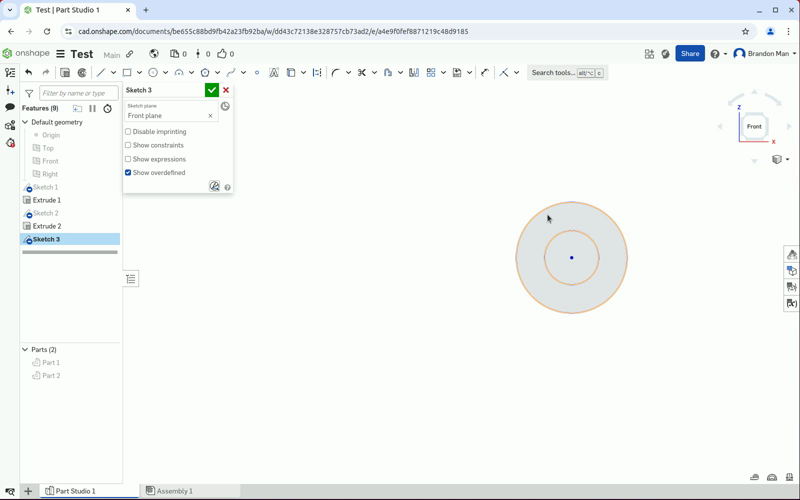
scroll(6)
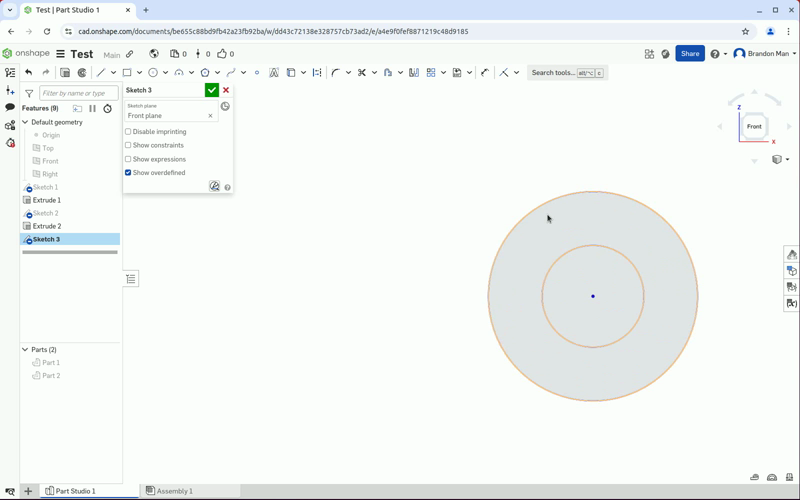
scroll(6)
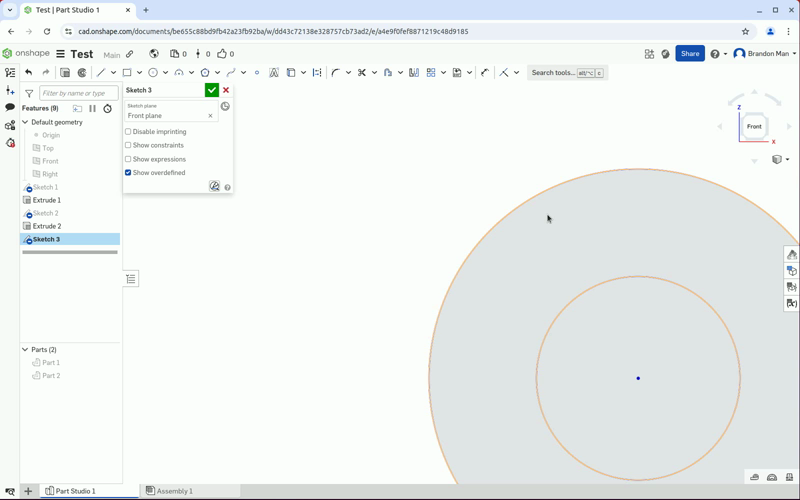
click(547, 214)
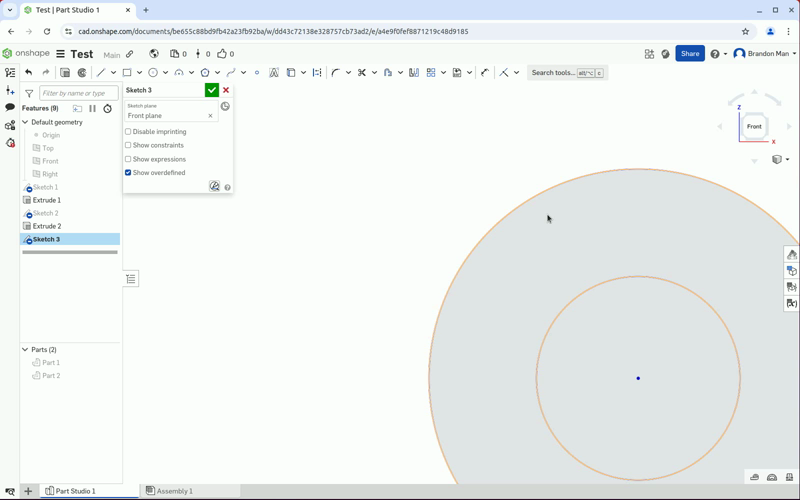
scroll(-6)
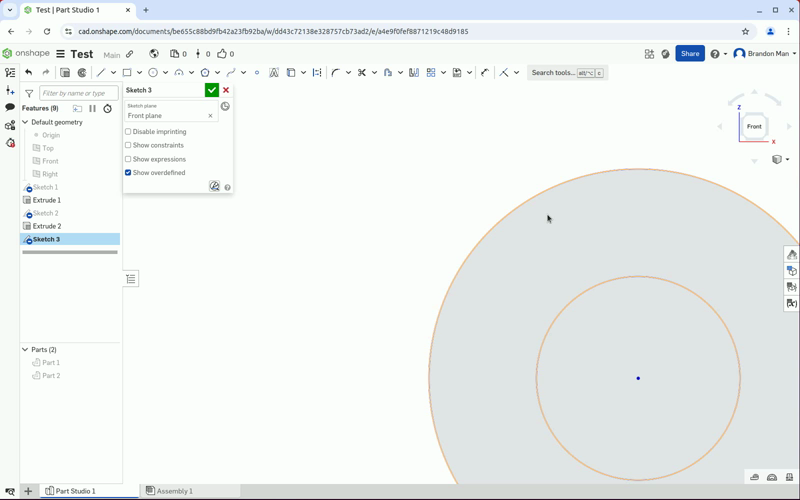
scroll(-6)
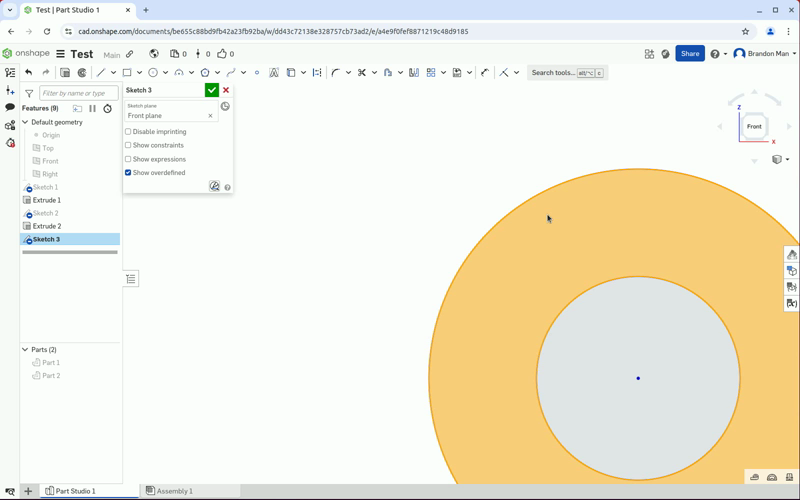
scroll(-6)
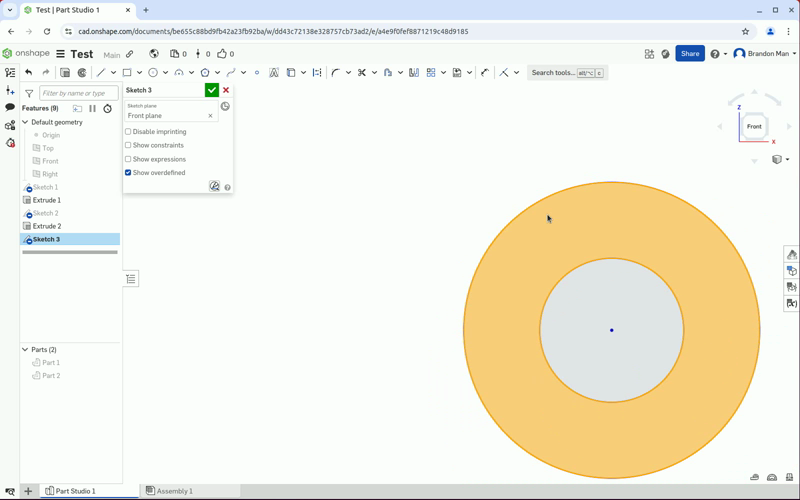
scroll(-6)
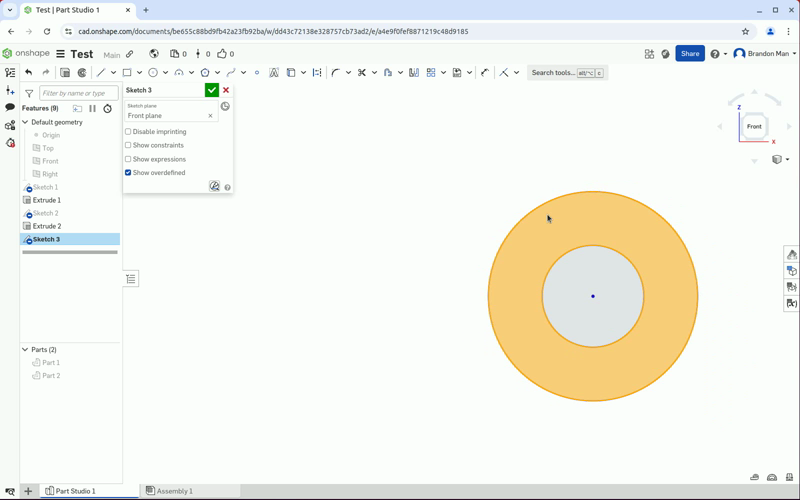
scroll(-6)
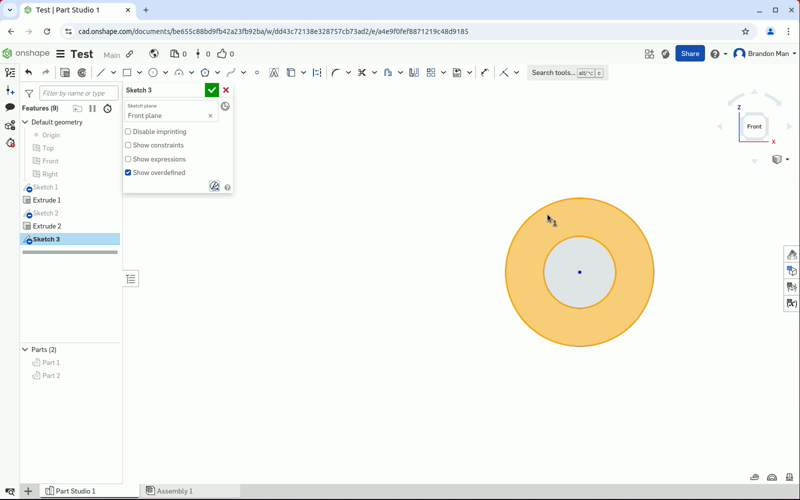
scroll(-6)
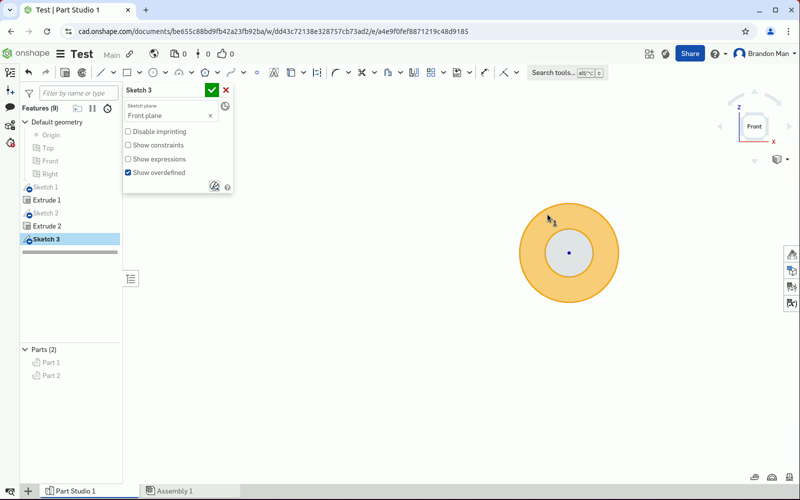
scroll(-6)
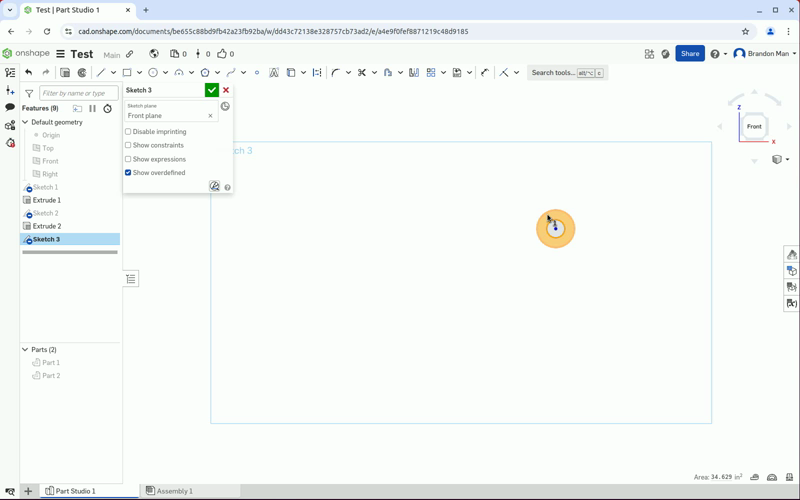
mouse_move(73, 352)
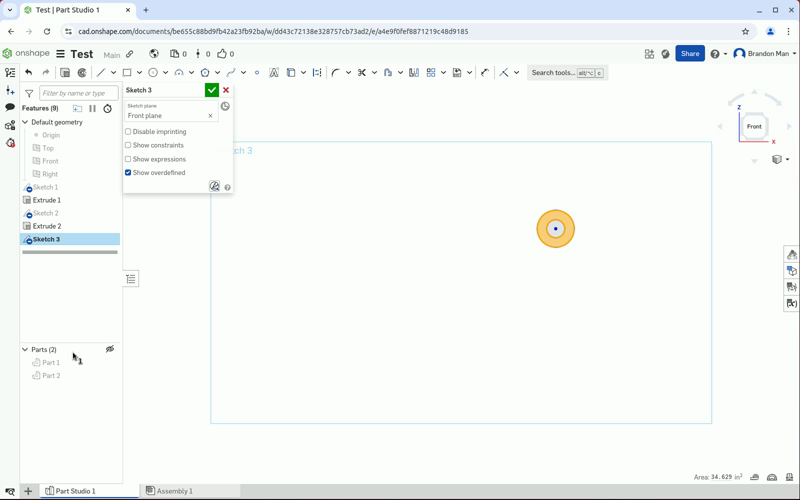
key(shift+y)
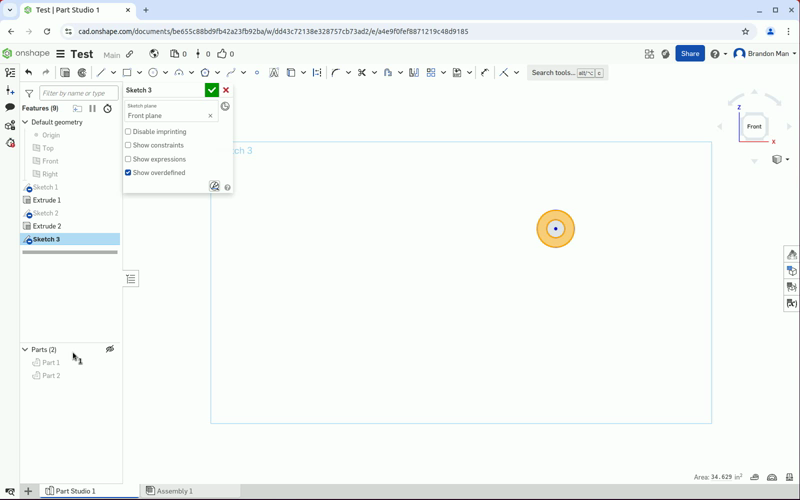
key(shift+e)
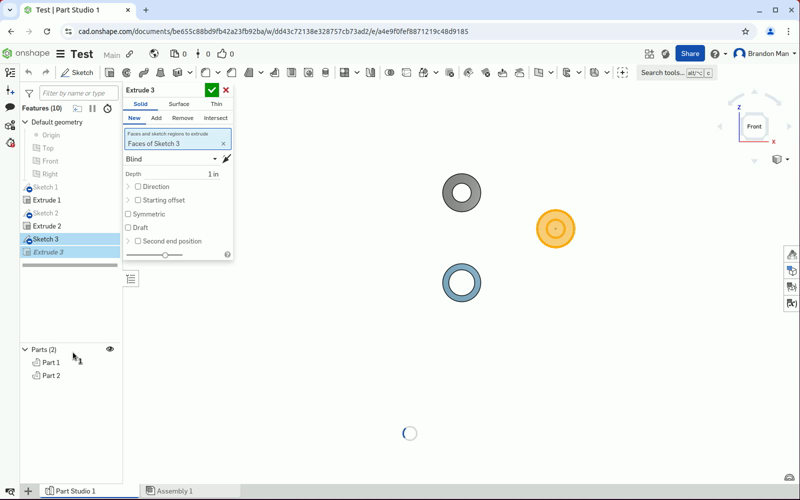
mouse_move(143, 106)
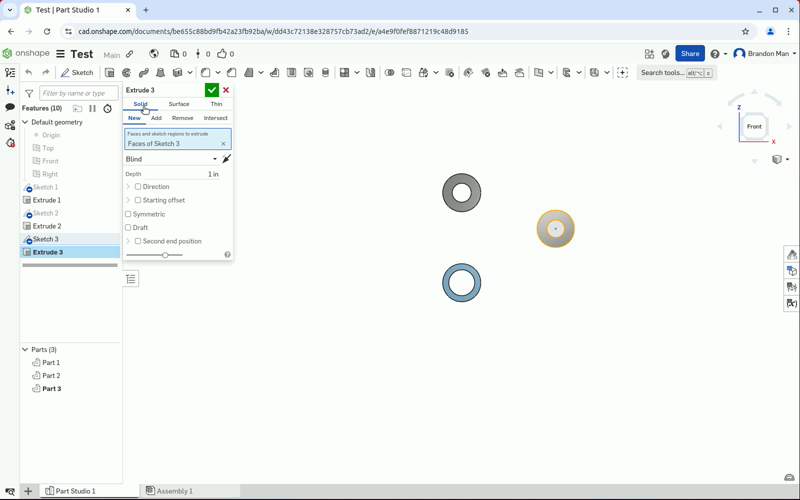
click(143, 106)
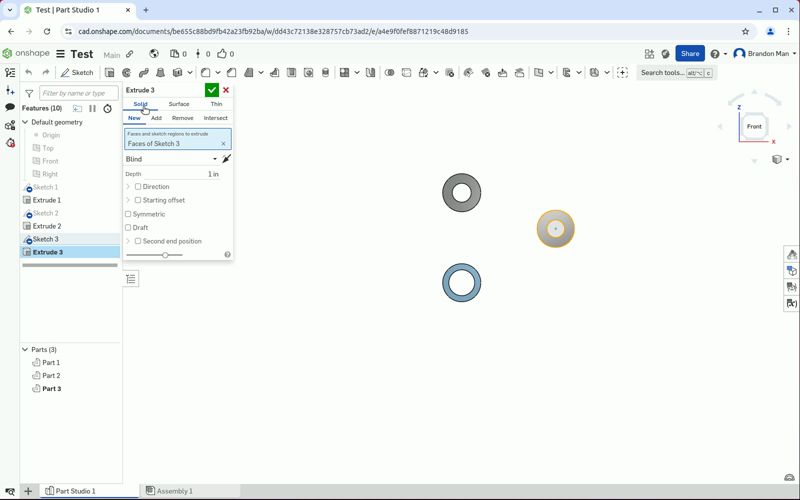
mouse_move(137, 120)
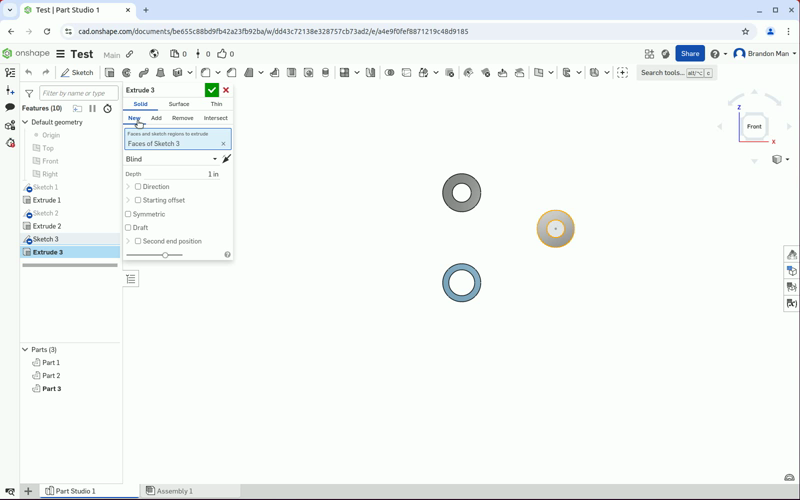
click(137, 120)
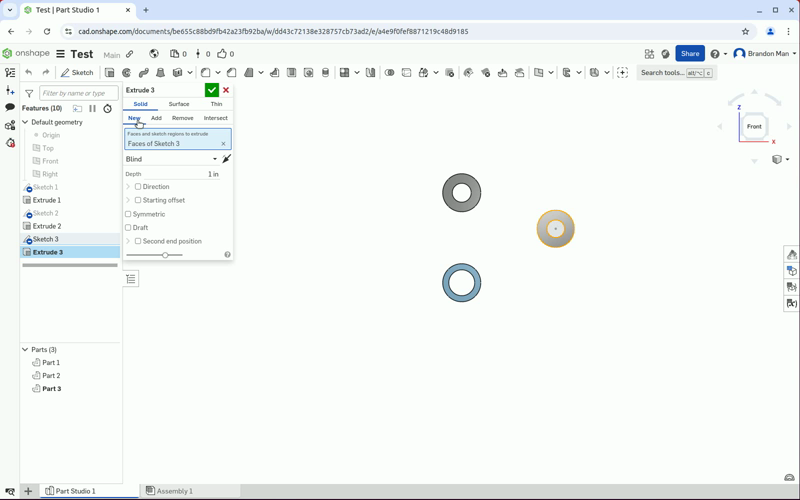
key(tab, 4)
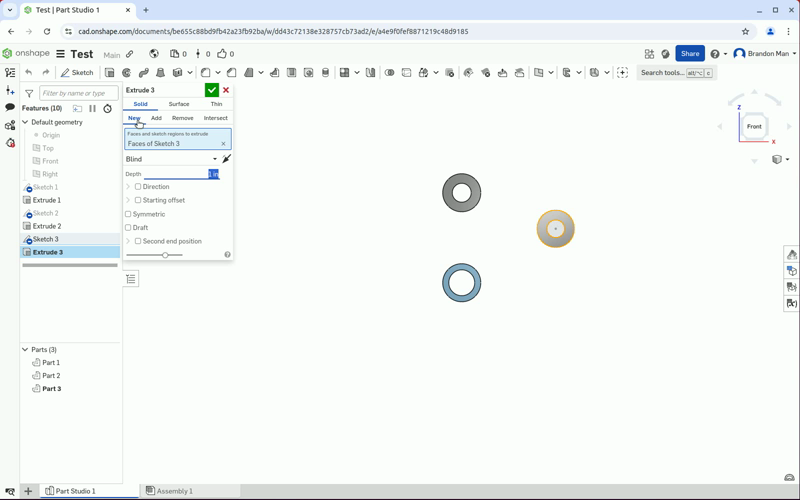
text(2.407)
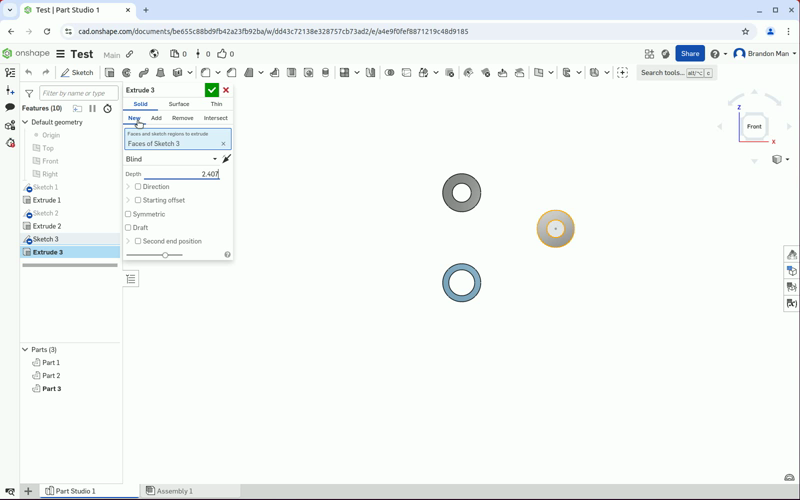
key(enter)
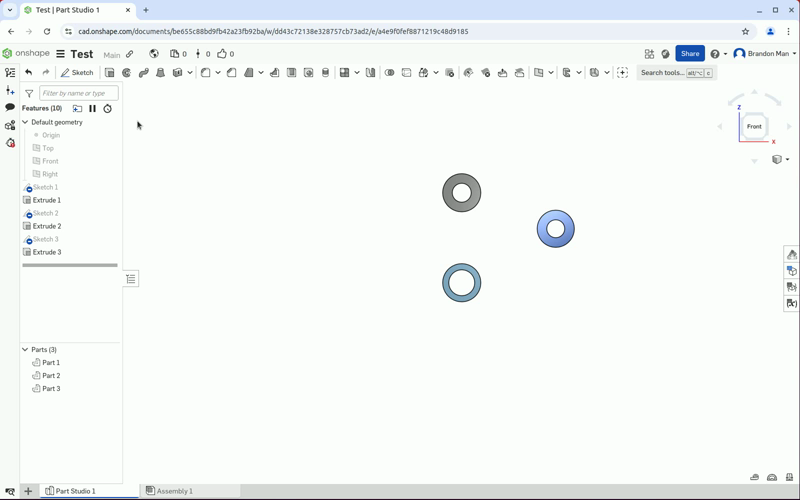
key(shift+h)
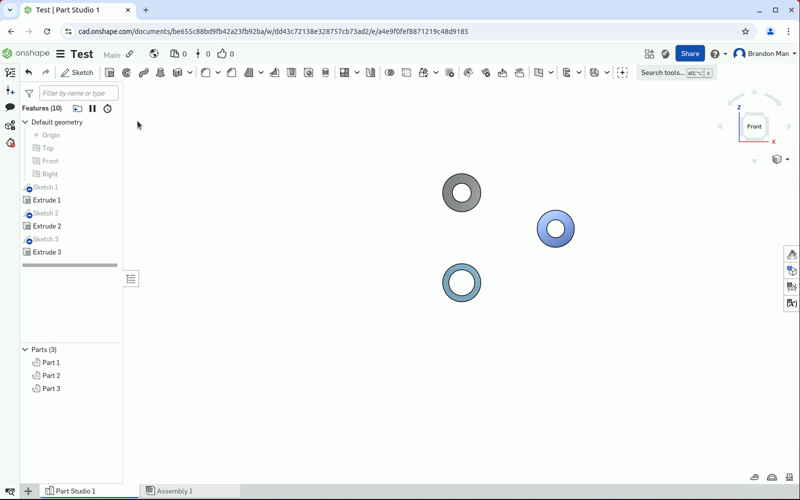
key(shift+h)
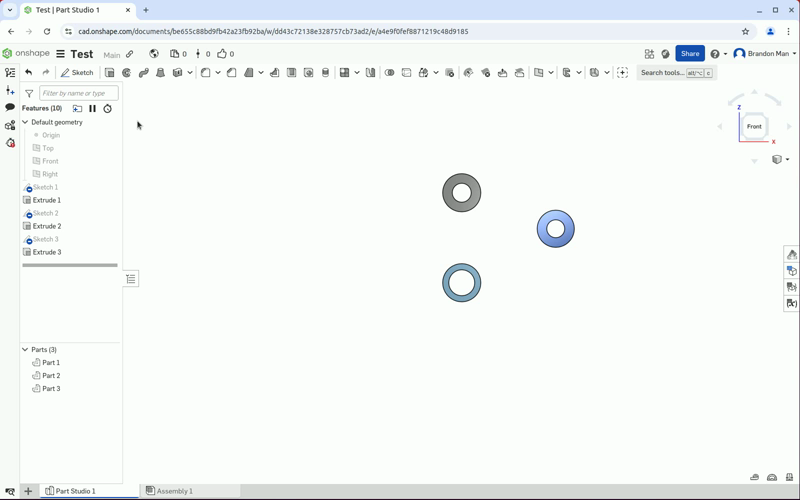
mouse_move(73, 189)
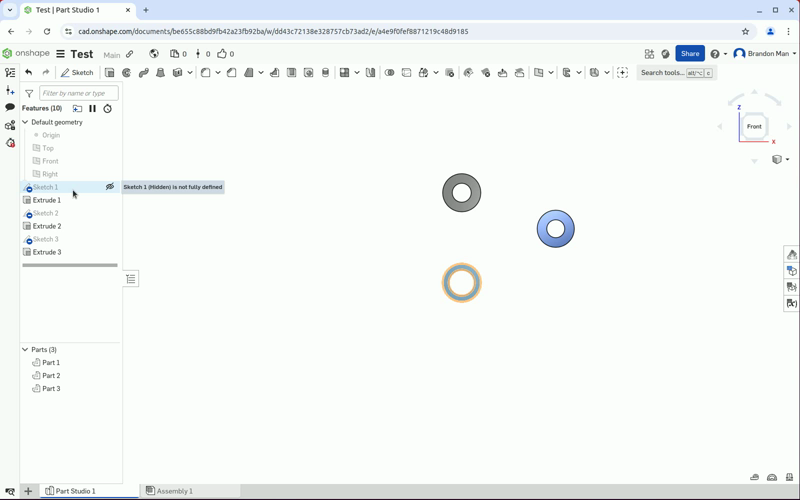
click(73, 189)
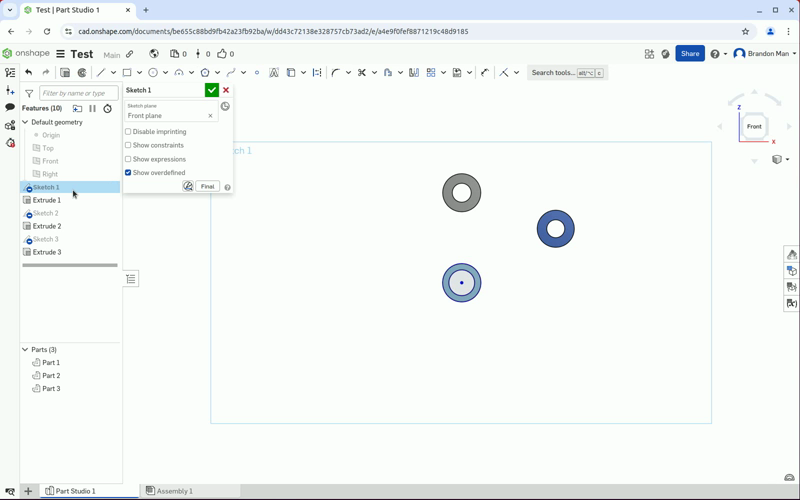
mouse_move(229, 92)
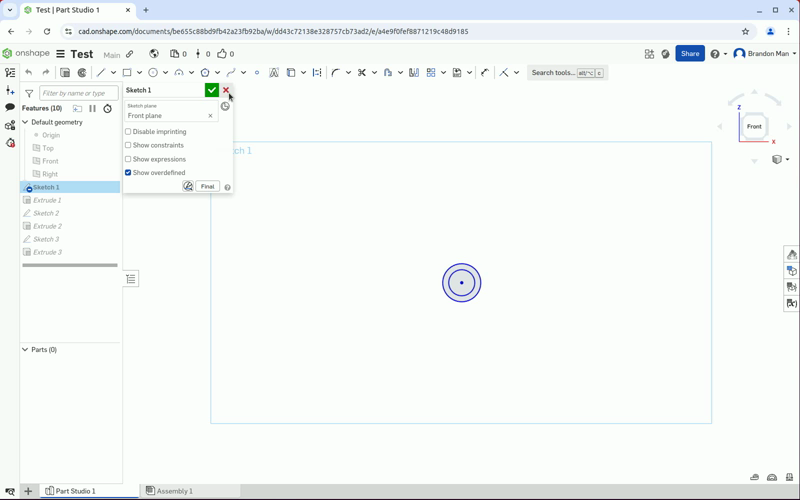
click(229, 92)
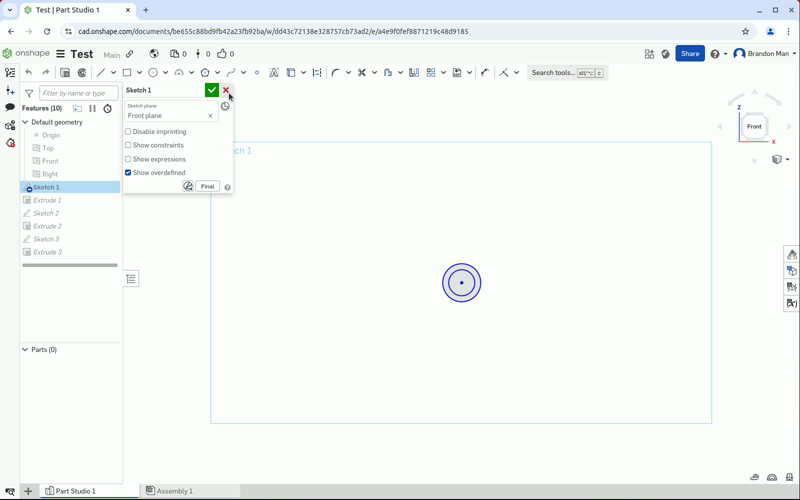
key(shift+s)
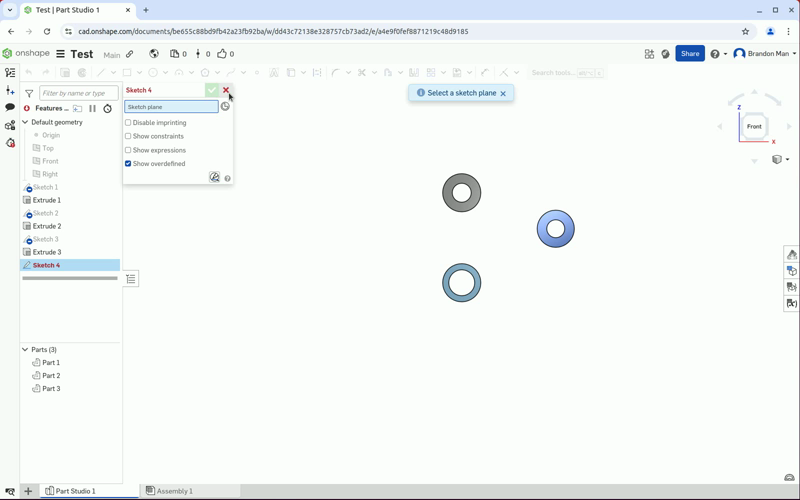
mouse_move(73, 163)
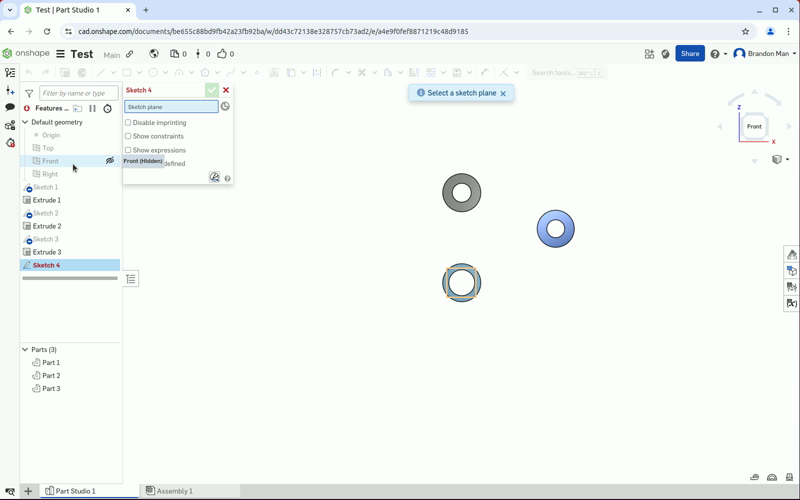
click(73, 163)
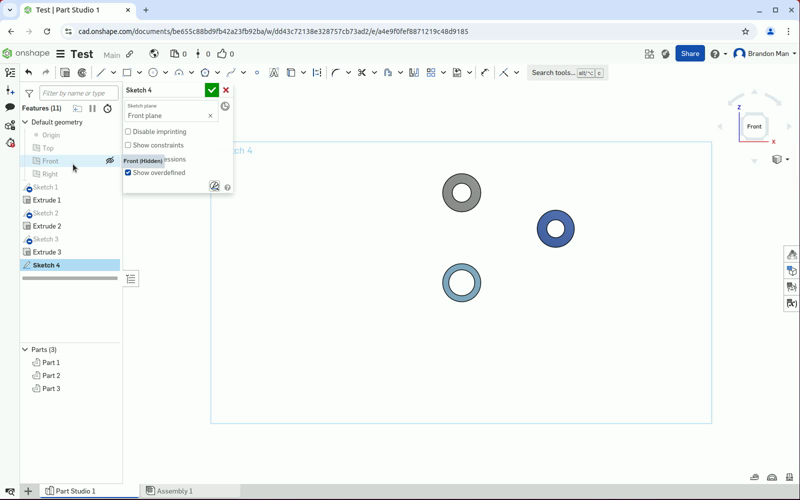
mouse_move(73, 352)
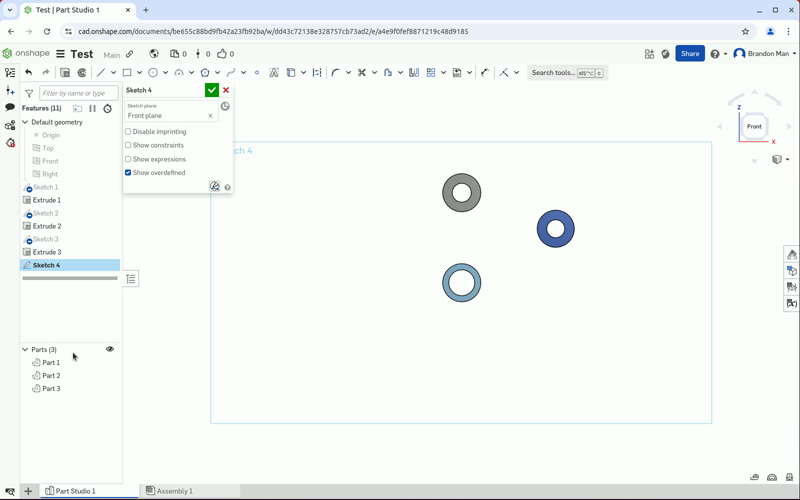
key(y)
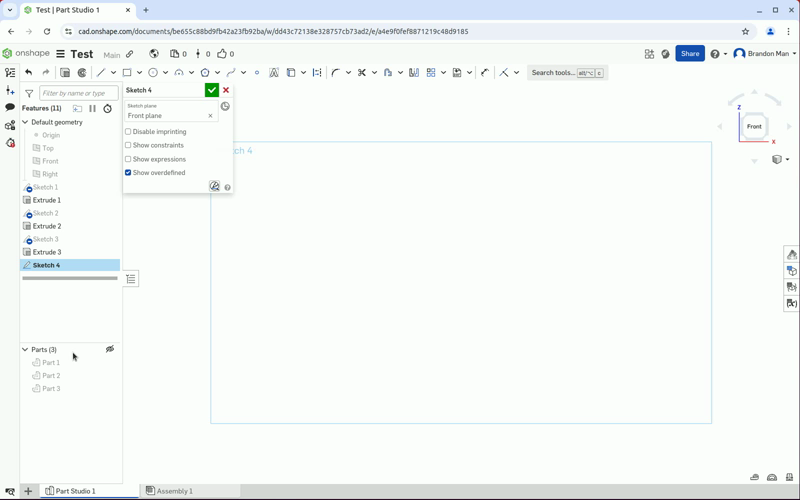
key(a)
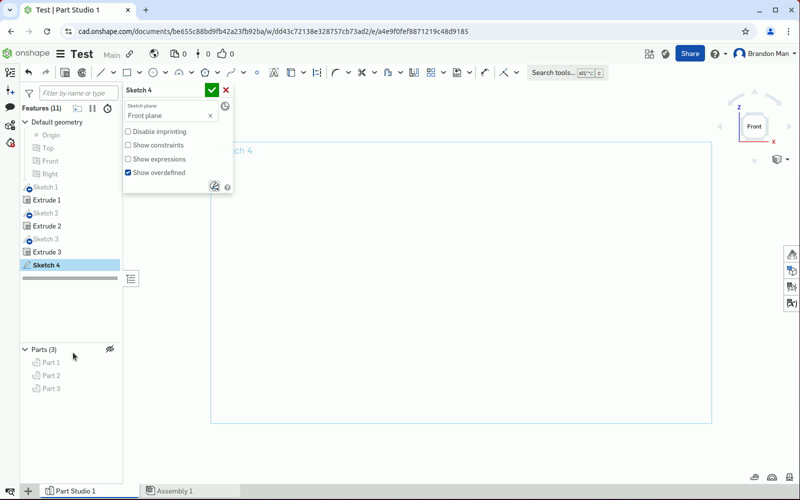
key_down(shift)
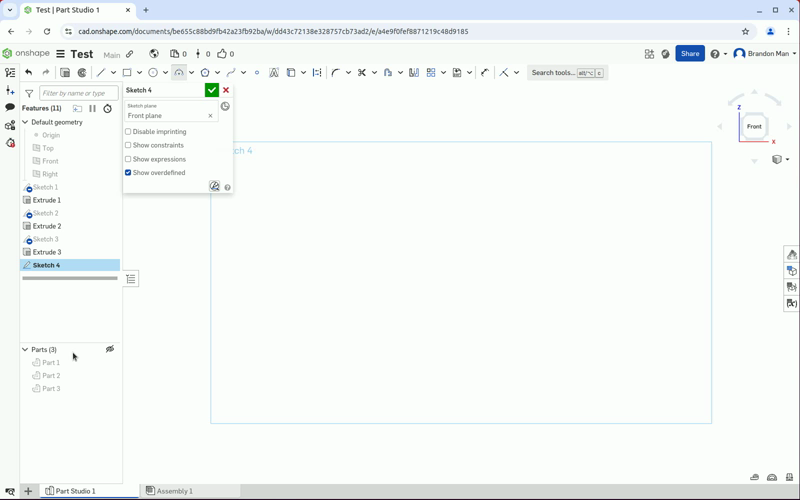
mouse_move(443, 282)
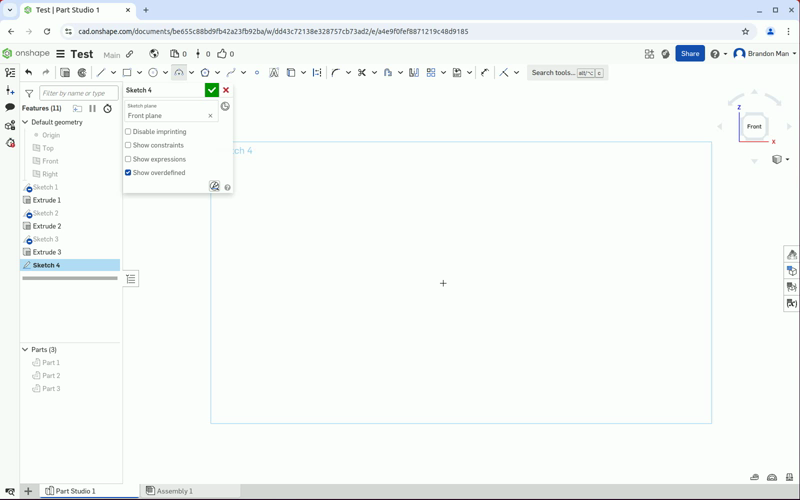
click(443, 282)
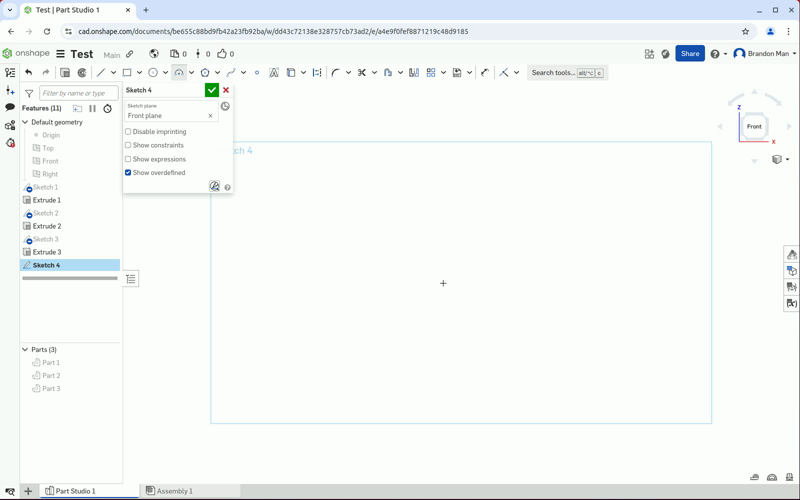
key_up(shift)
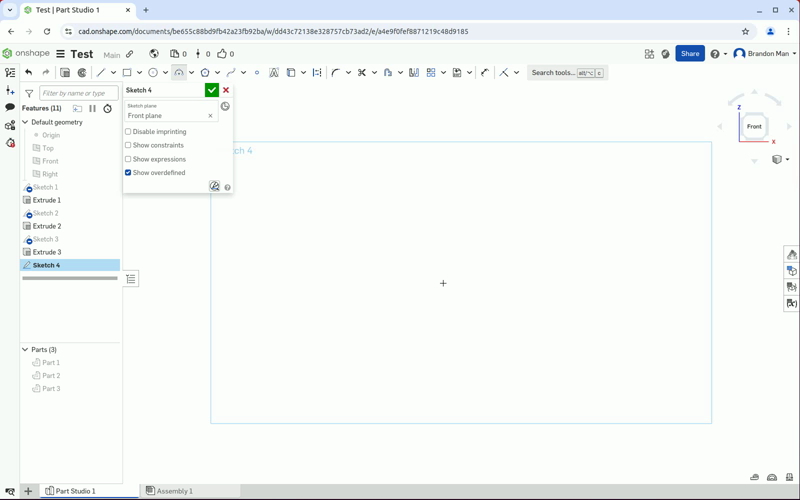
key_down(shift)
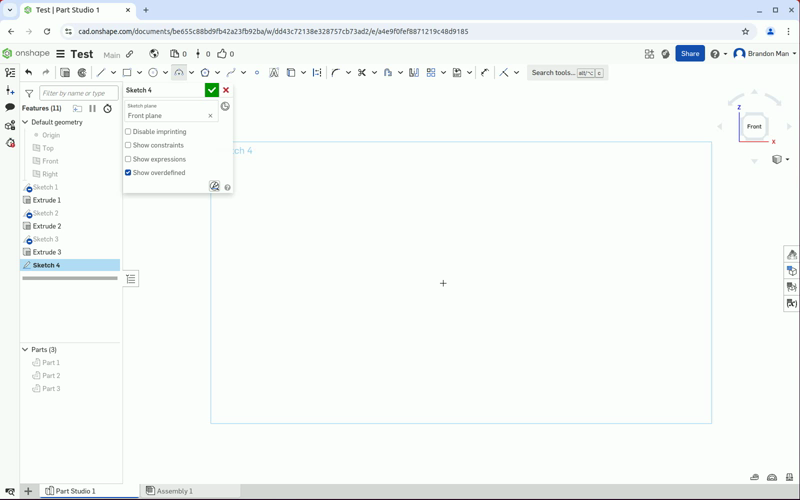
mouse_move(470, 298)
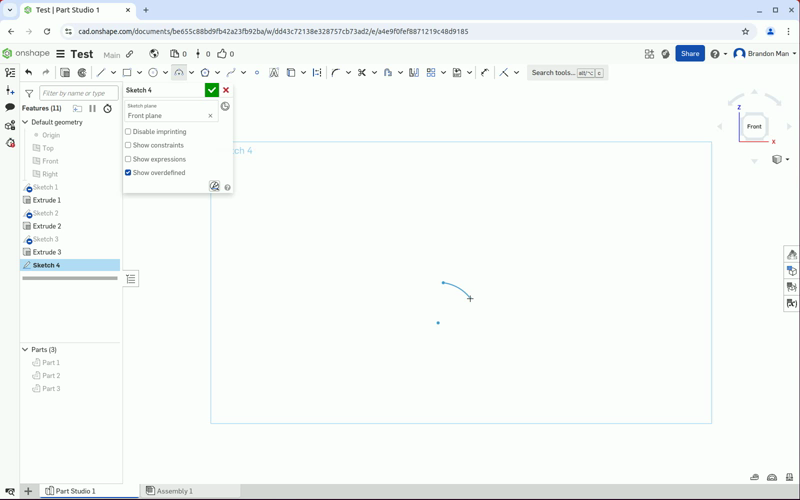
click(470, 298)
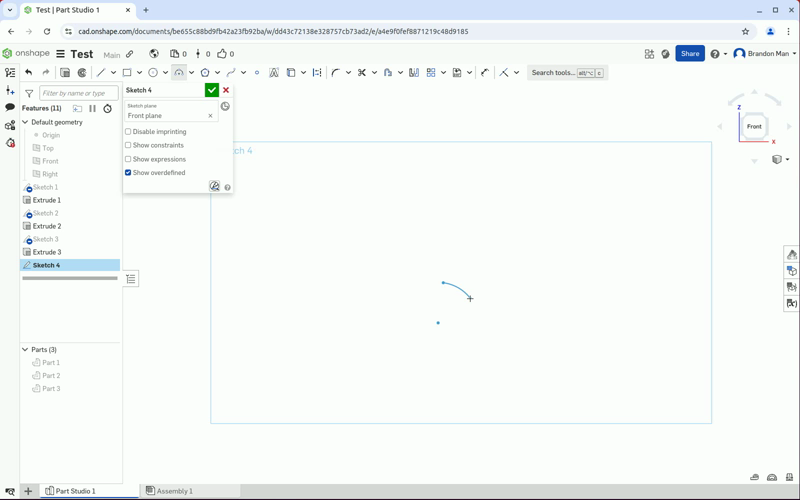
mouse_move(470, 267)
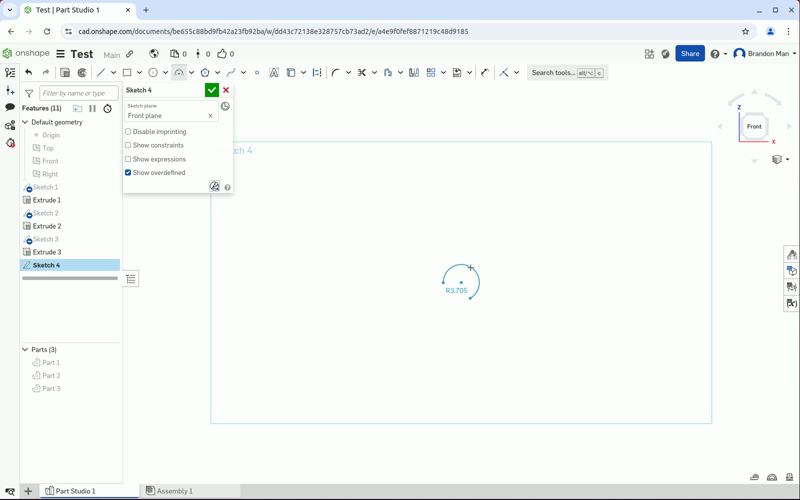
click(470, 267)
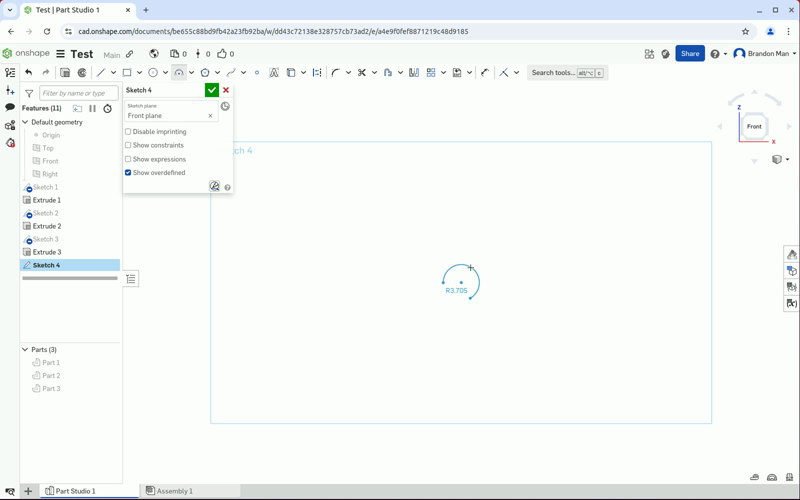
key_up(shift)
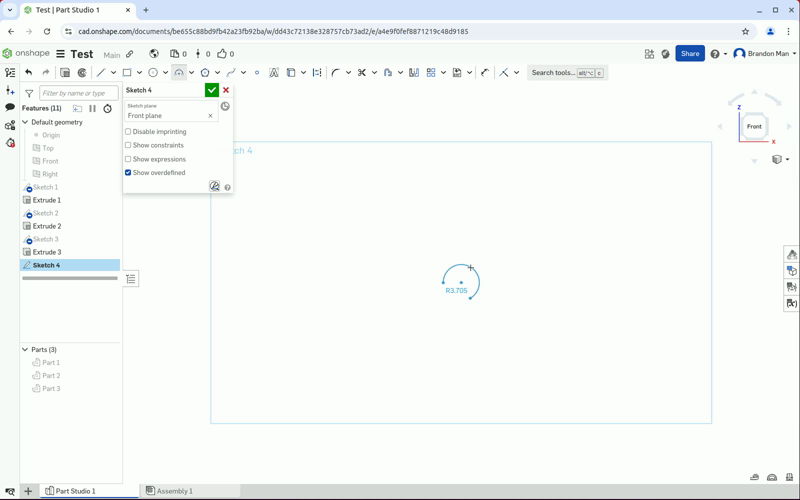
key(esc)
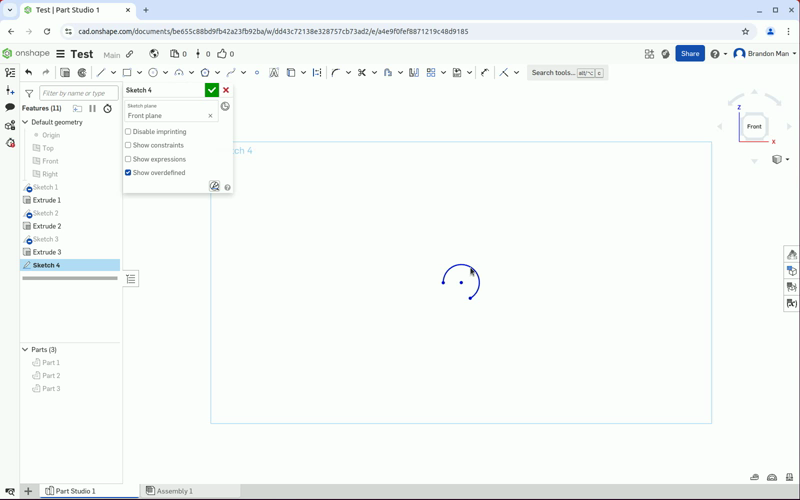
key(l)
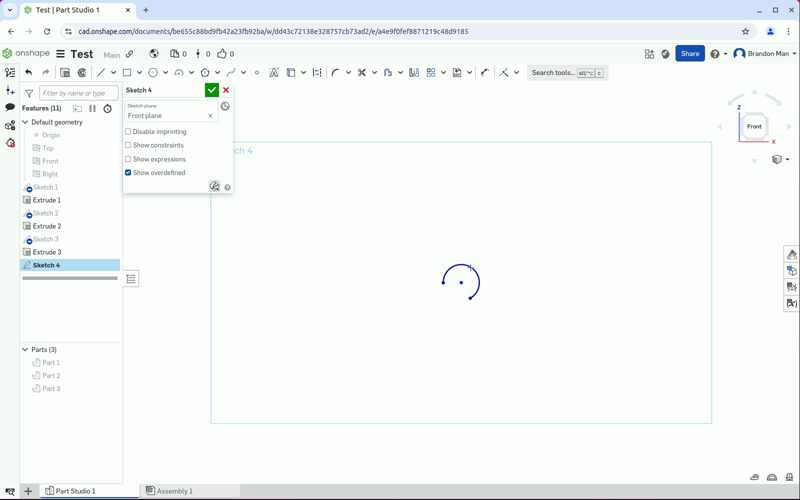
mouse_move(470, 298)
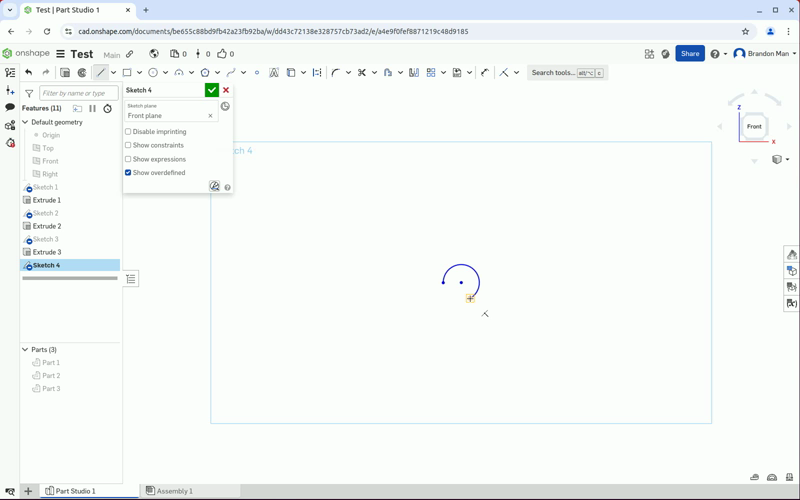
click(470, 298)
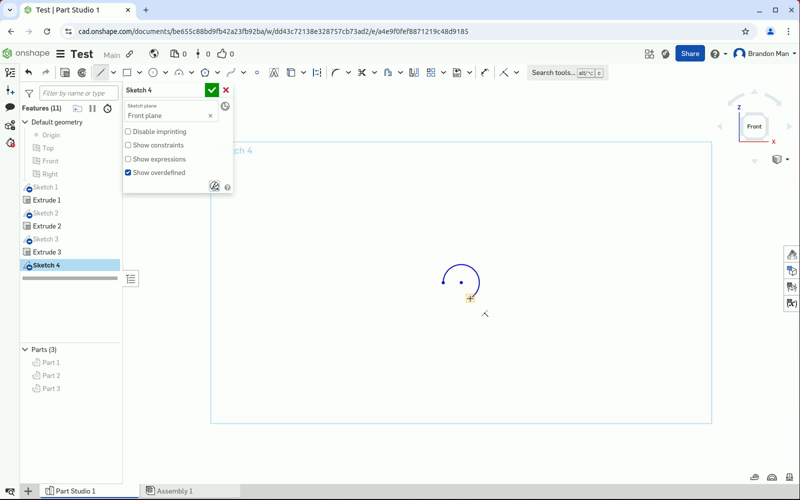
key_down(shift)
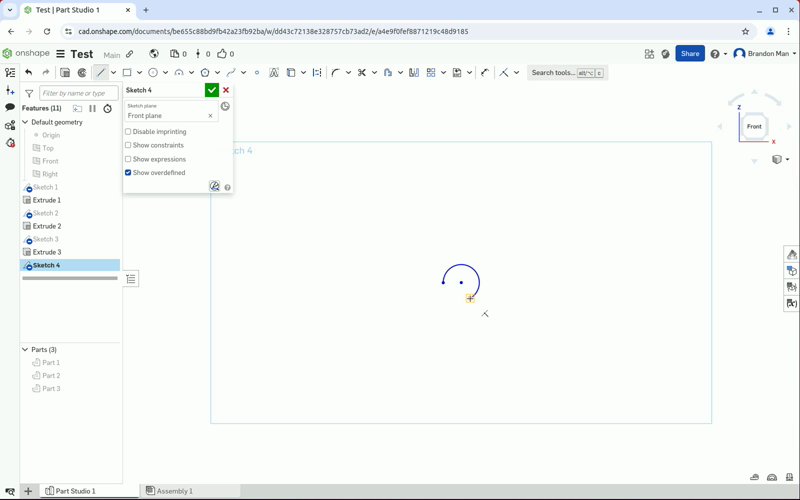
mouse_move(564, 244)
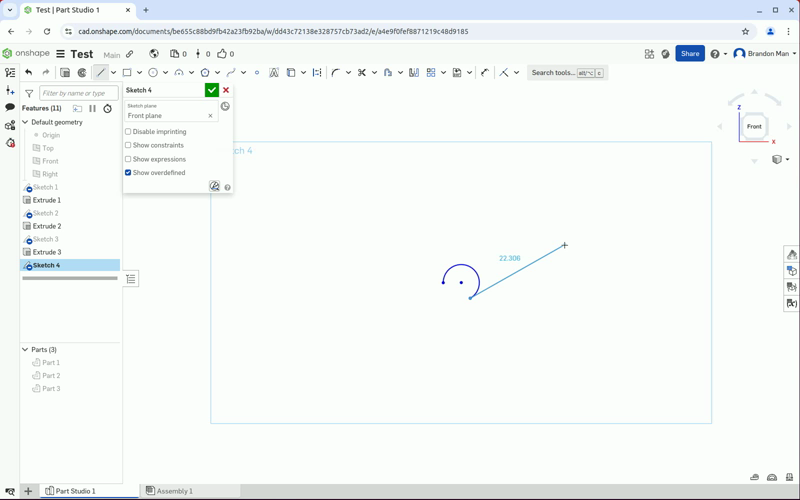
click(564, 244)
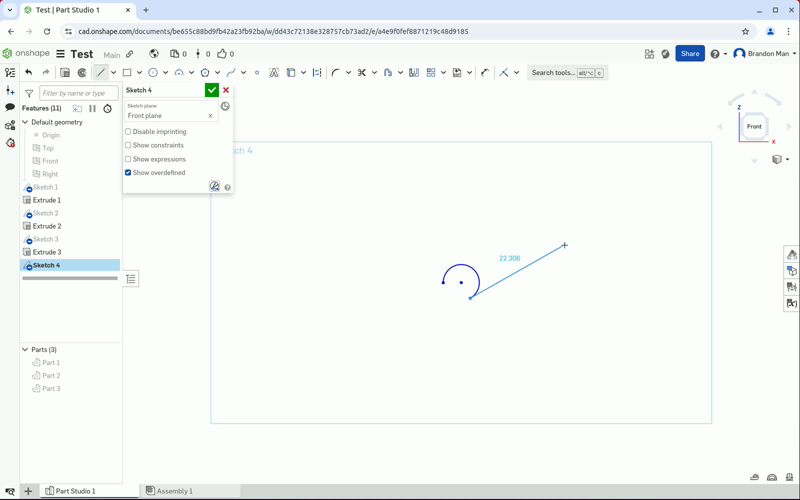
key_up(shift)
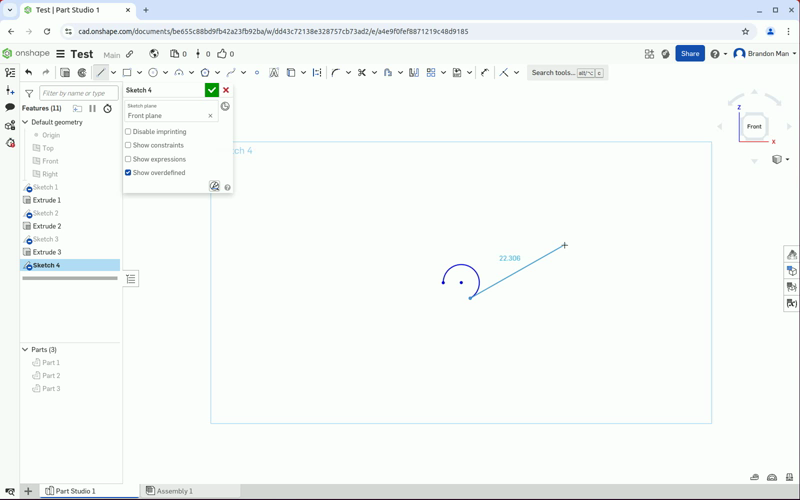
key(esc)
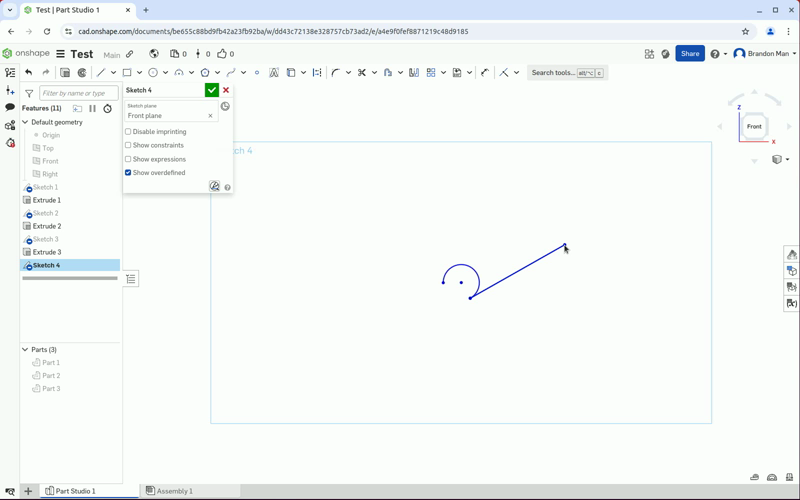
key(a)
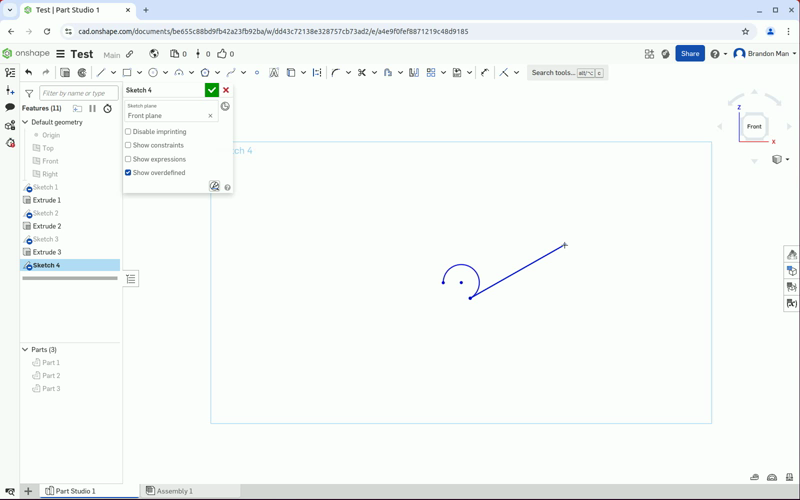
mouse_move(564, 244)
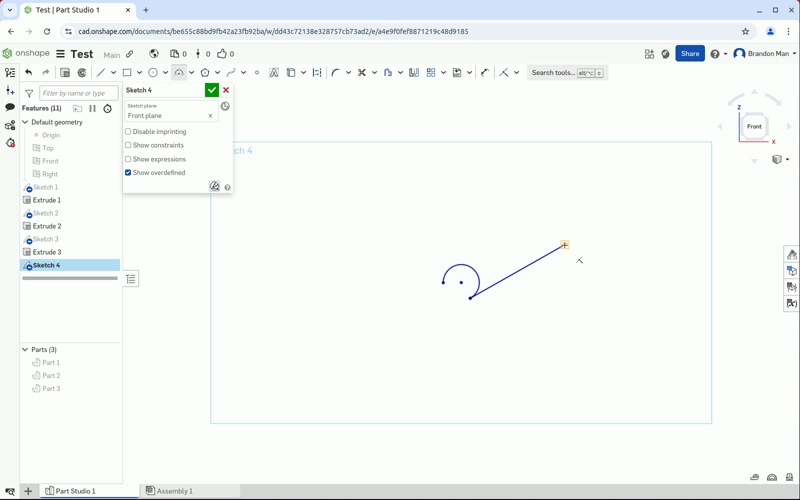
click(564, 244)
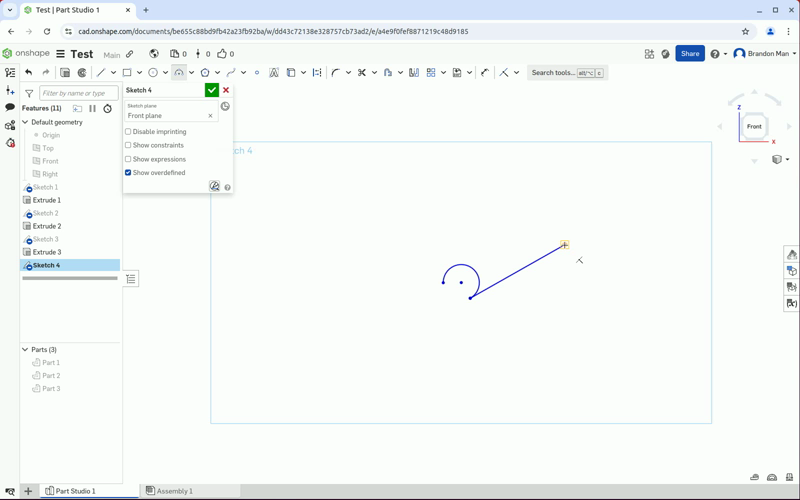
key_down(shift)
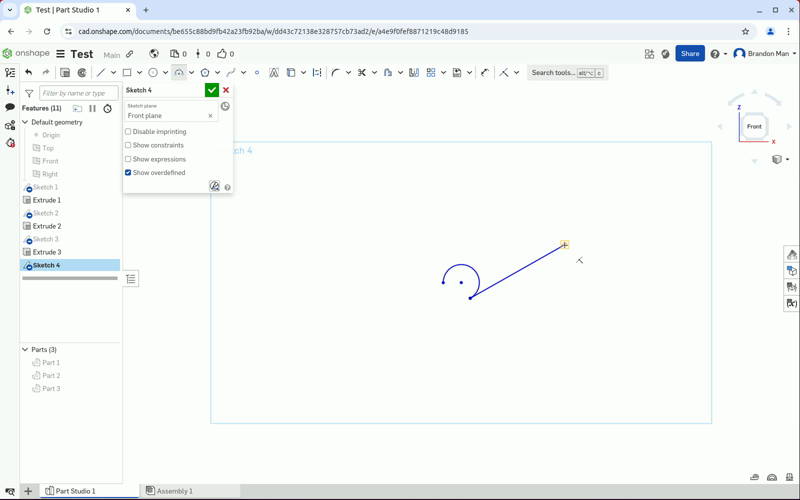
mouse_move(547, 212)
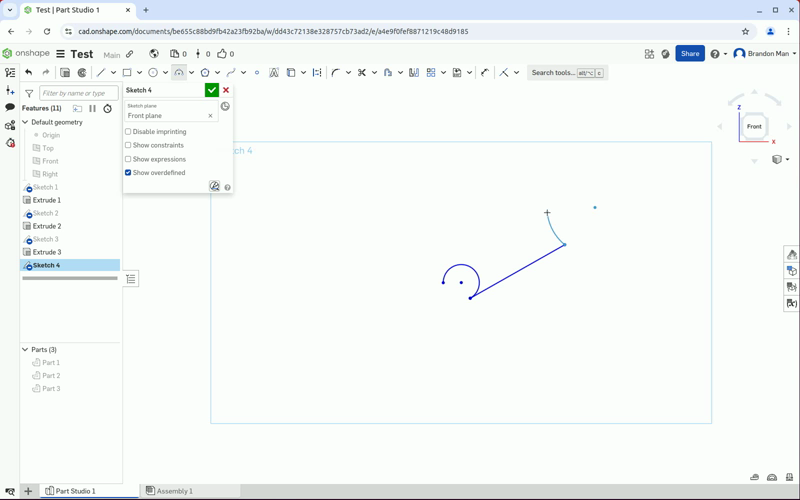
click(547, 212)
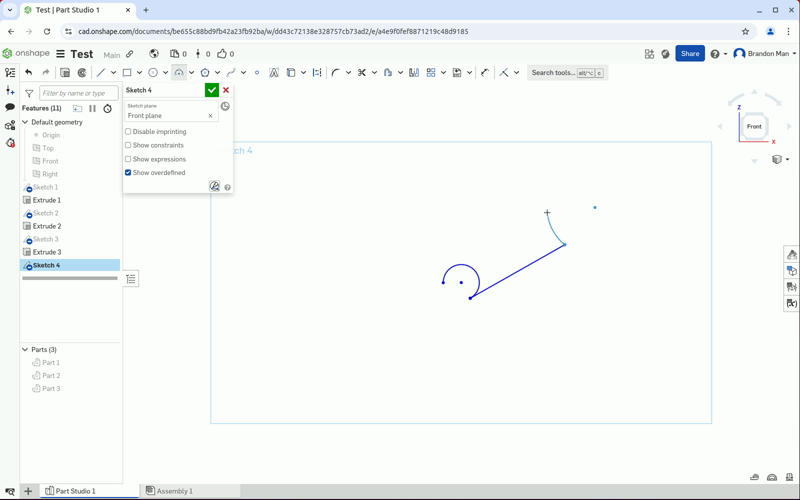
mouse_move(540, 237)
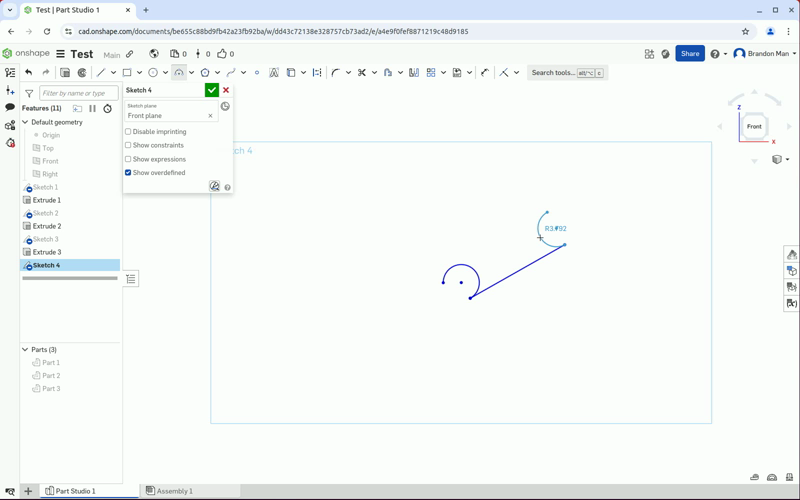
click(540, 237)
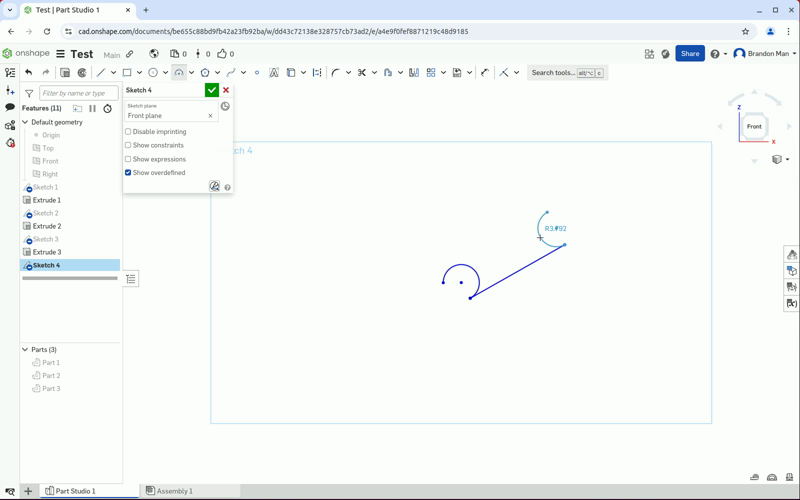
key_up(shift)
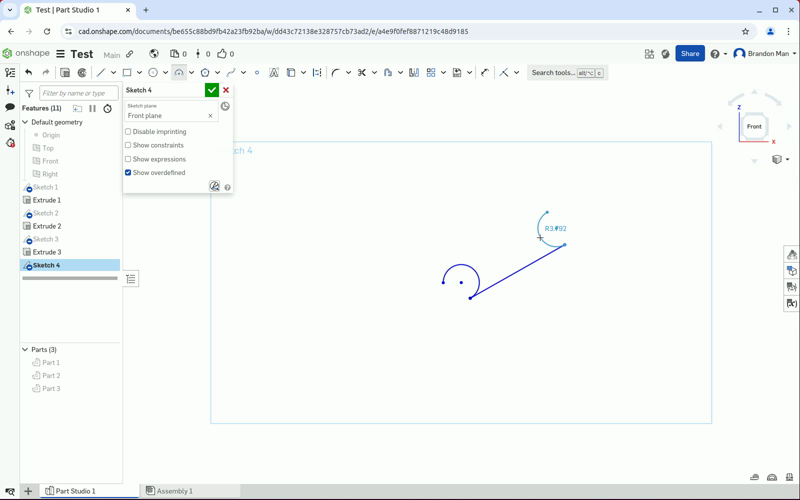
key(esc)
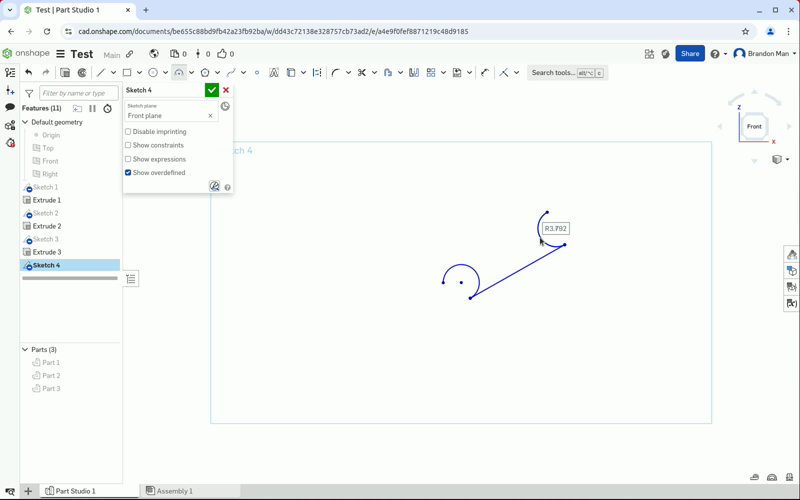
key(l)
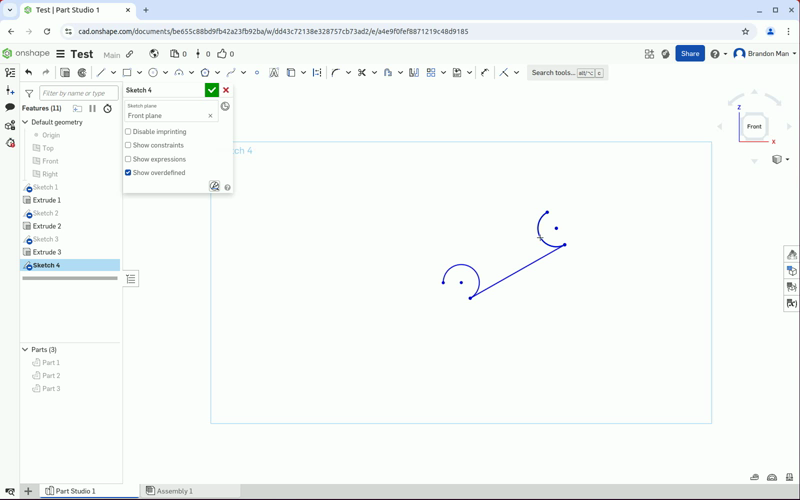
mouse_move(547, 212)
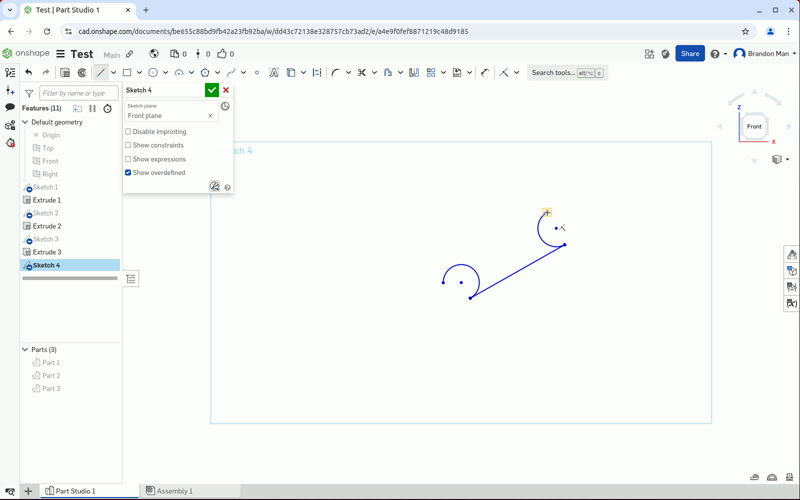
click(547, 212)
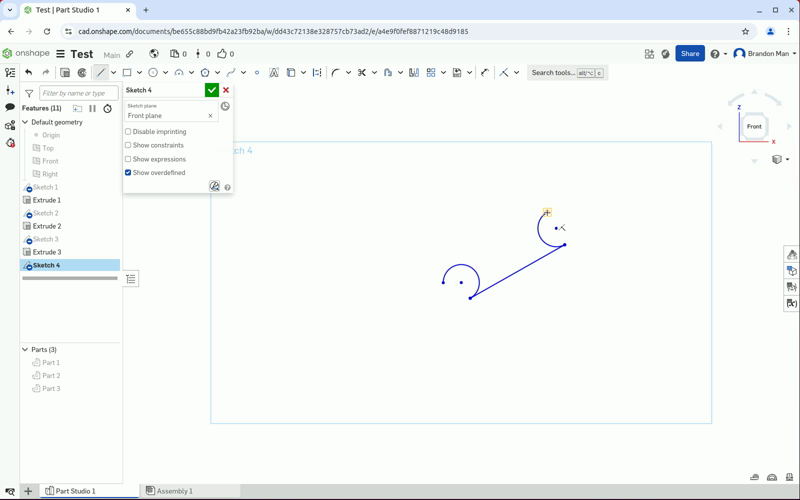
key_down(shift)
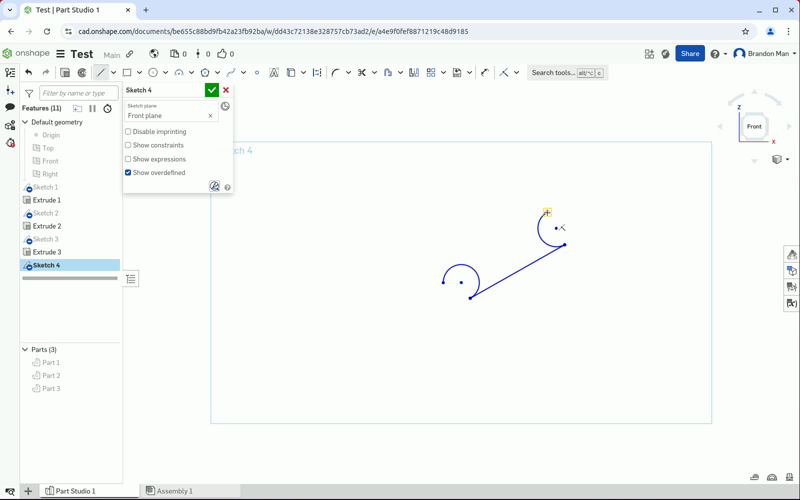
mouse_move(490, 245)
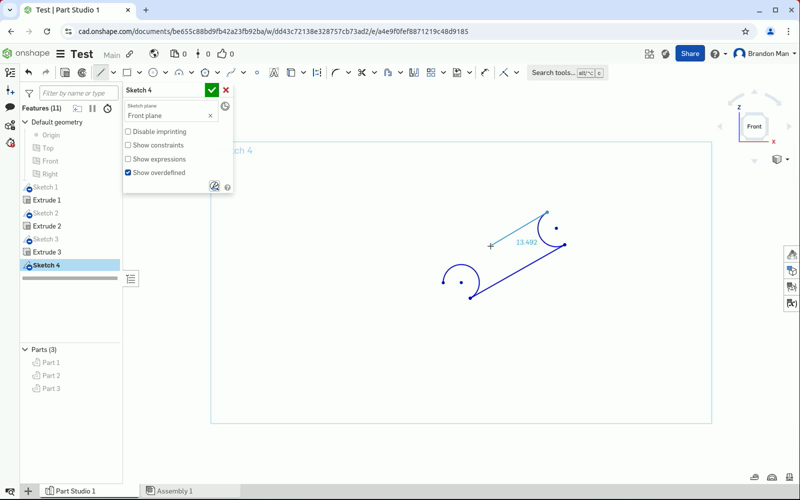
click(490, 245)
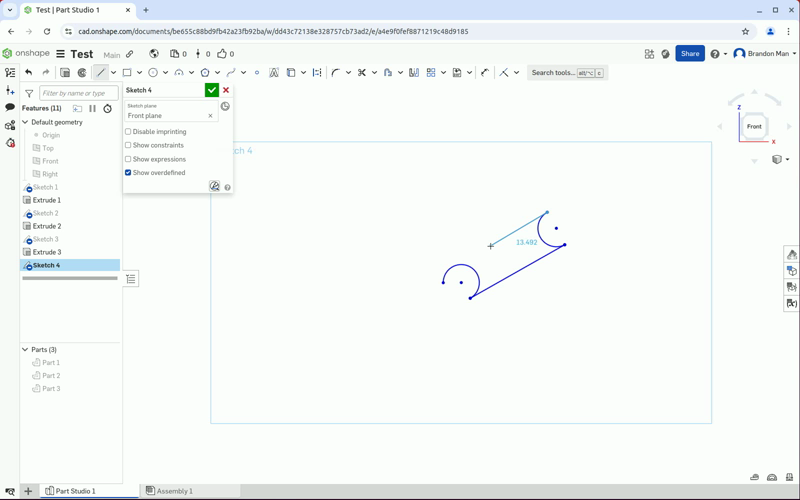
key_up(shift)
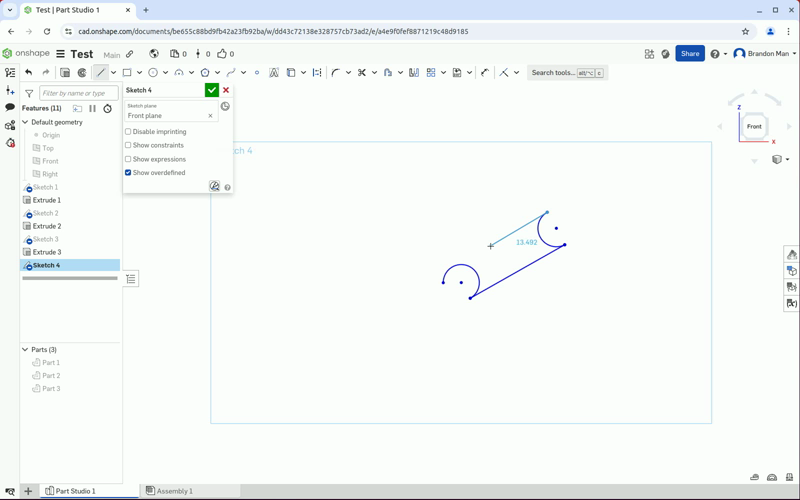
key(esc)
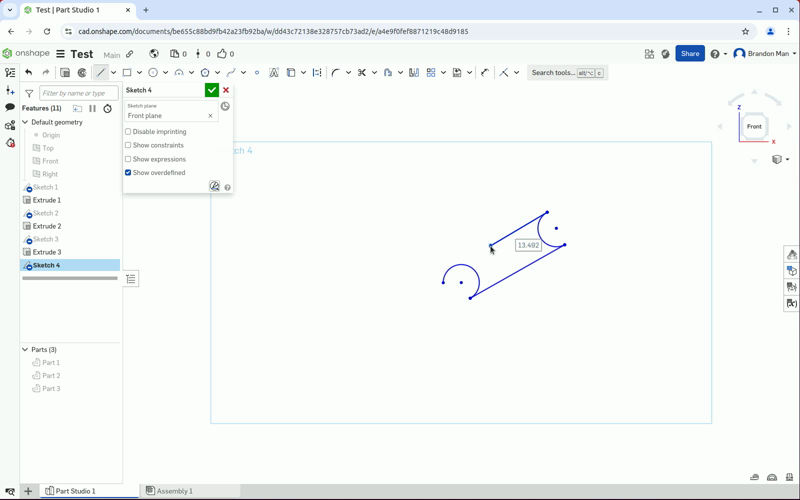
key(a)
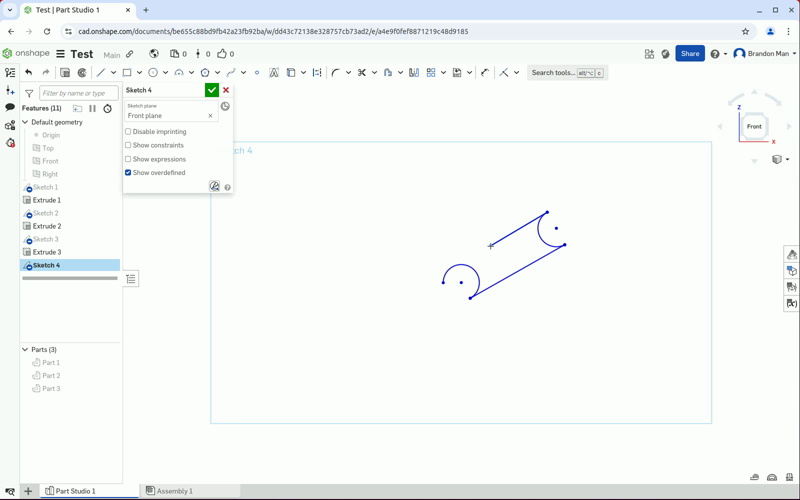
mouse_move(490, 245)
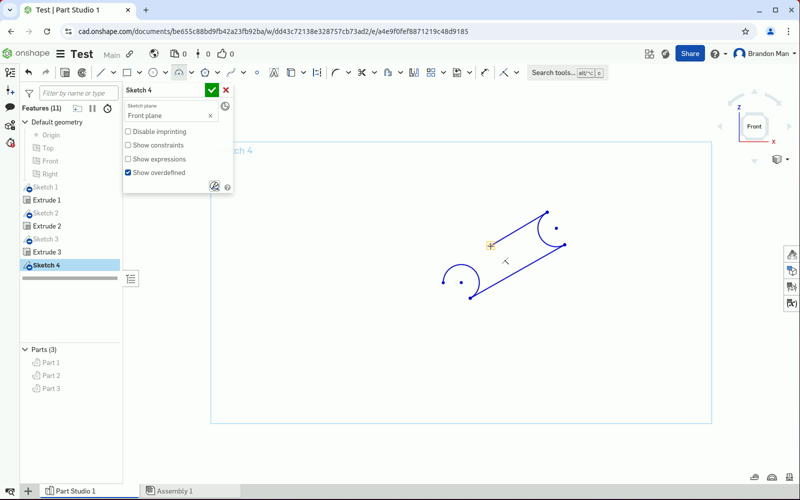
click(490, 245)
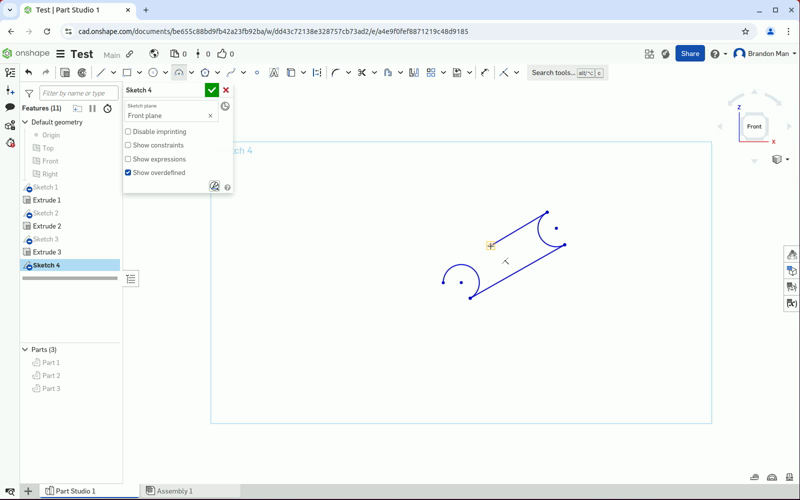
key_down(shift)
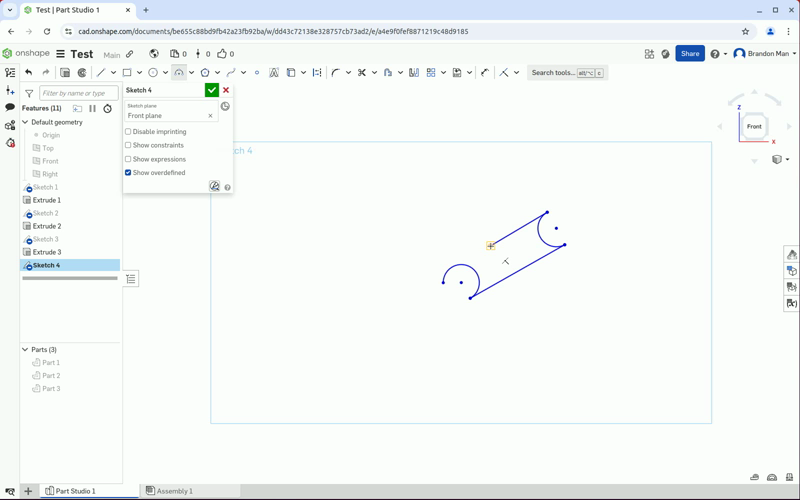
mouse_move(479, 239)
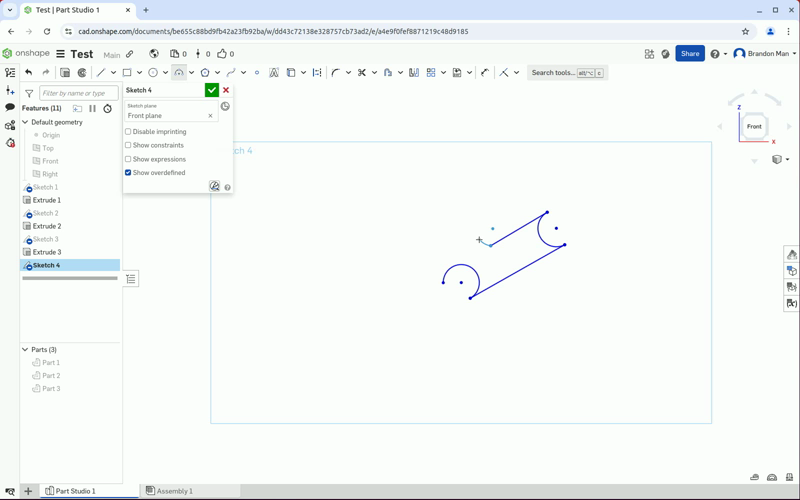
click(479, 239)
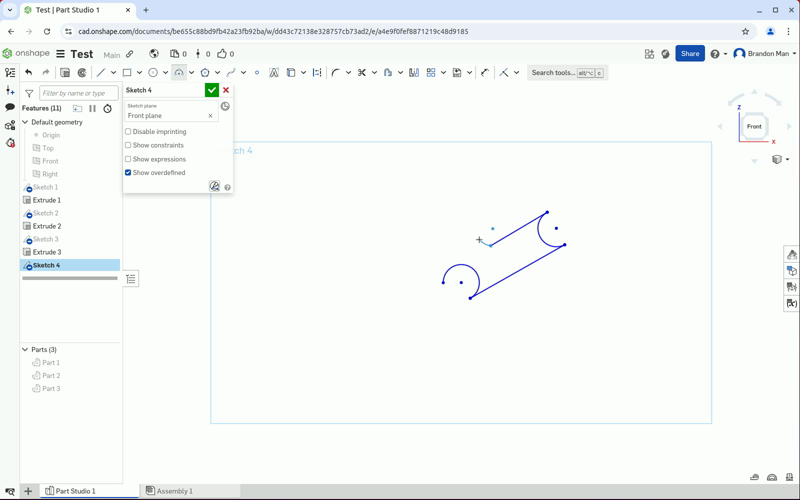
mouse_move(484, 243)
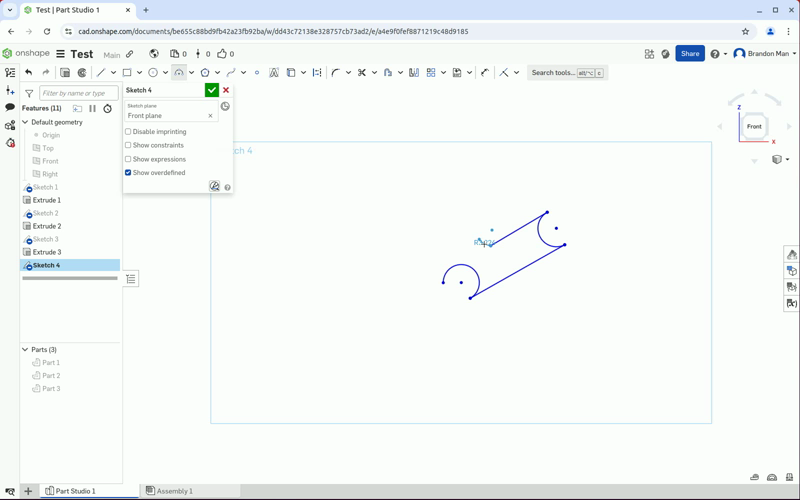
click(484, 243)
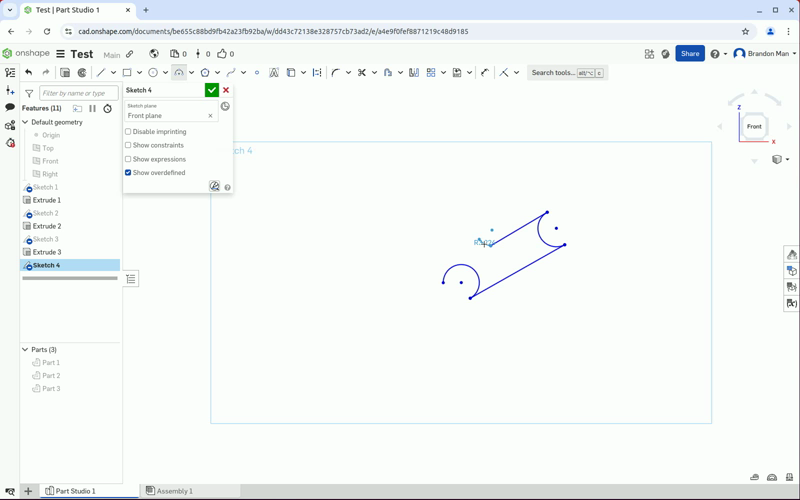
key_up(shift)
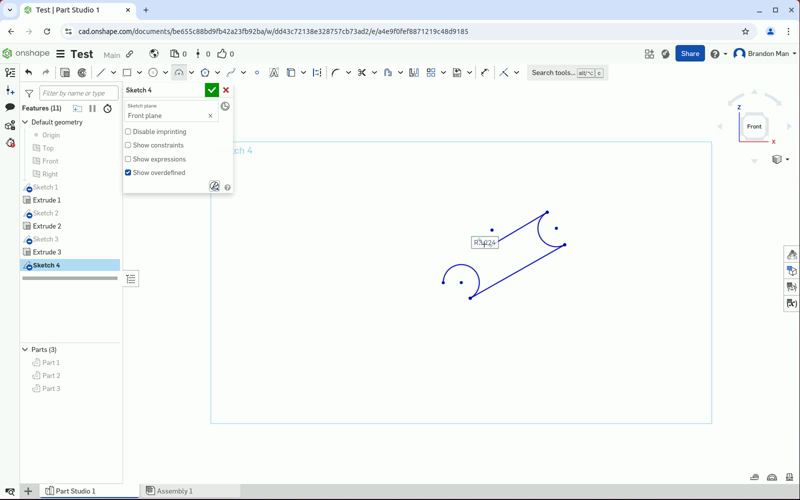
key(esc)
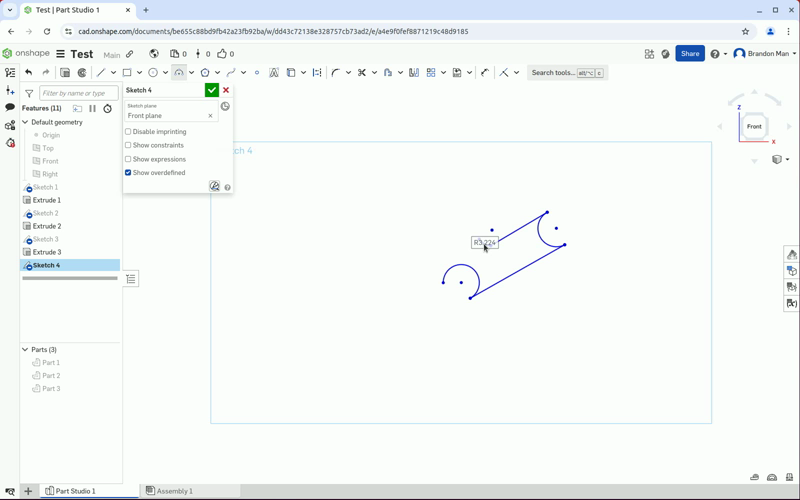
key(l)
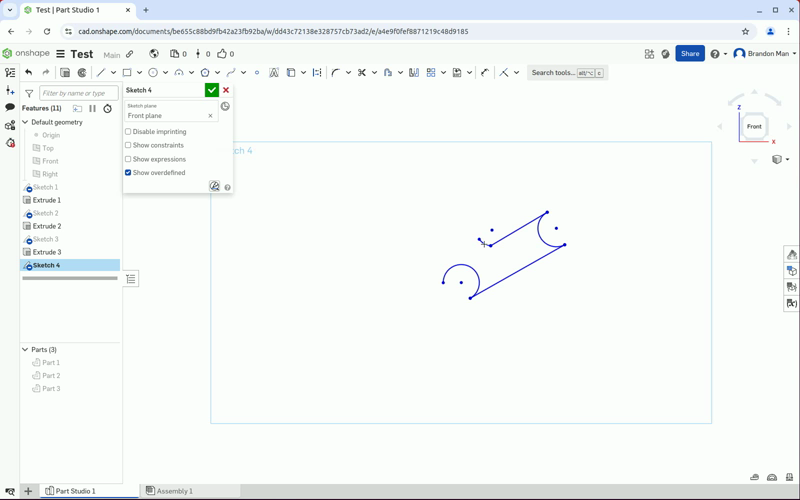
mouse_move(479, 239)
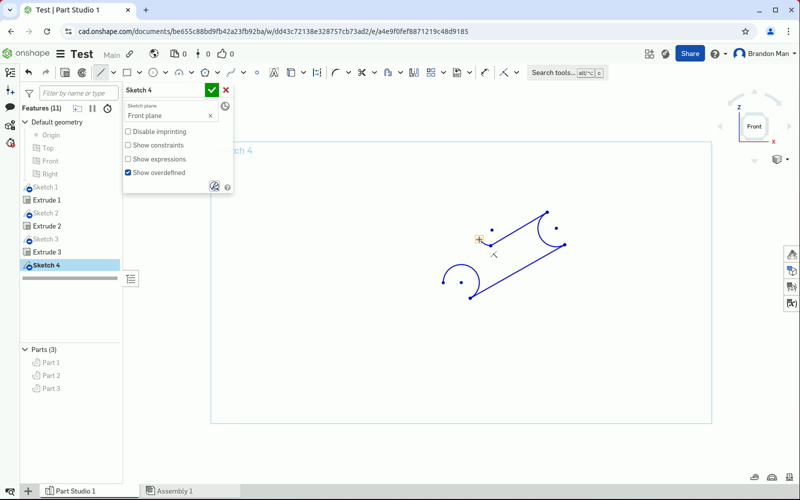
click(479, 239)
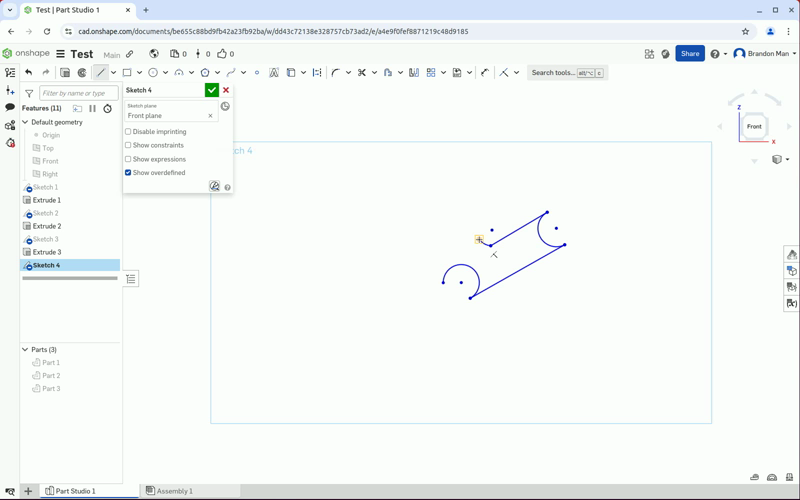
key_down(shift)
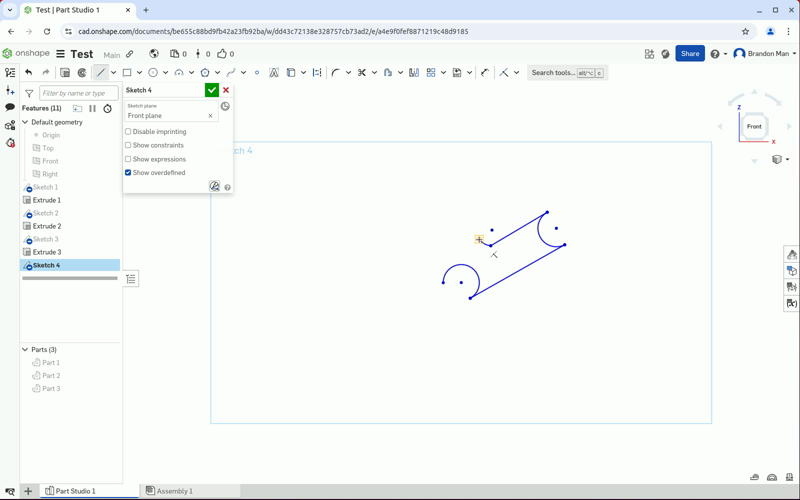
mouse_move(509, 239)
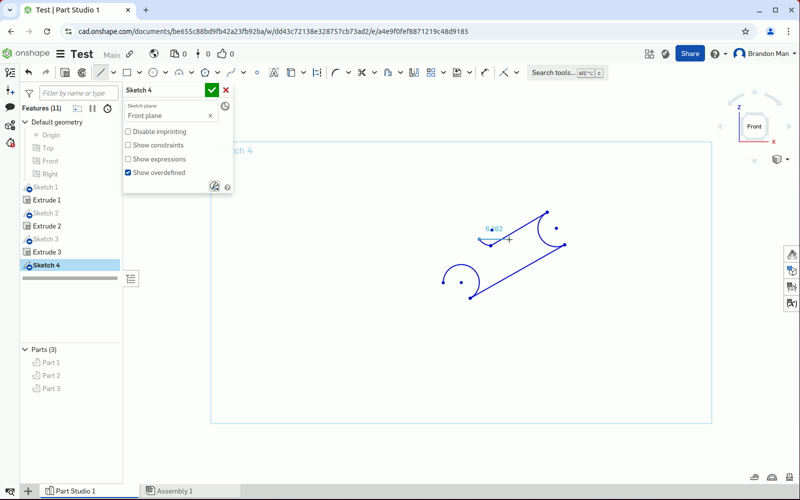
mouse_move(479, 192)
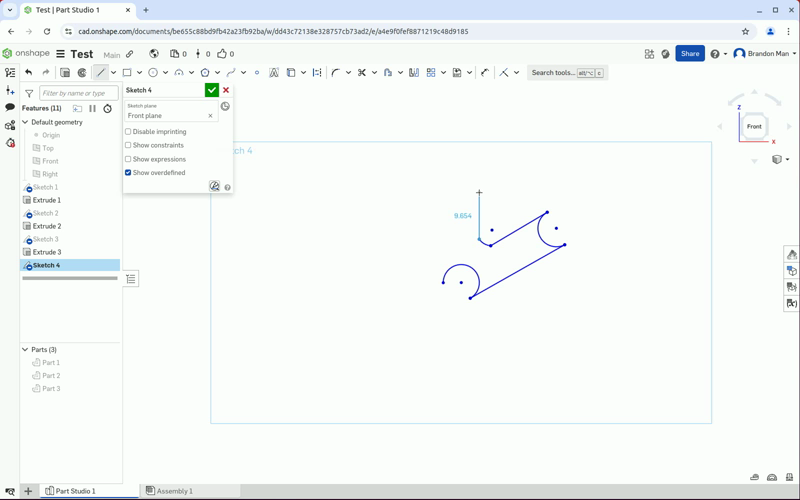
click(479, 192)
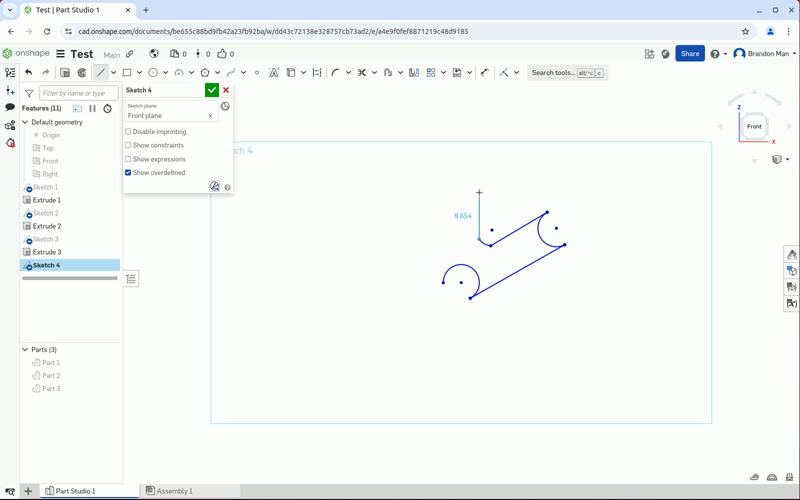
key_up(shift)
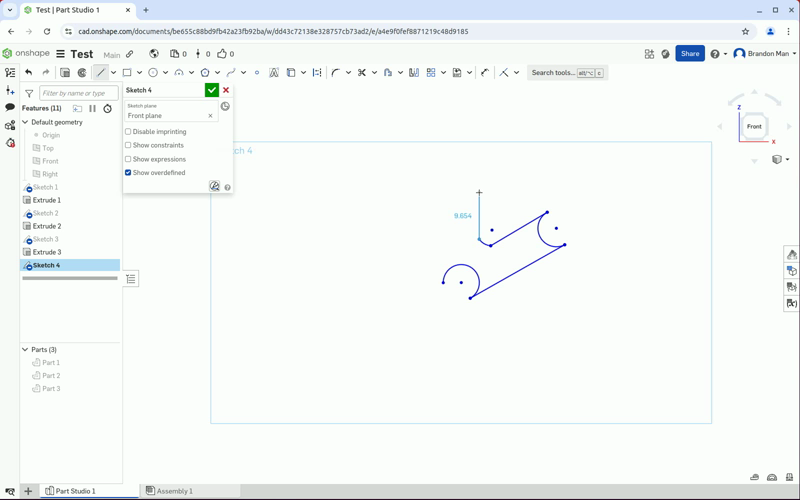
key(esc)
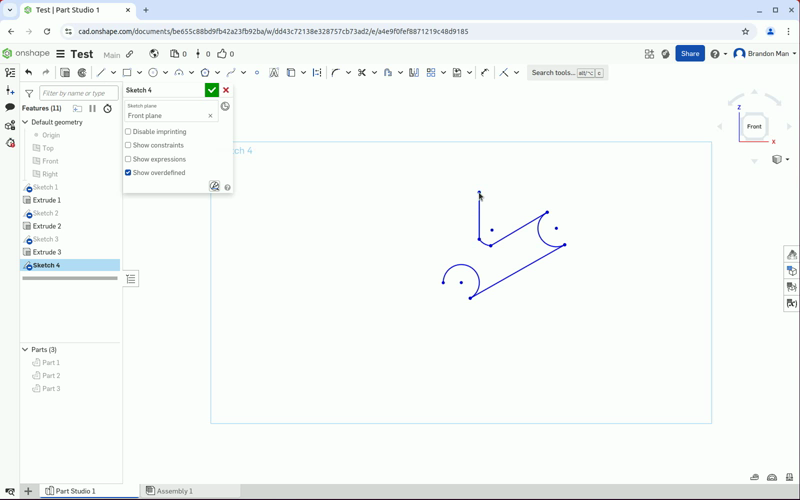
key(a)
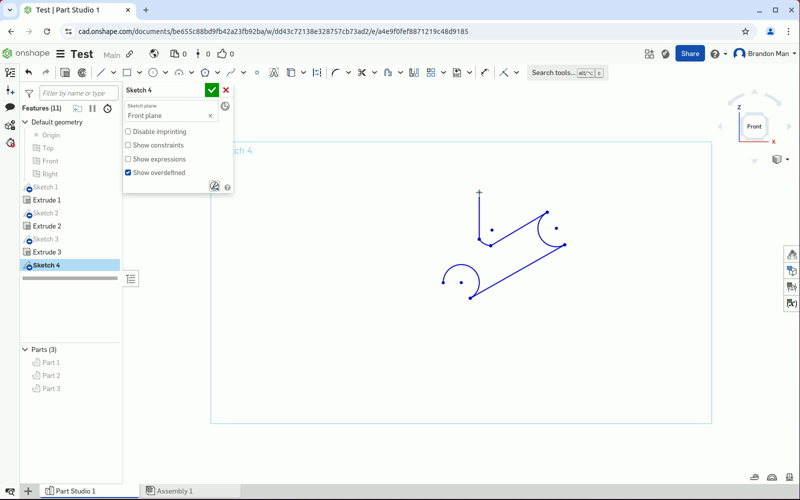
mouse_move(479, 192)
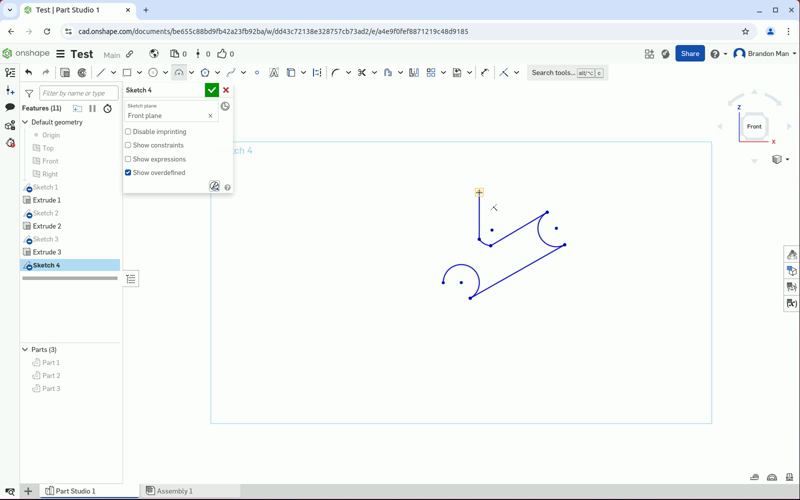
click(479, 192)
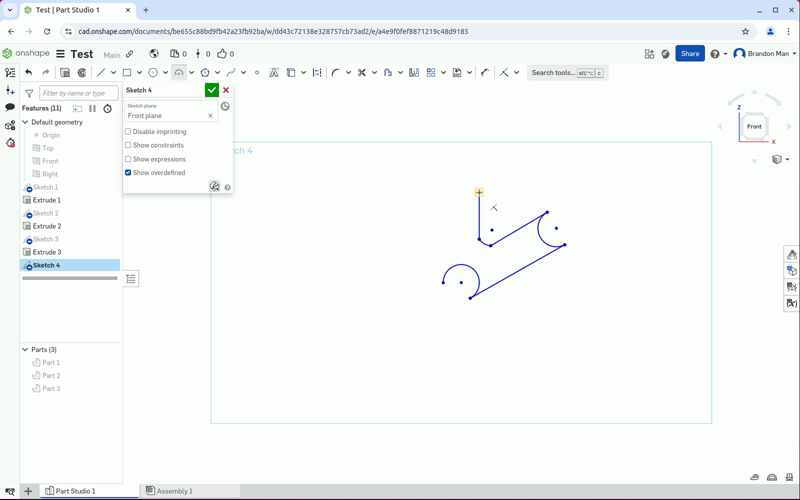
key_down(shift)
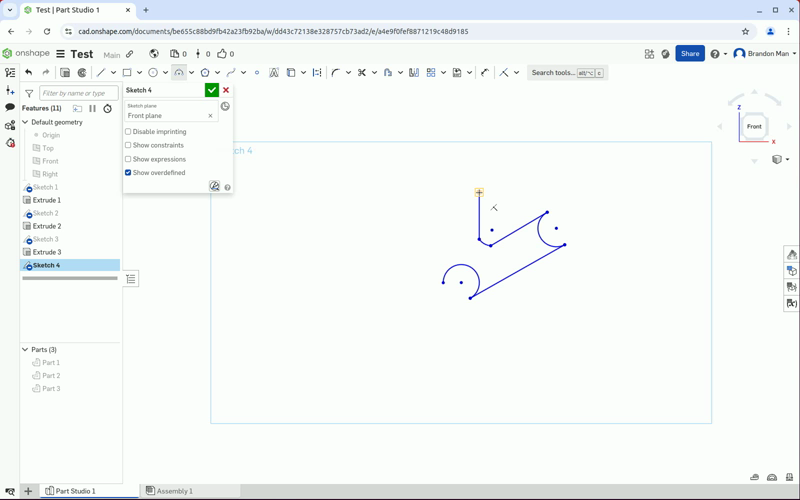
mouse_move(443, 192)
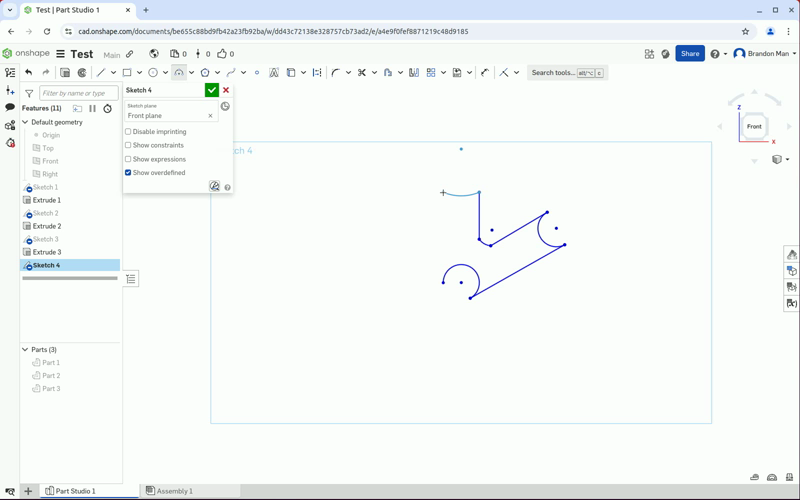
click(443, 192)
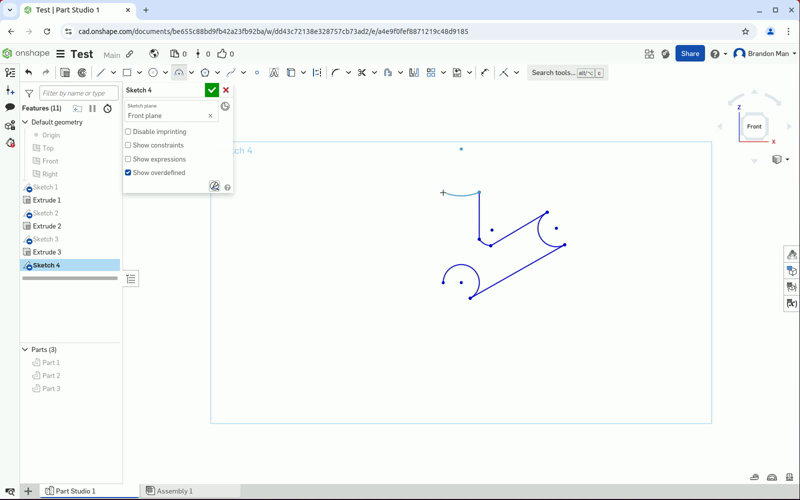
mouse_move(461, 209)
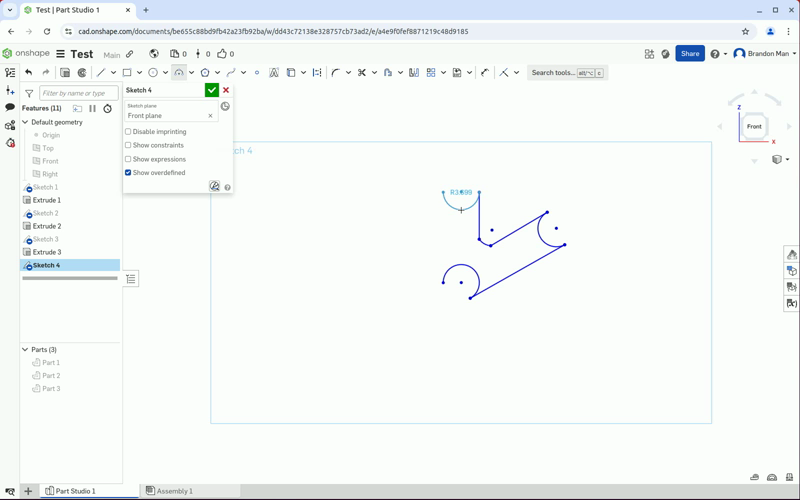
click(461, 209)
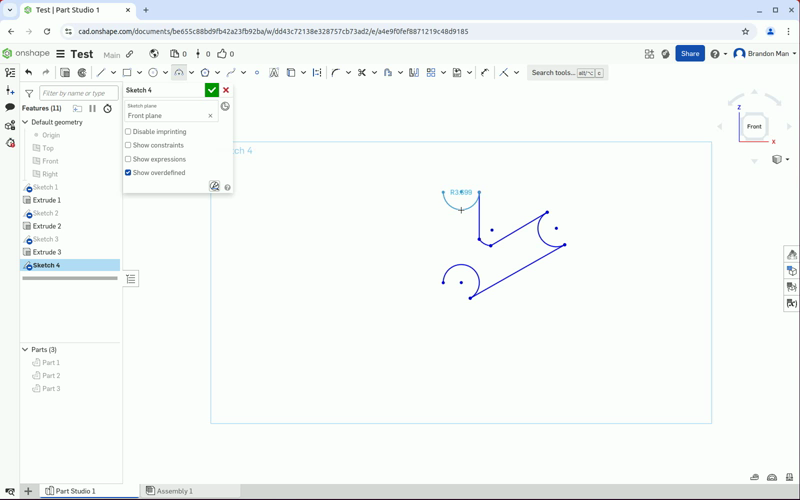
key_up(shift)
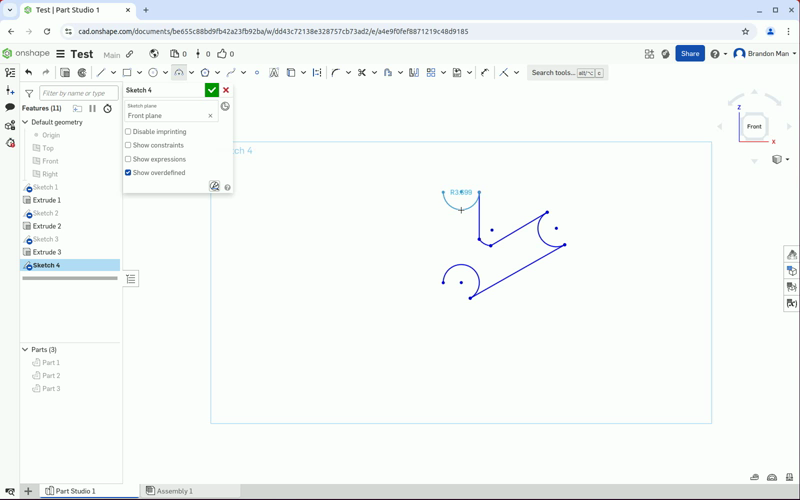
key(esc)
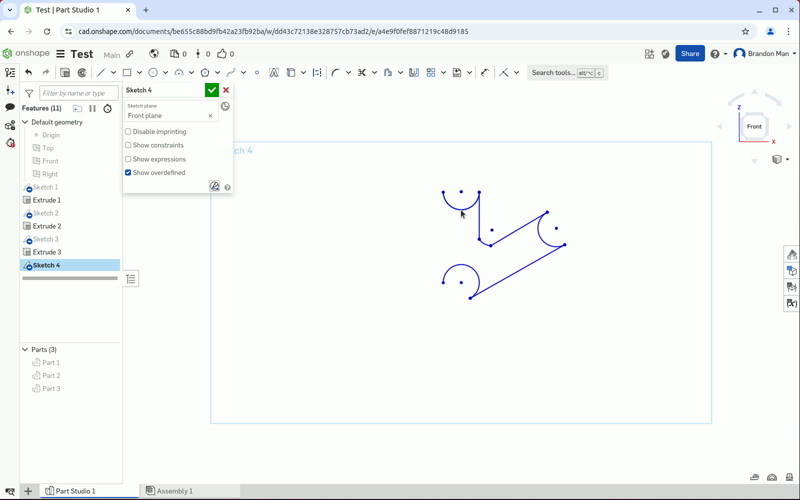
key(l)
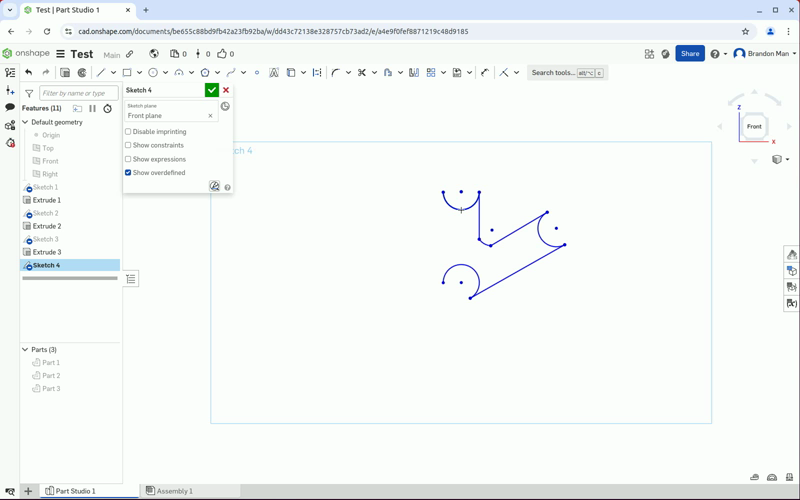
mouse_move(443, 192)
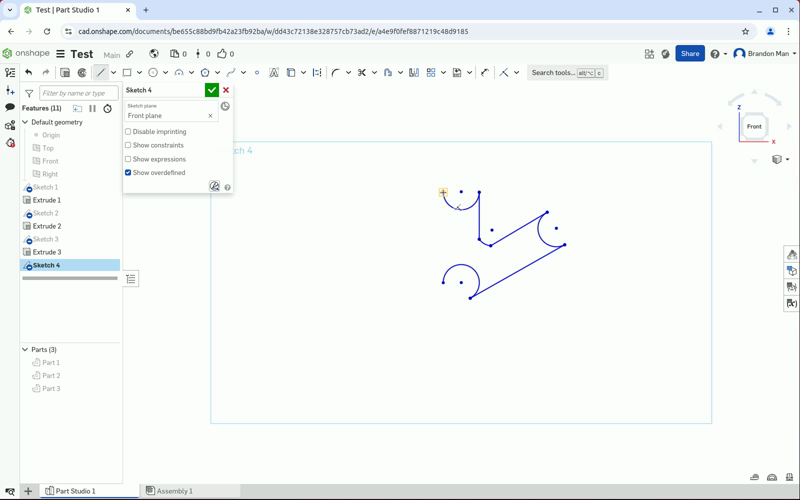
click(443, 192)
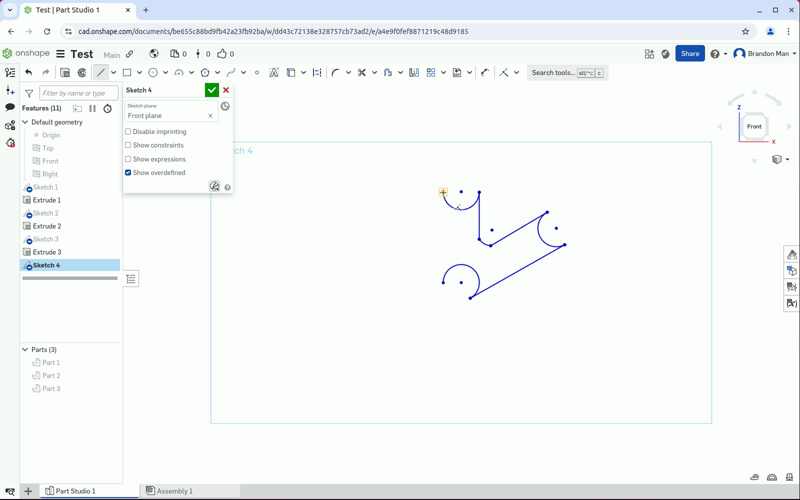
key_down(shift)
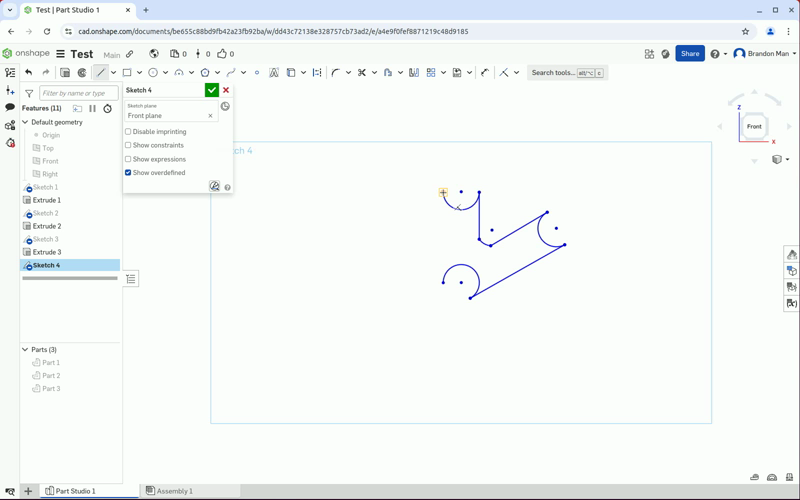
mouse_move(443, 282)
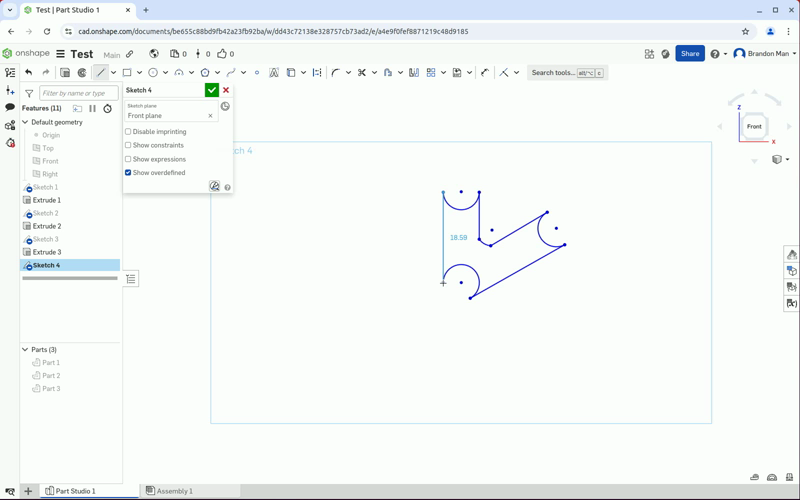
key_up(shift)
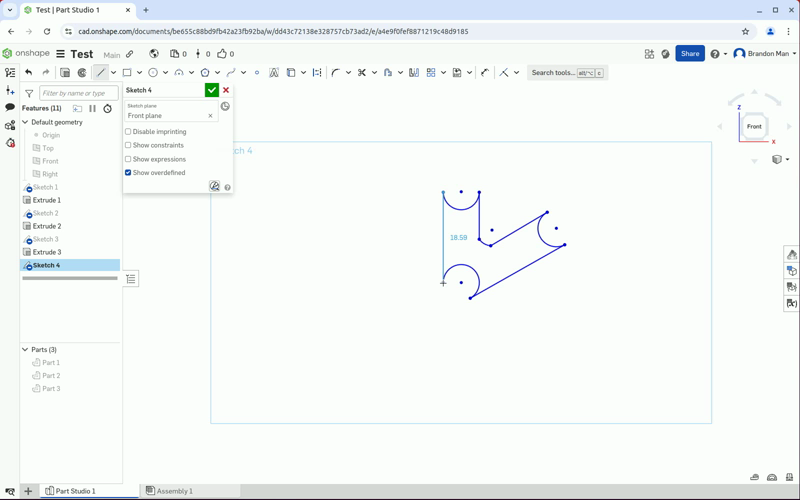
click(443, 282)
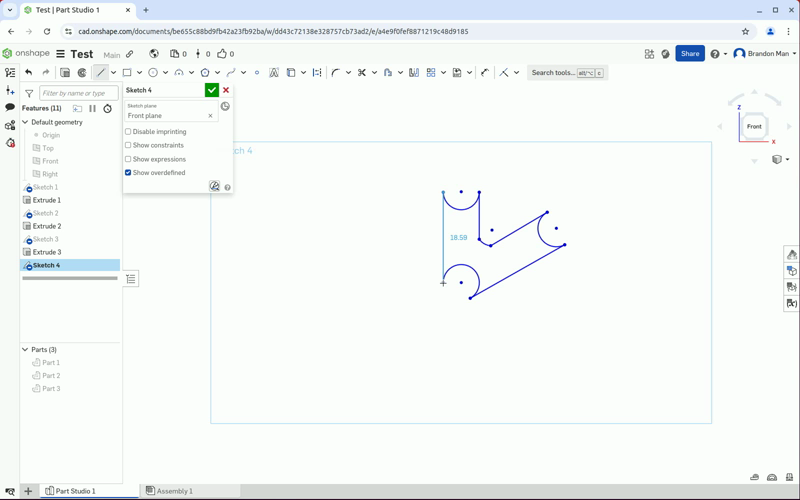
key(esc)
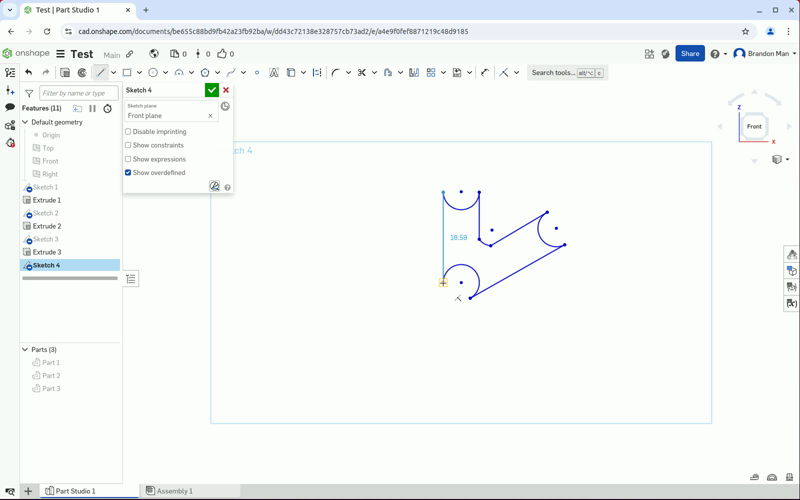
mouse_move(469, 247)
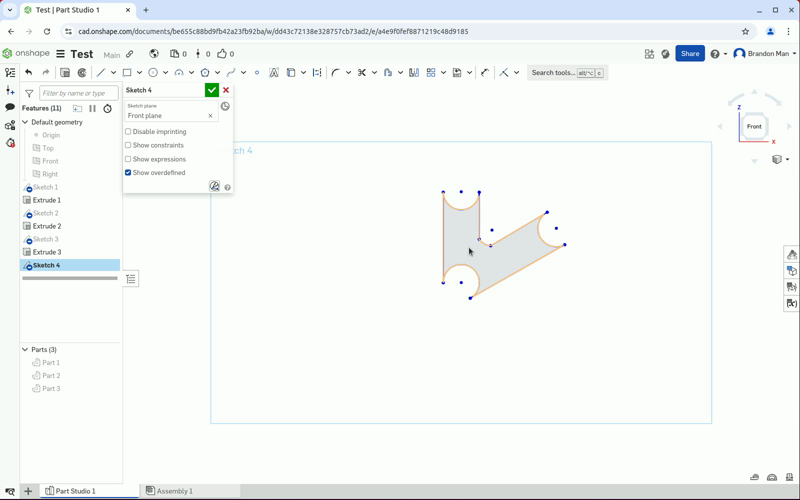
scroll(6)
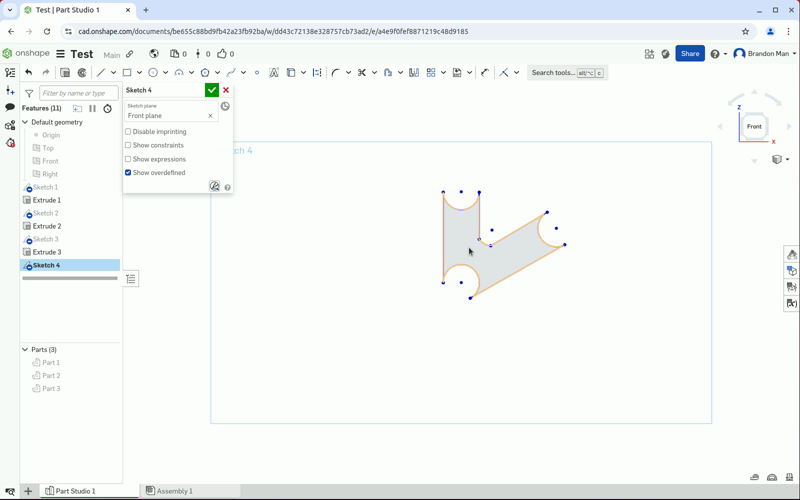
scroll(6)
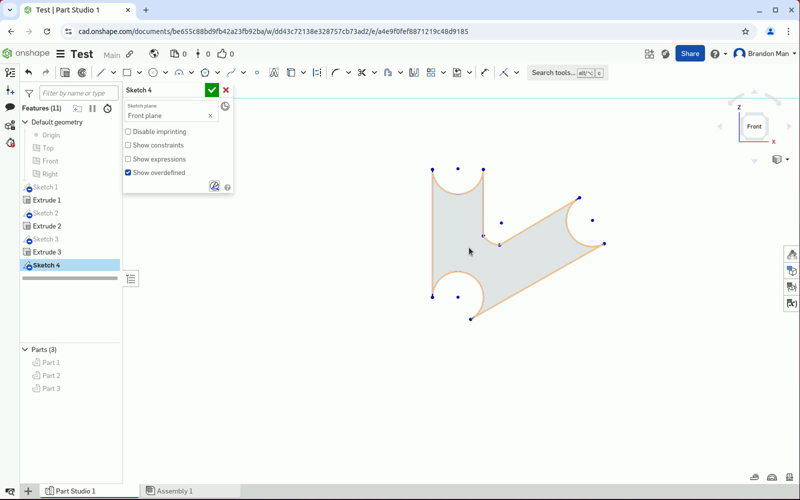
scroll(6)
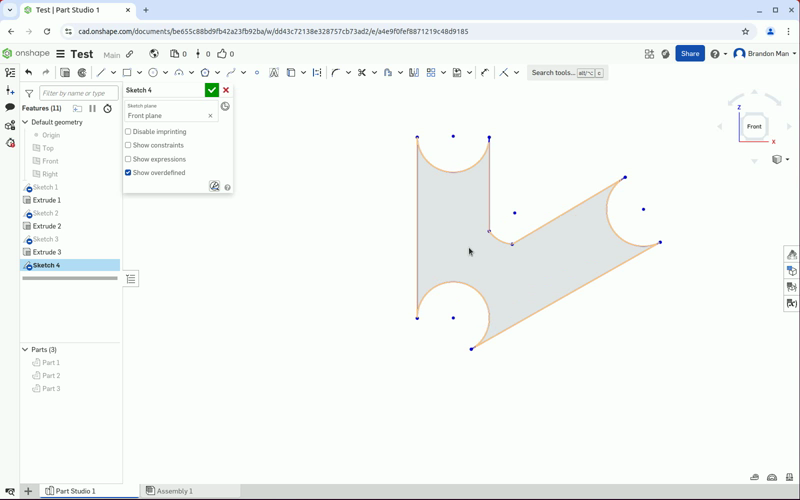
scroll(6)
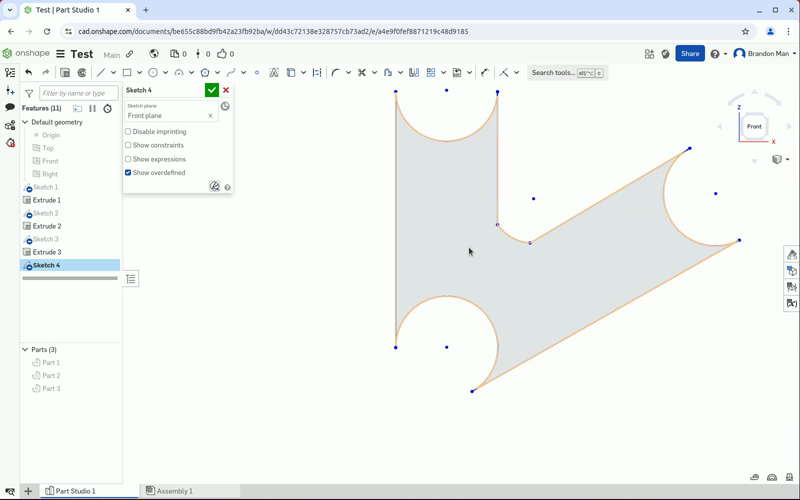
scroll(6)
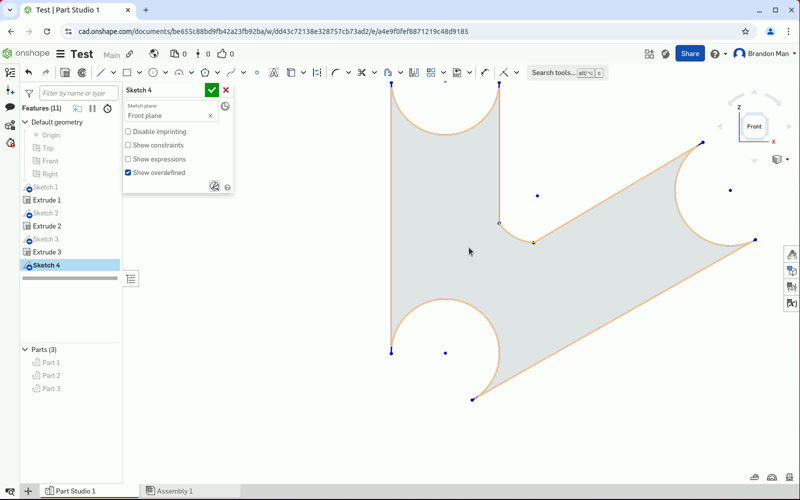
scroll(6)
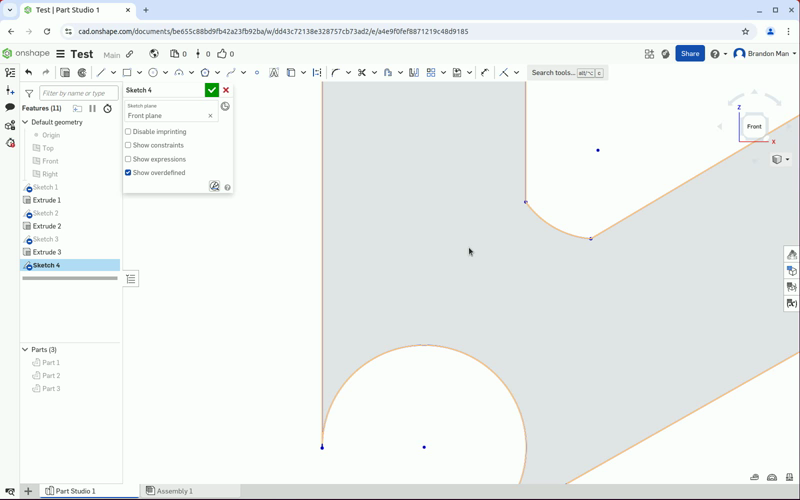
scroll(6)
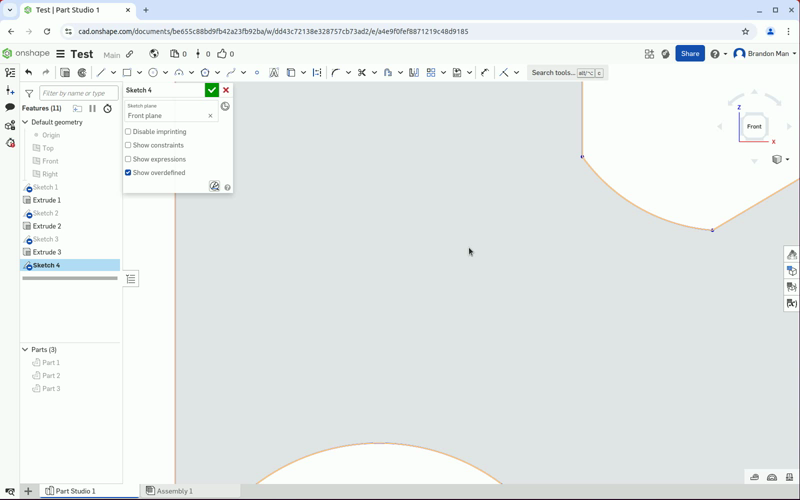
click(469, 247)
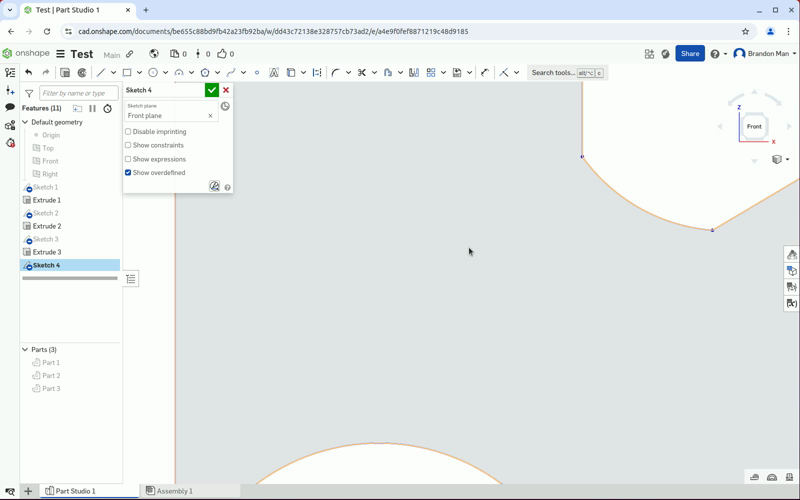
scroll(-6)
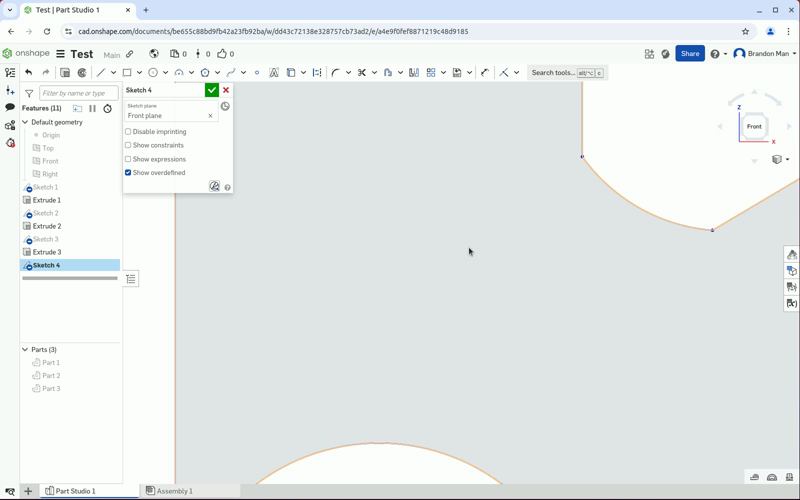
scroll(-6)
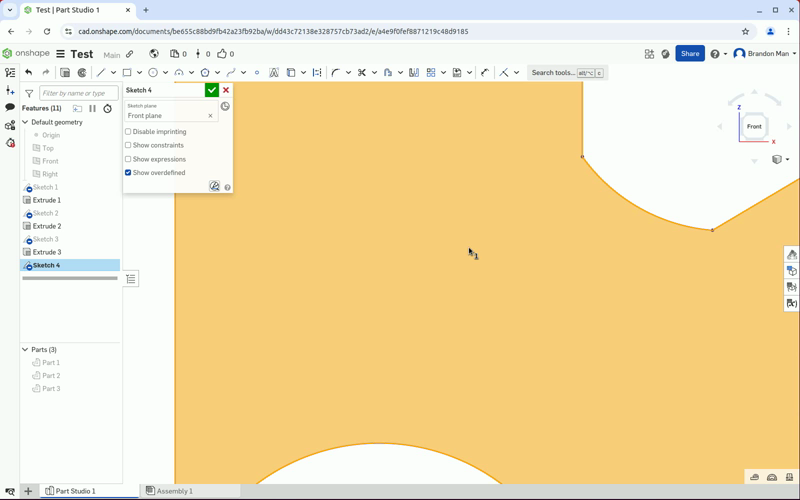
scroll(-6)
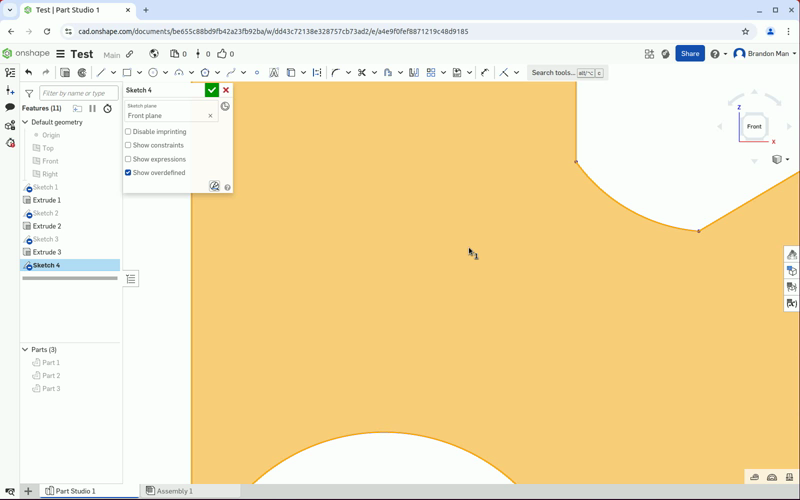
scroll(-6)
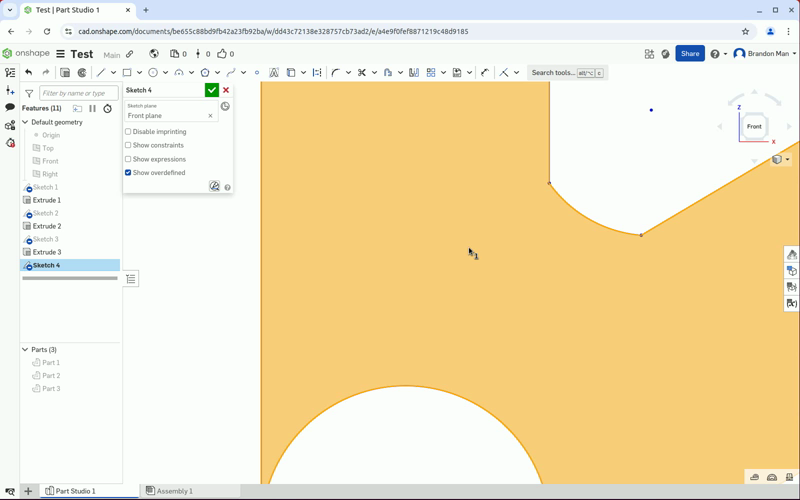
scroll(-6)
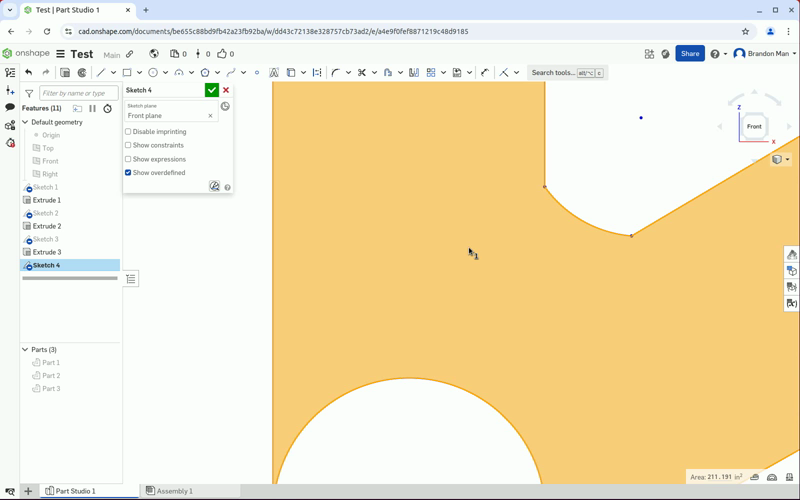
scroll(-6)
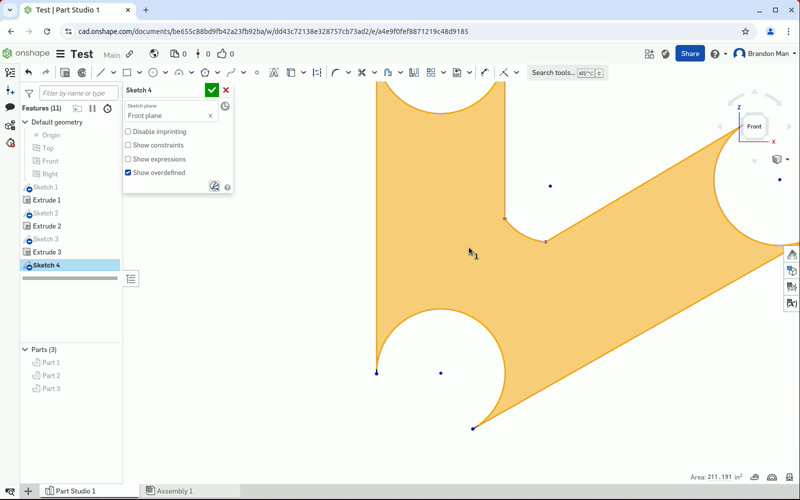
scroll(-6)
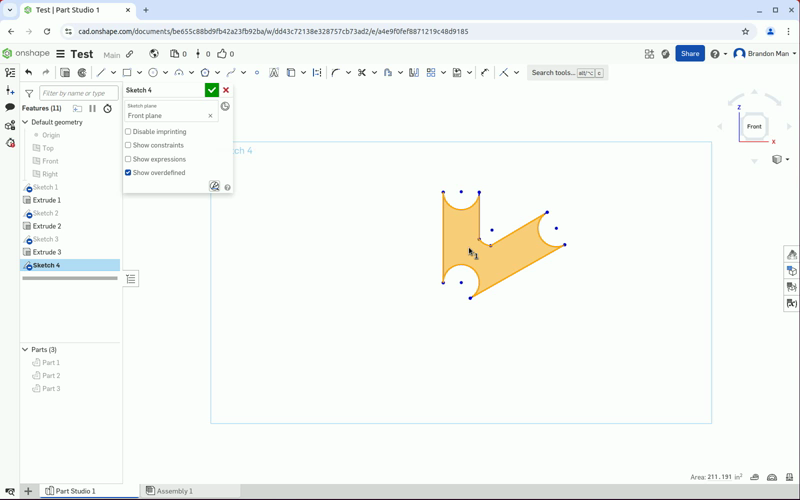
mouse_move(73, 352)
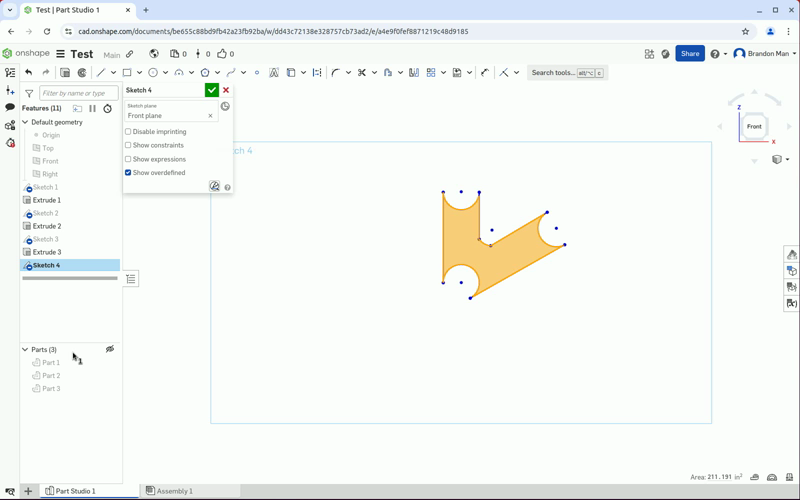
key(shift+y)
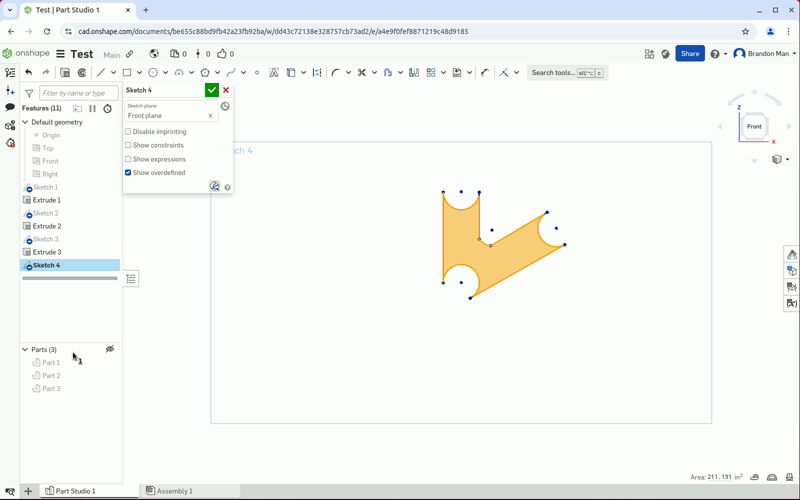
key(shift+e)
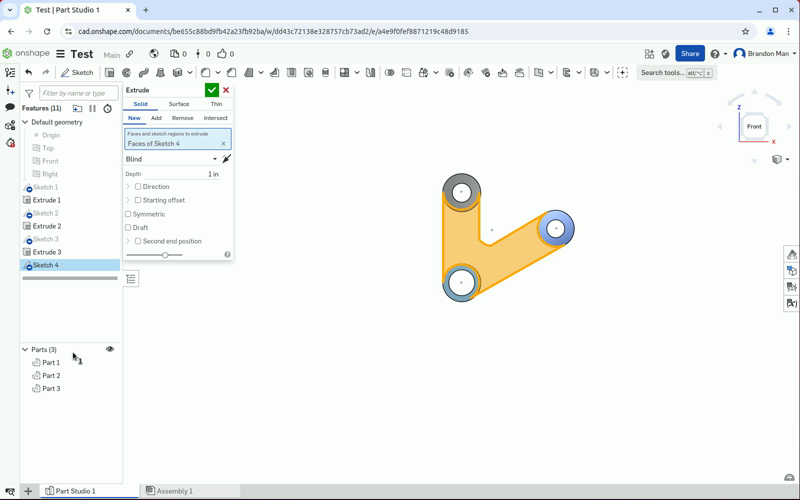
mouse_move(143, 106)
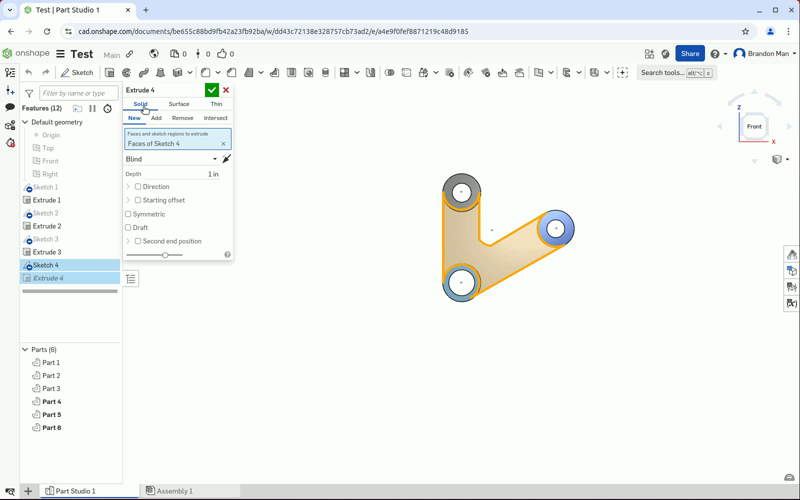
click(143, 106)
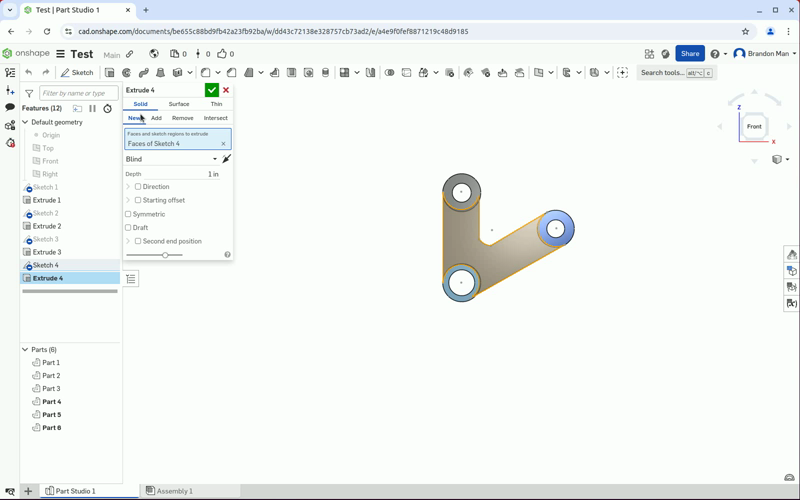
mouse_move(137, 120)
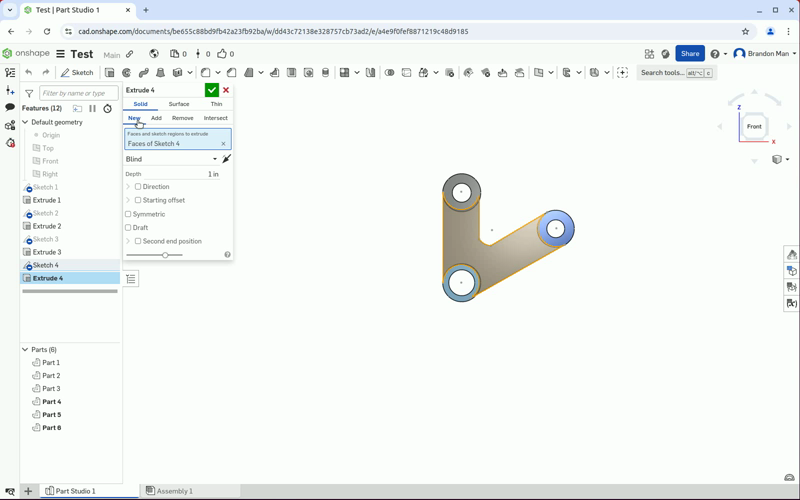
click(137, 120)
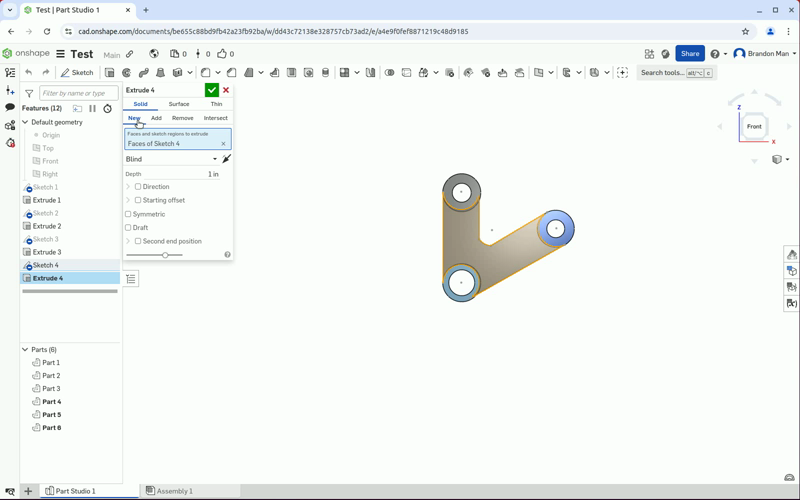
key(tab, 4)
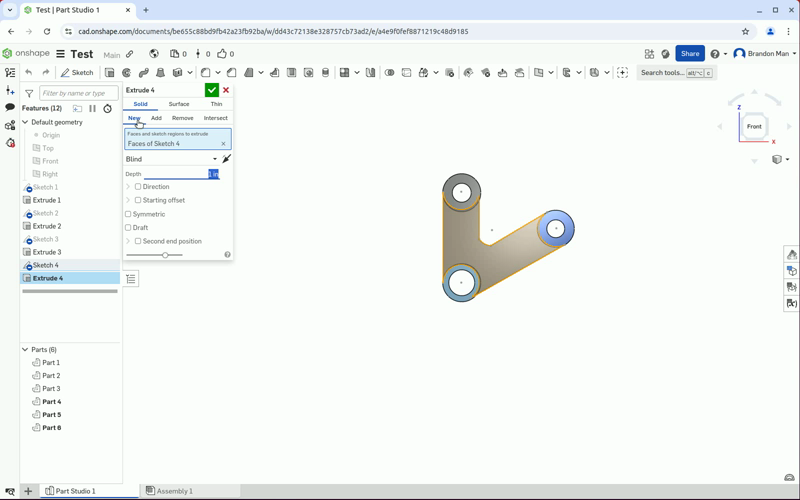
text(2.407)
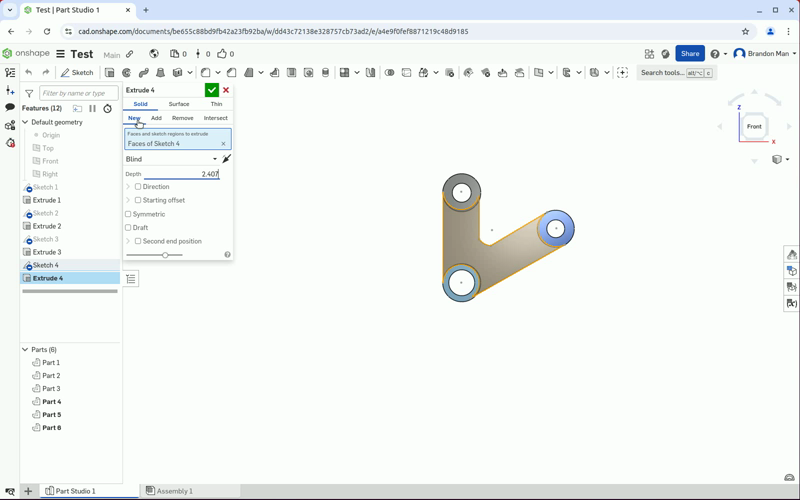
key(enter)
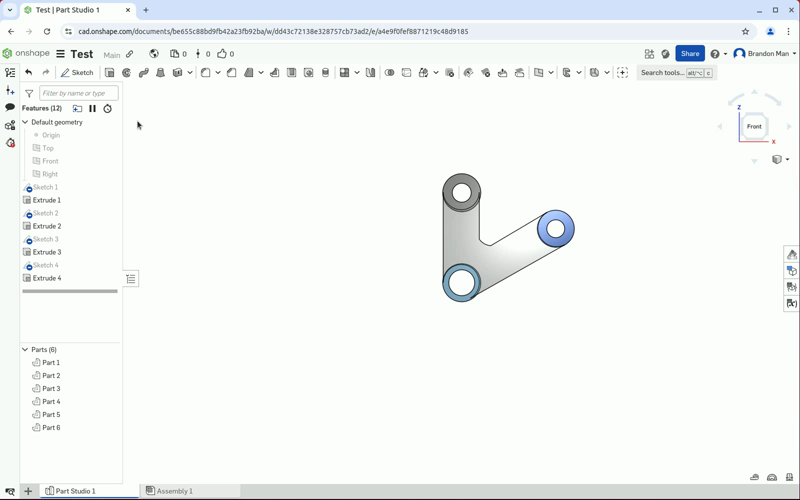
key(shift+h)
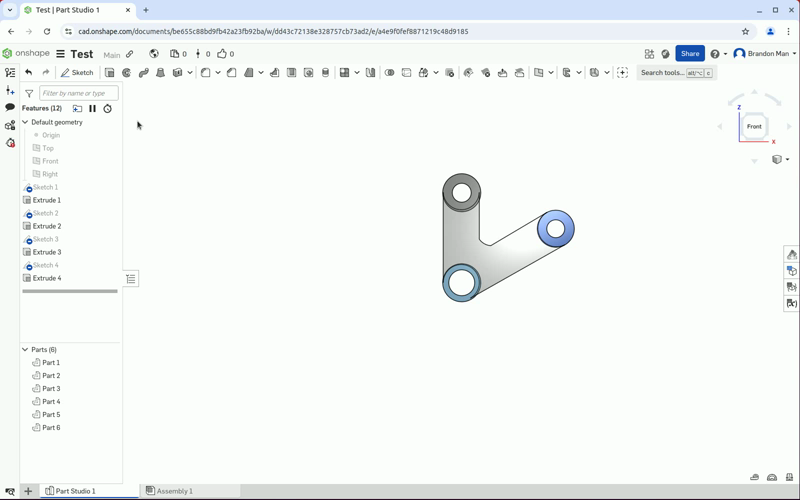
key(shift+h)
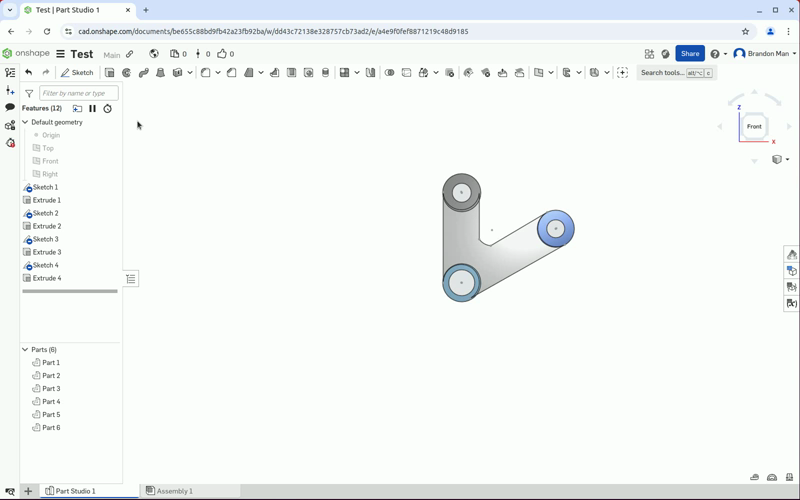
key(shift+7)
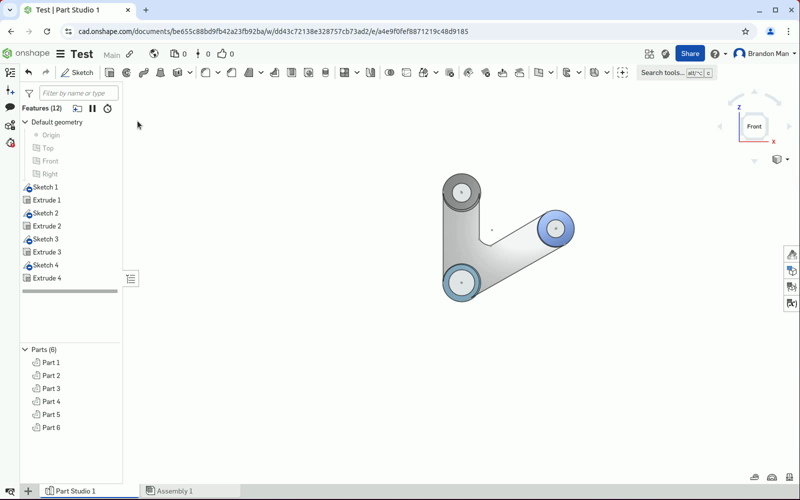
key(left, 2)
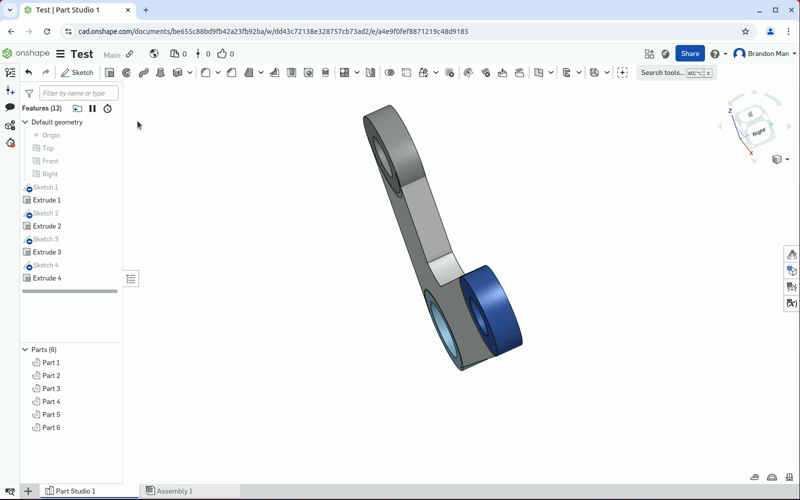
key(down, 2)
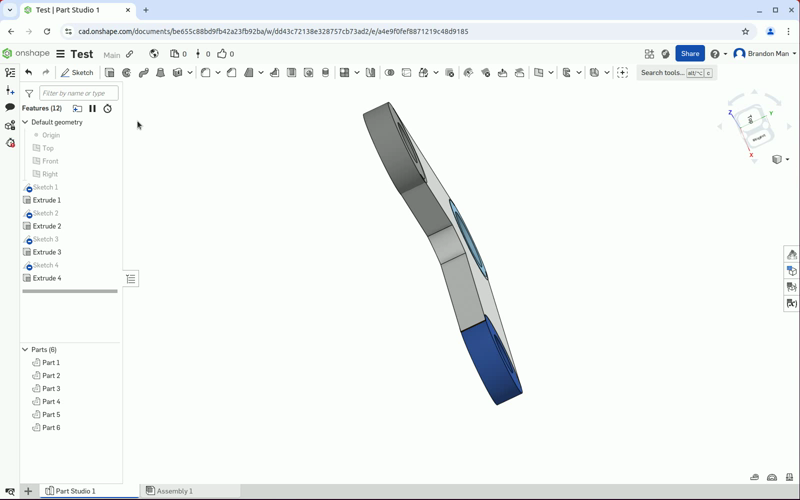
key(up, 2)
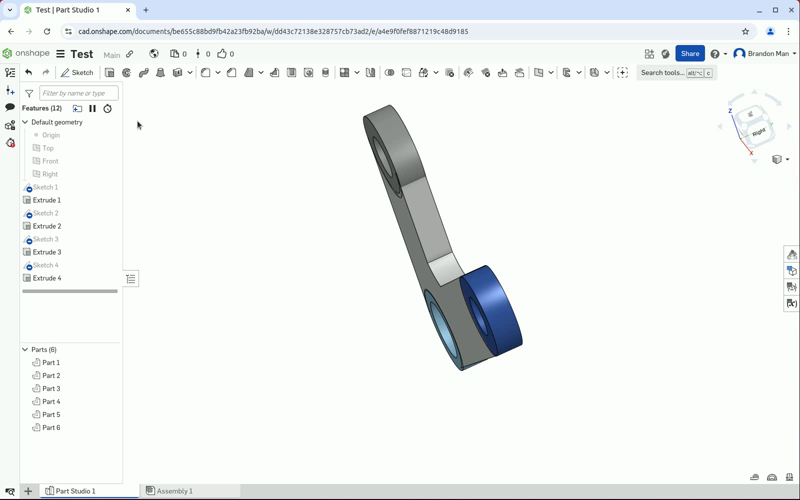
key(right, 2)
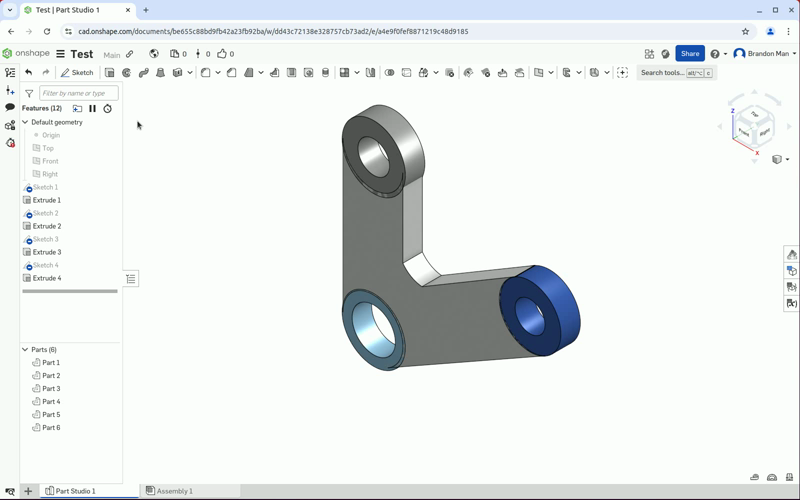
mouse_move(73, 189)
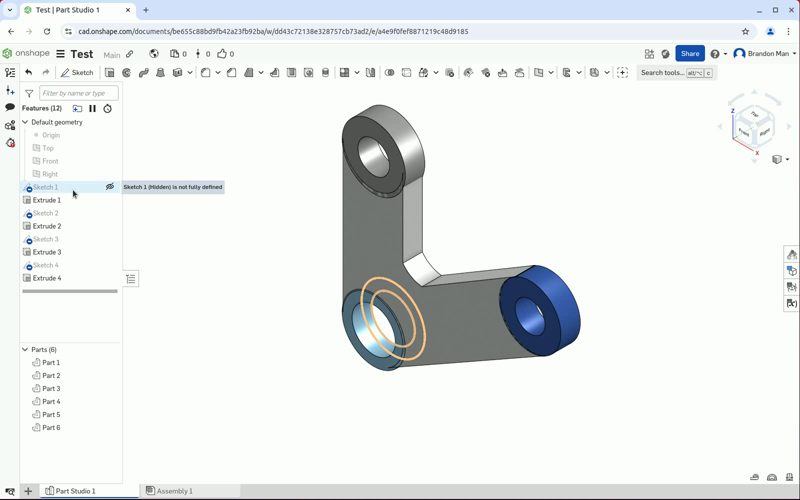
click(73, 189)